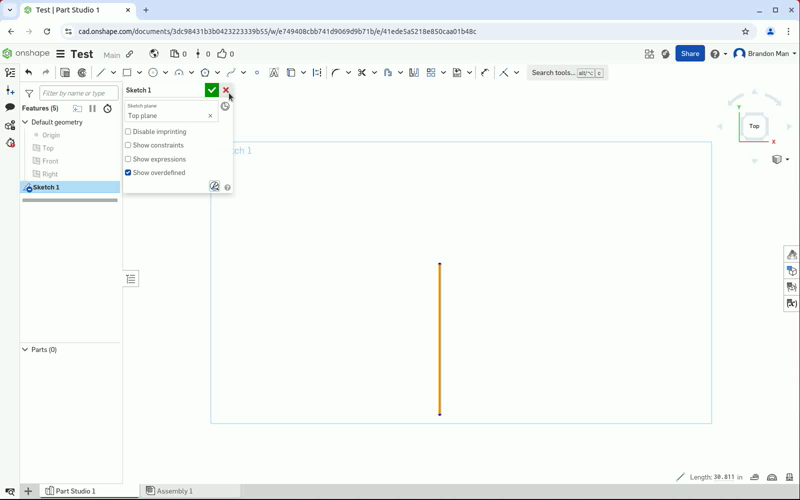
key(shift+h)
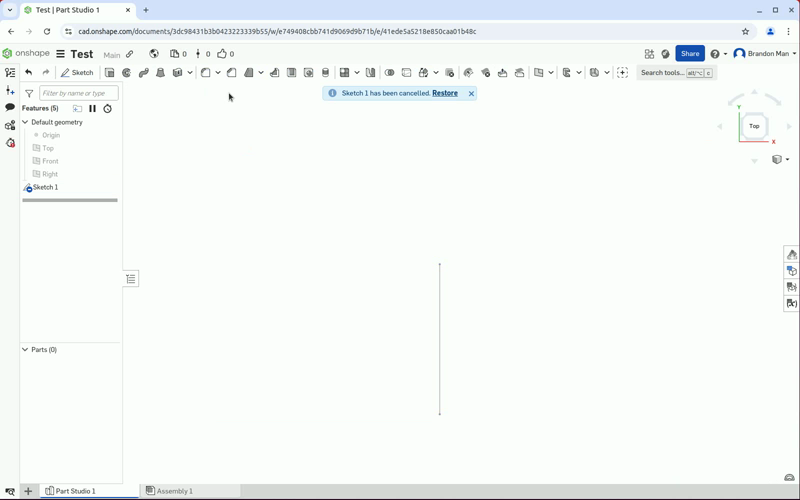
key(shift+s)
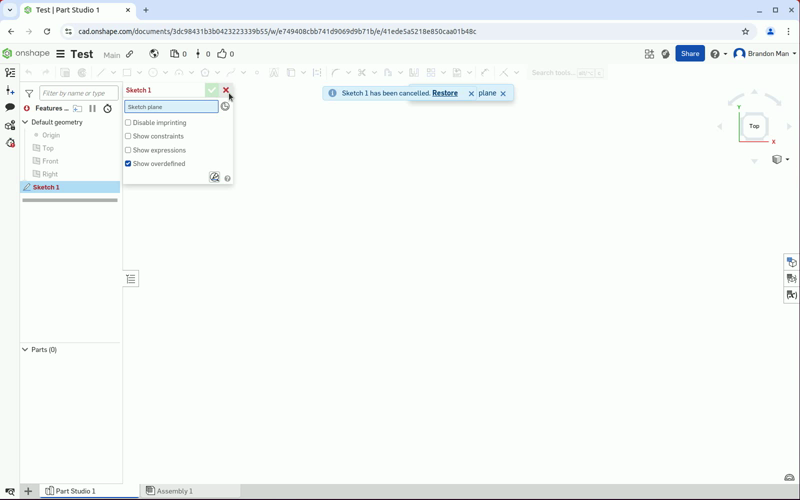
mouse_move(73, 150)
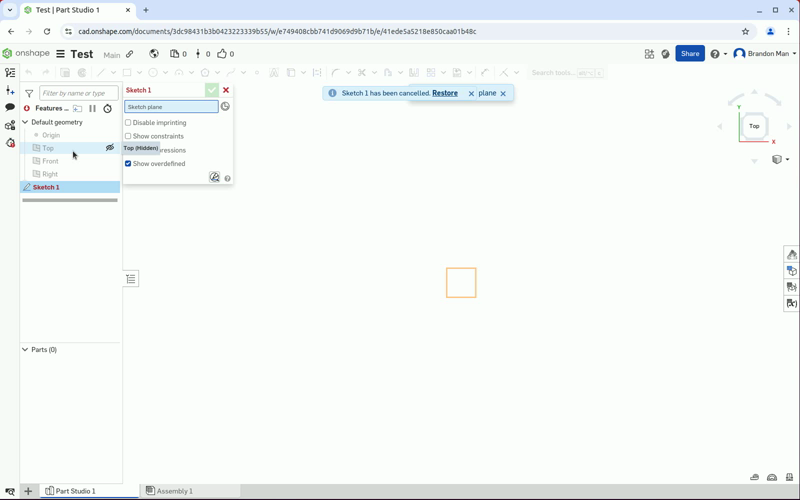
click(73, 150)
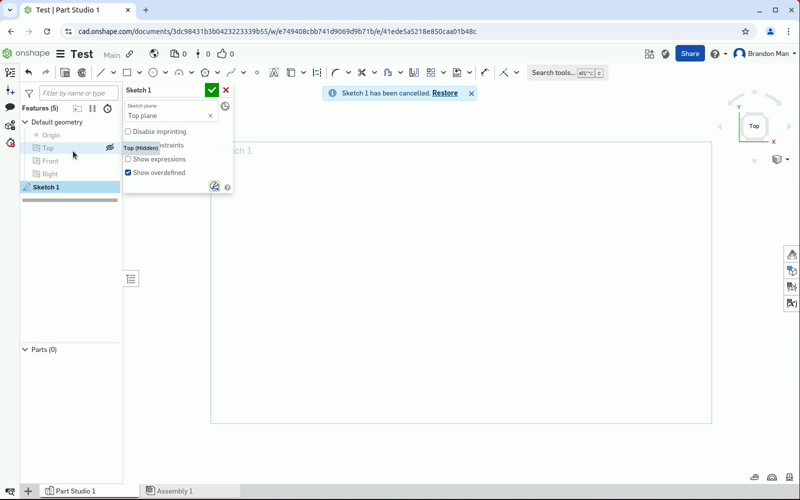
mouse_move(73, 352)
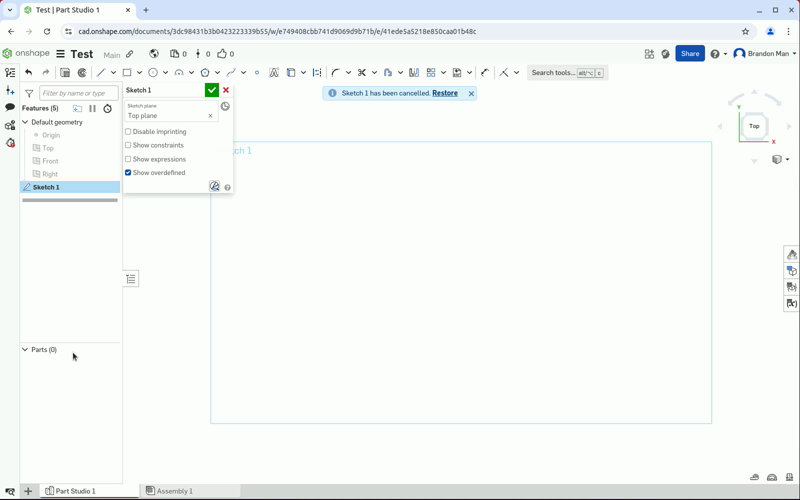
key(y)
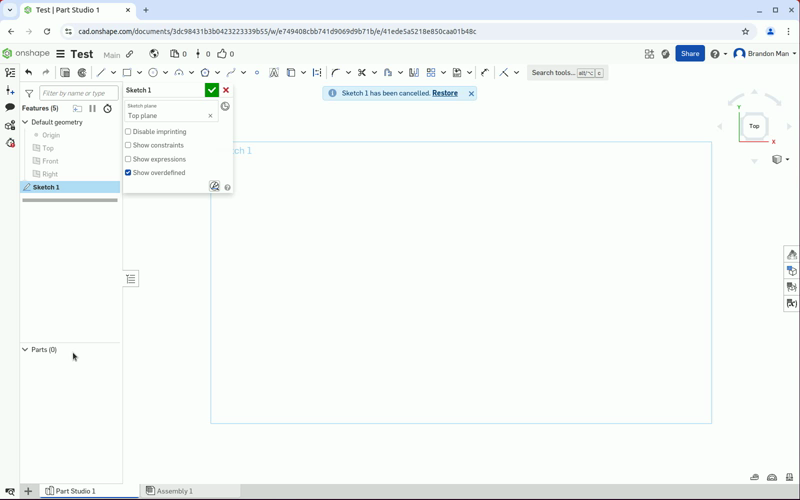
key(l)
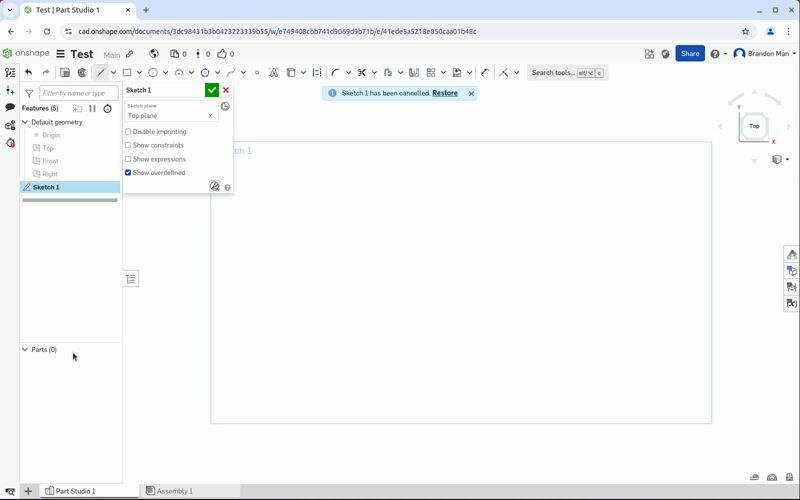
key_down(shift)
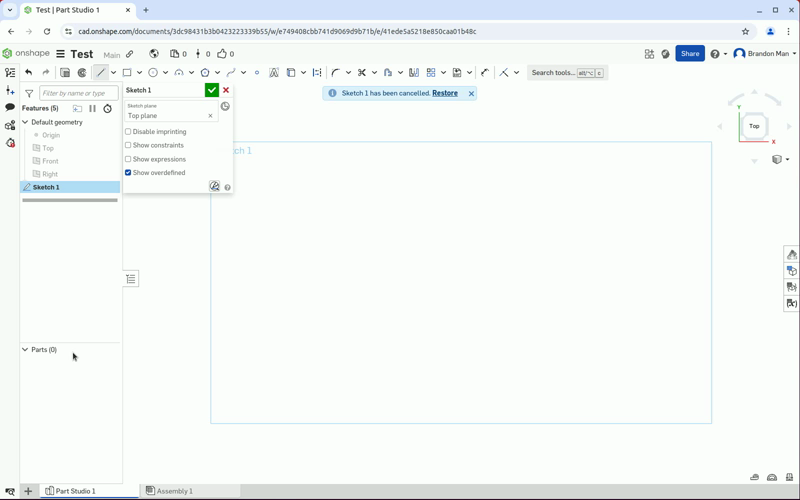
mouse_move(456, 285)
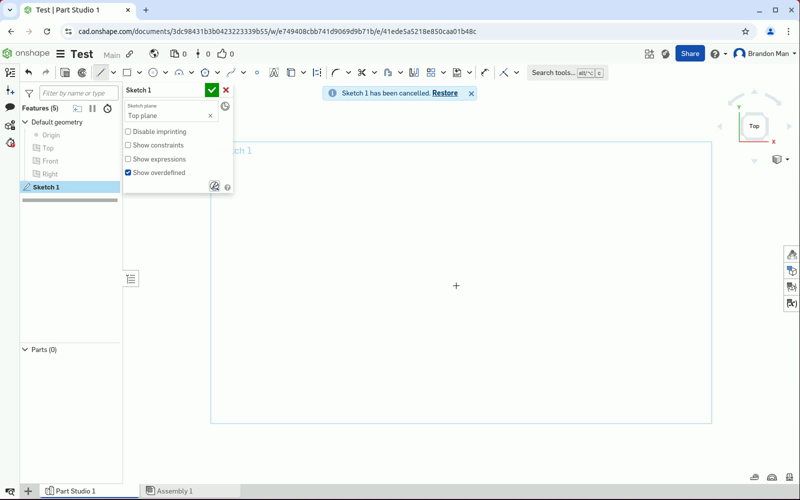
click(456, 285)
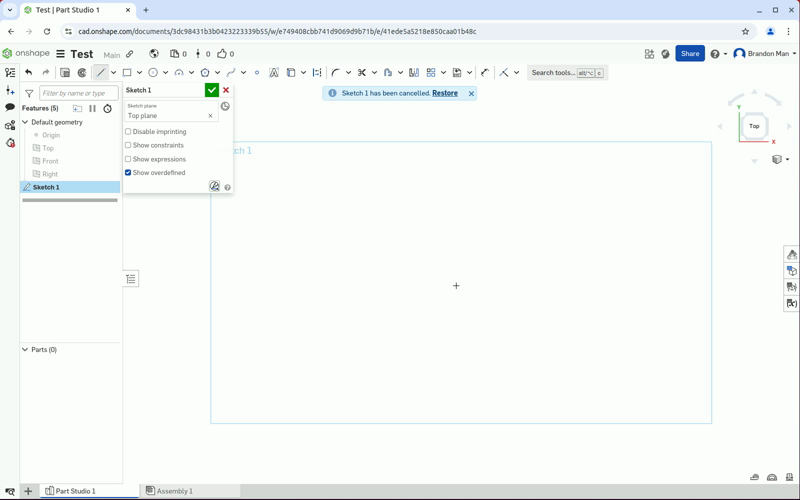
key_up(shift)
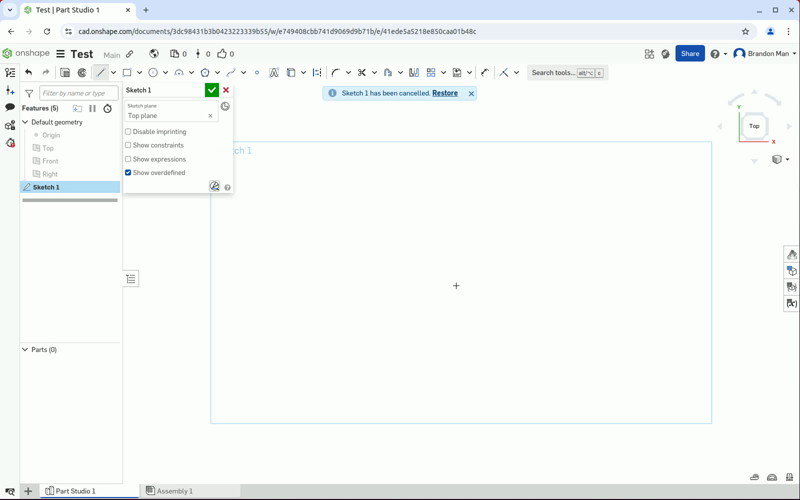
key_down(shift)
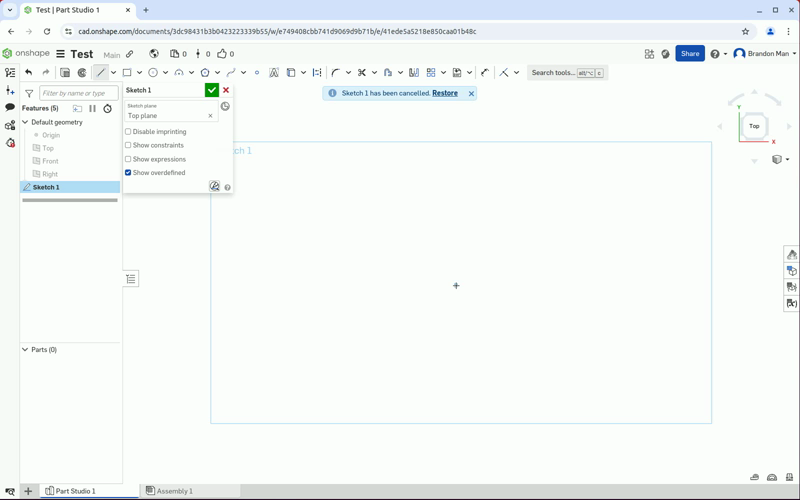
mouse_move(486, 285)
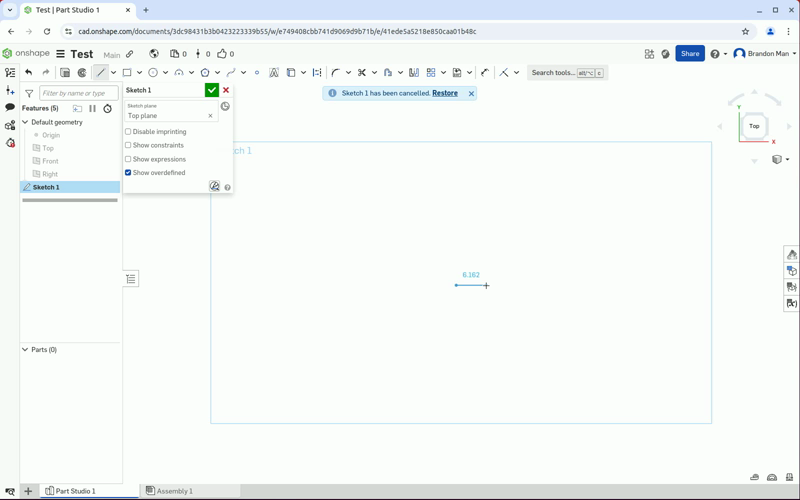
mouse_move(461, 288)
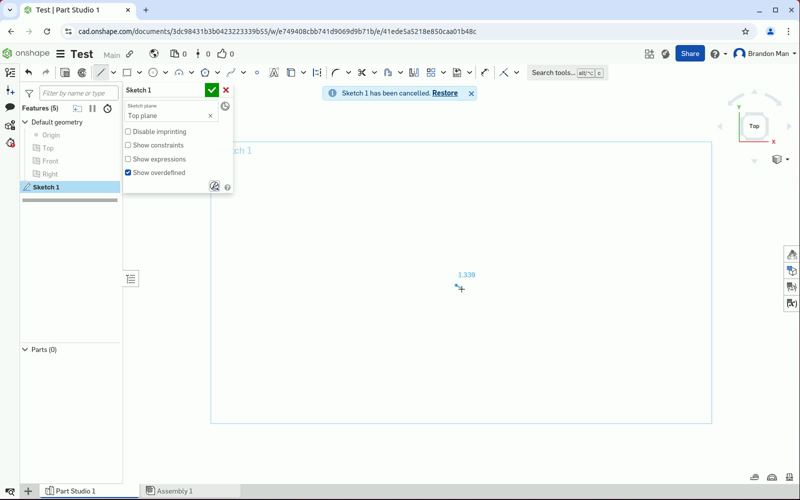
scroll(6)
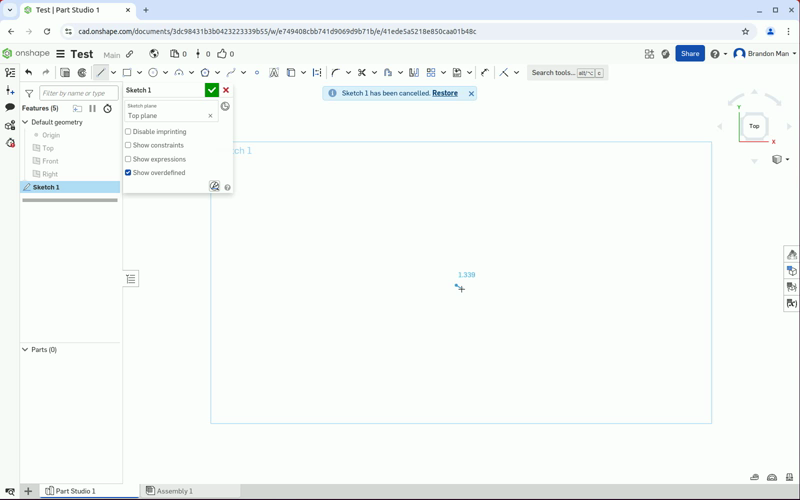
scroll(6)
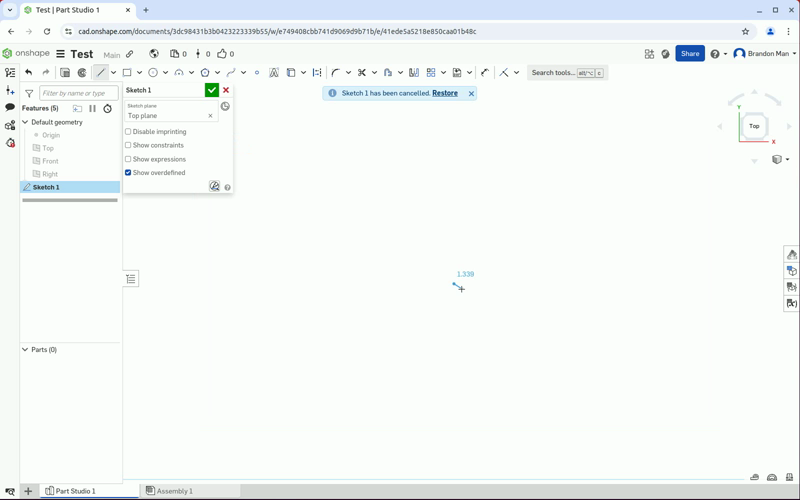
scroll(6)
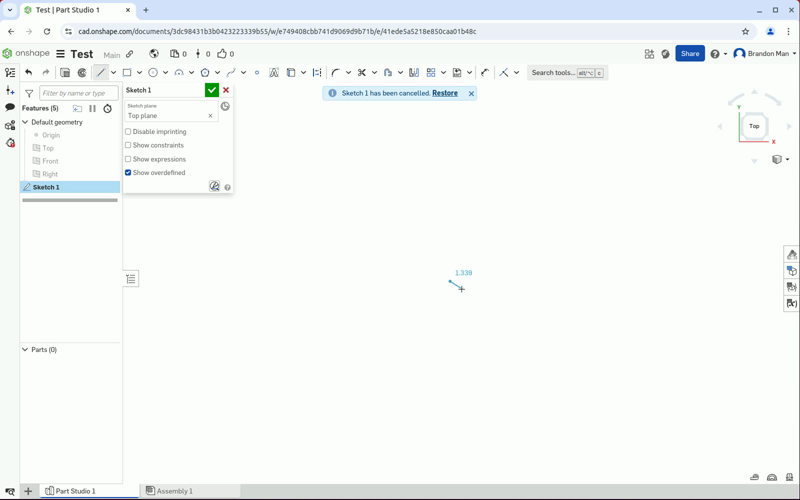
scroll(6)
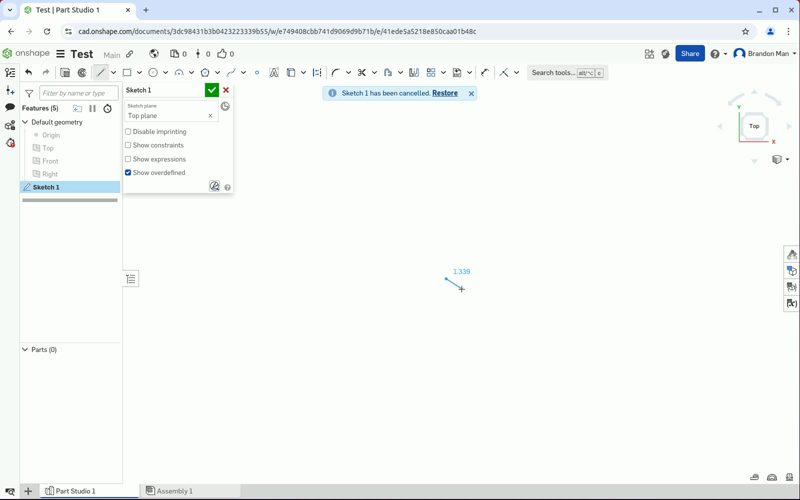
scroll(6)
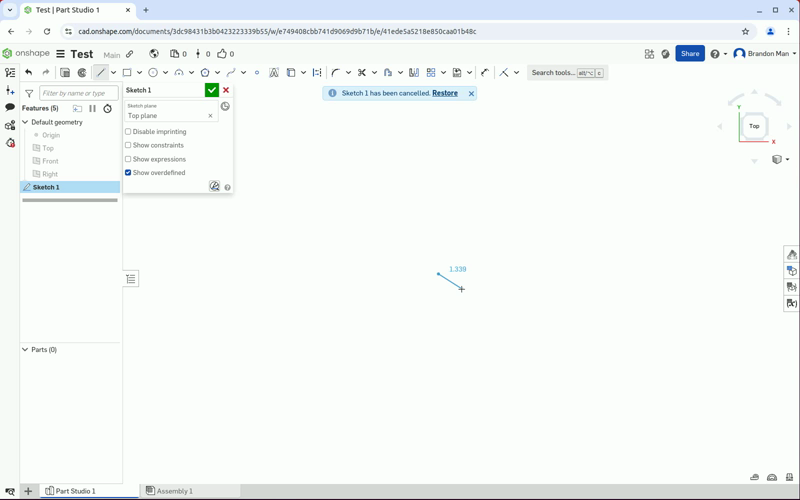
scroll(6)
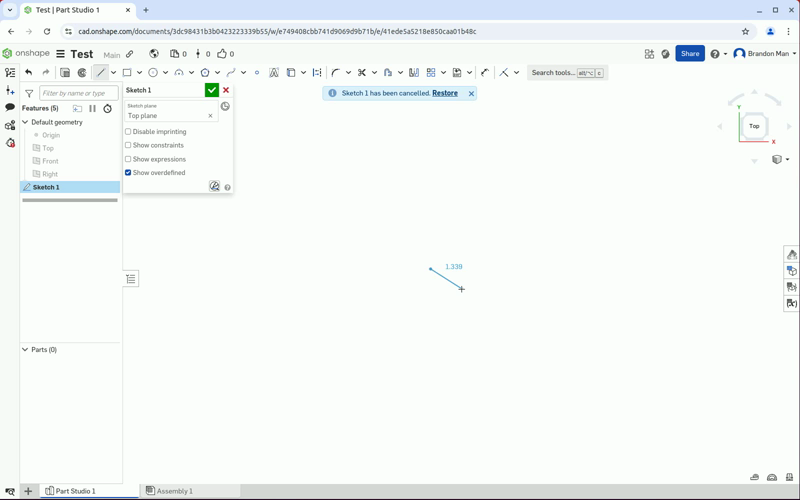
scroll(6)
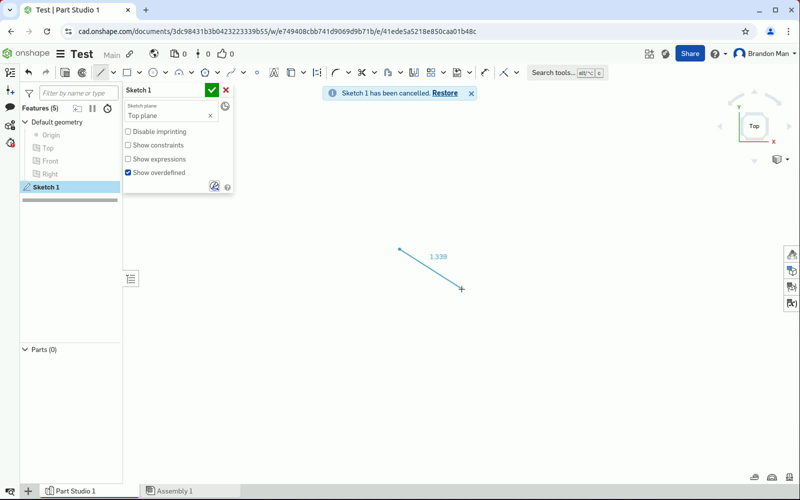
click(461, 288)
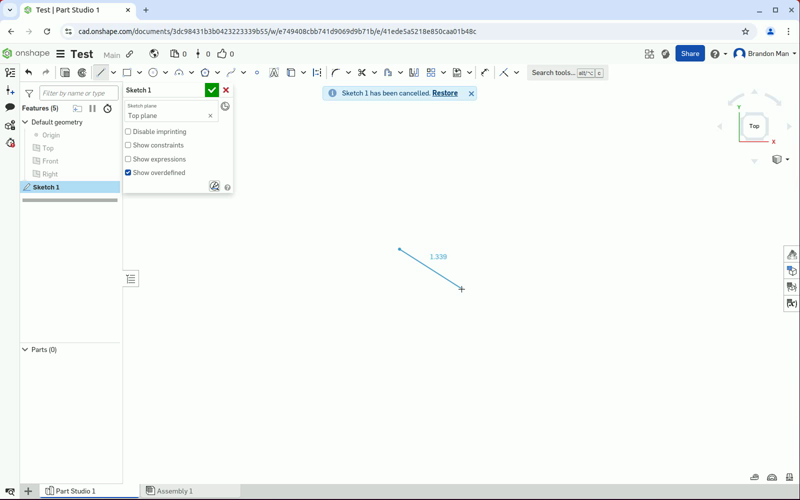
scroll(-6)
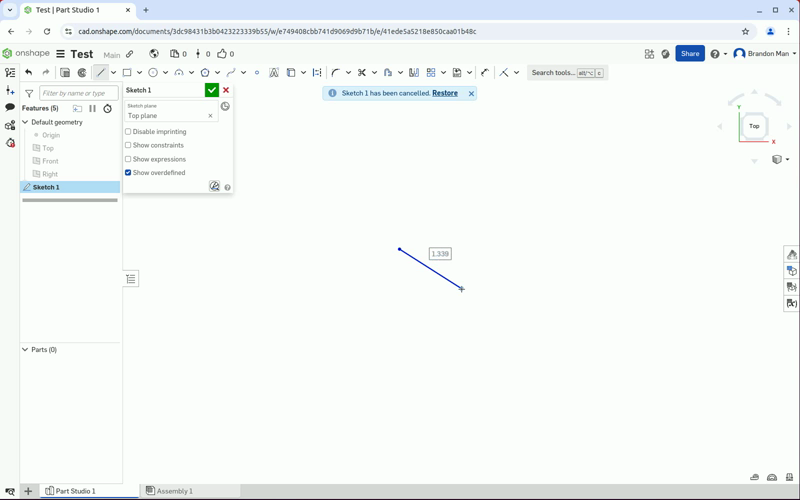
scroll(-6)
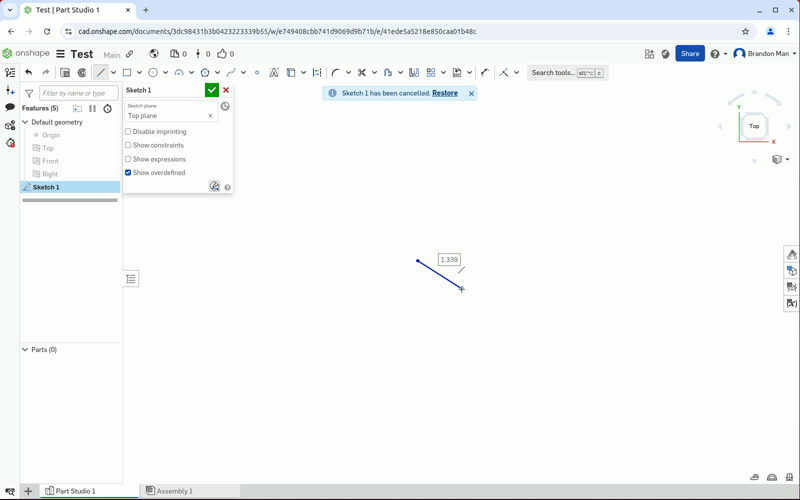
scroll(-6)
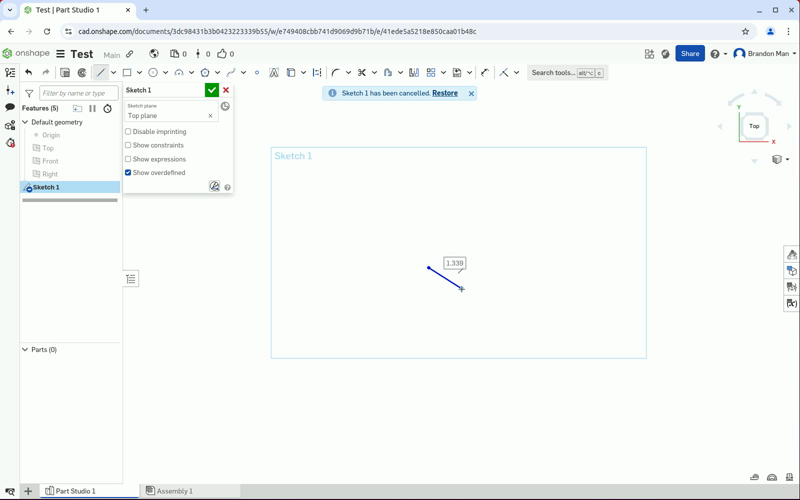
scroll(-6)
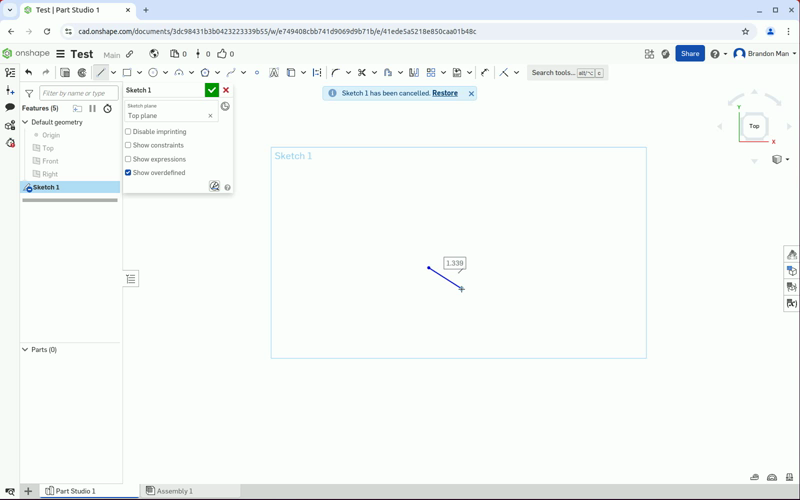
scroll(-6)
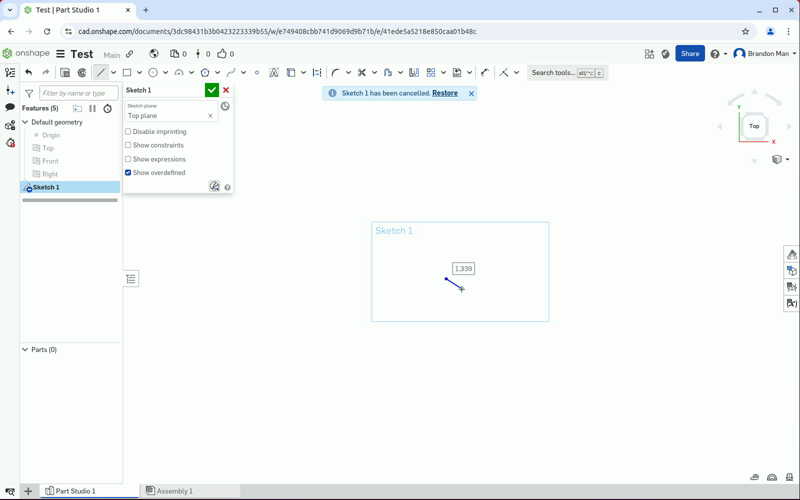
scroll(-6)
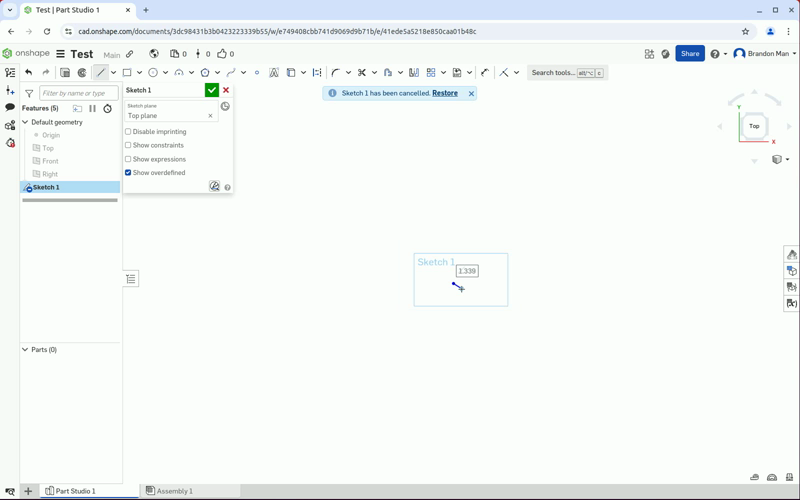
scroll(-6)
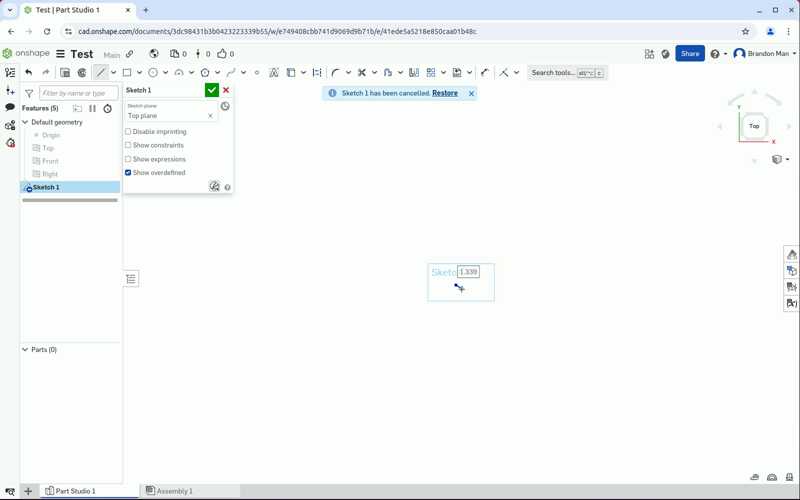
key_up(shift)
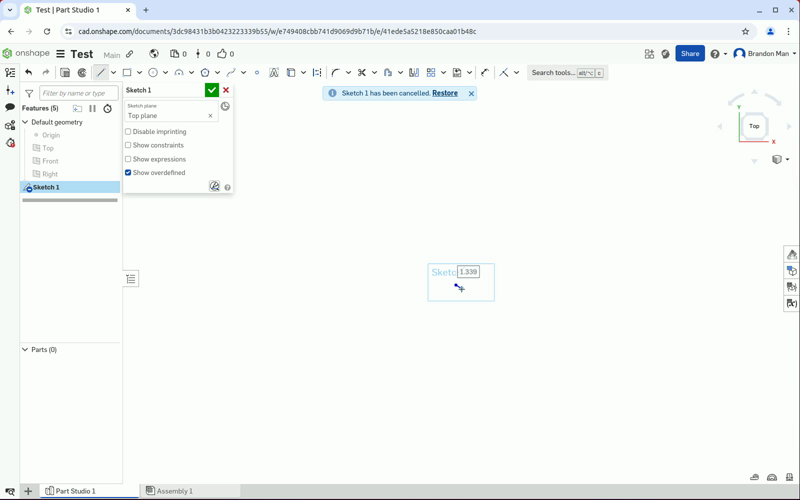
key_down(shift)
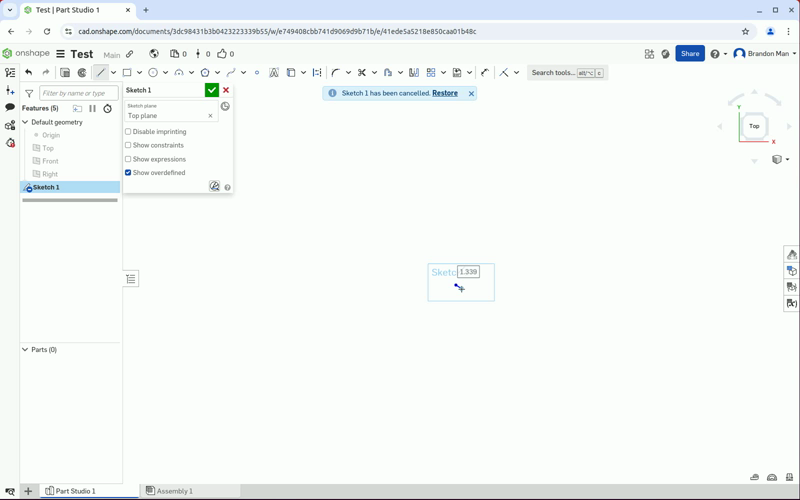
mouse_move(492, 288)
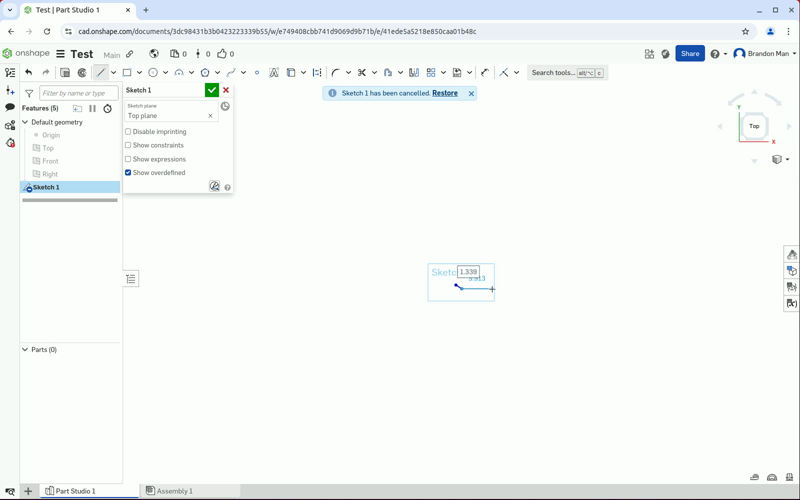
mouse_move(467, 285)
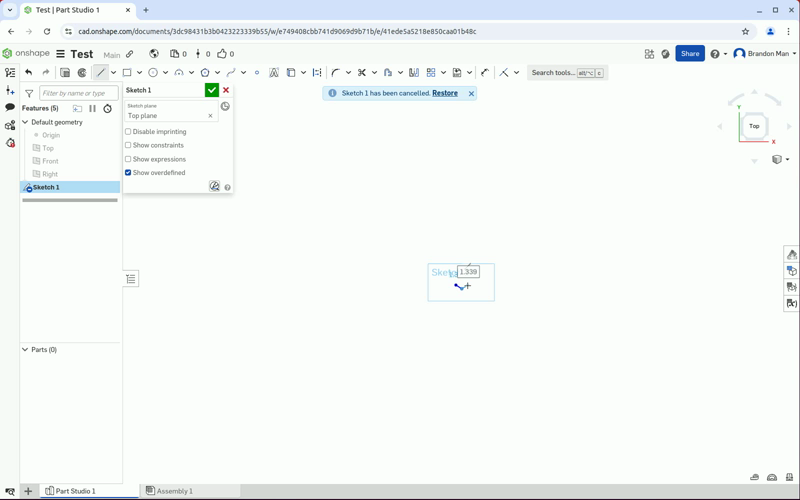
scroll(6)
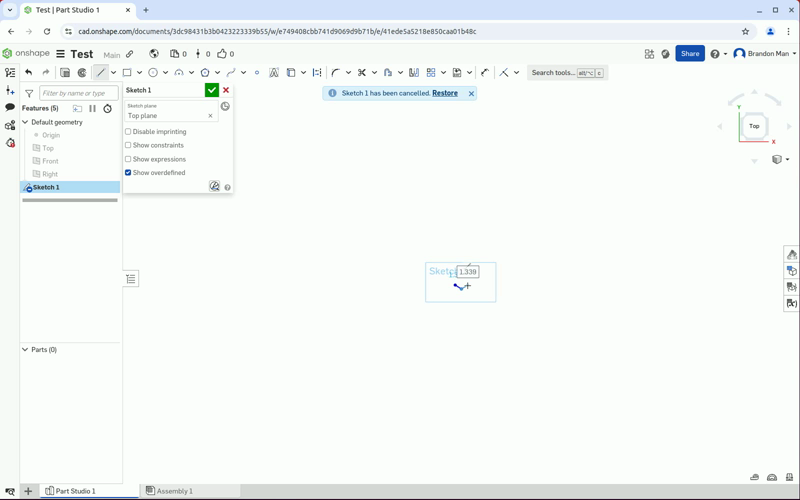
scroll(6)
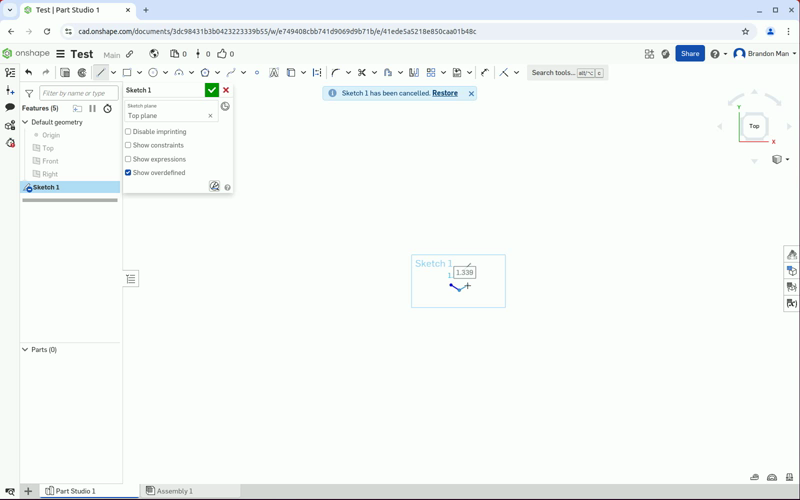
scroll(6)
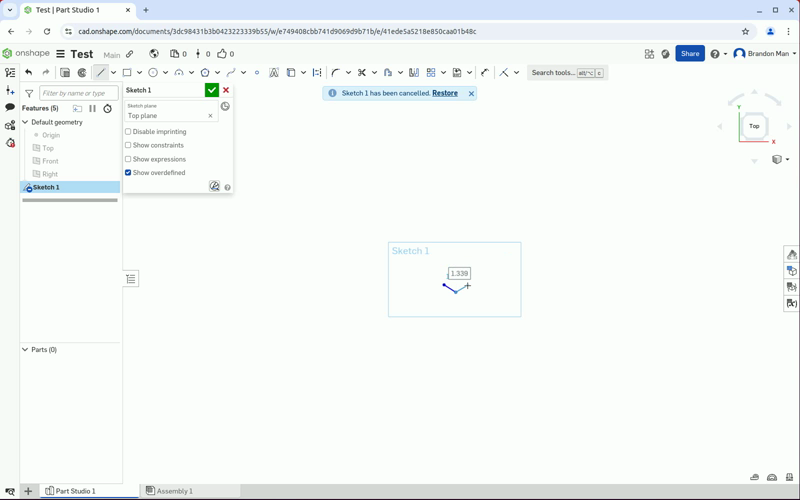
scroll(6)
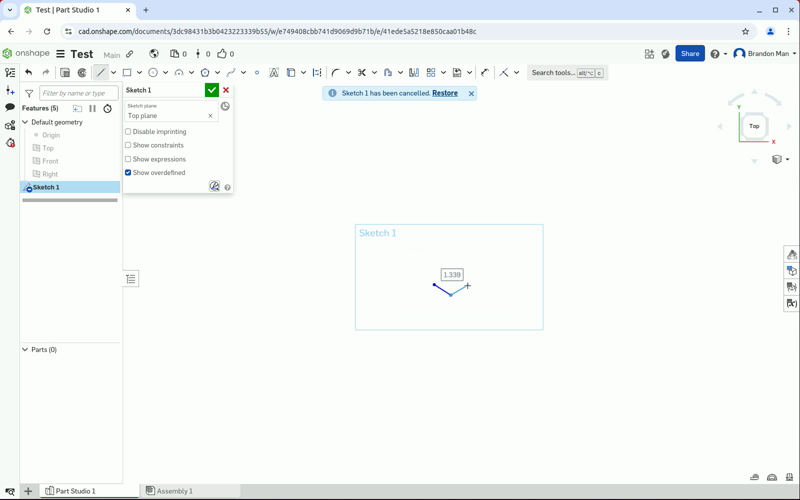
scroll(6)
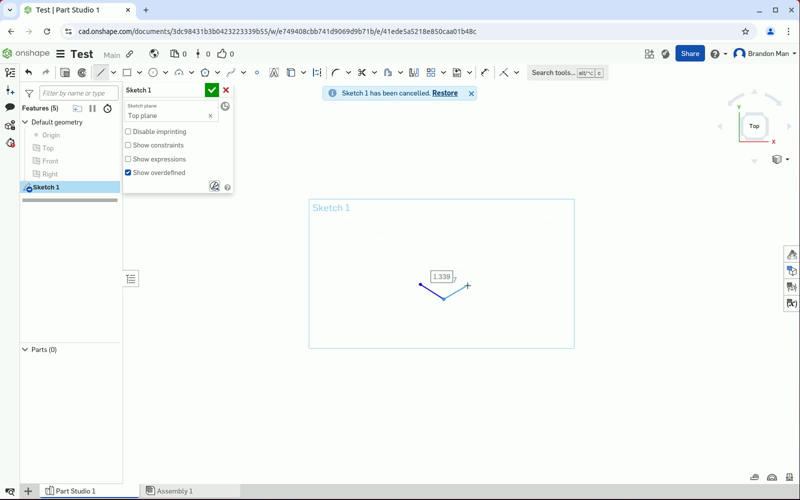
scroll(6)
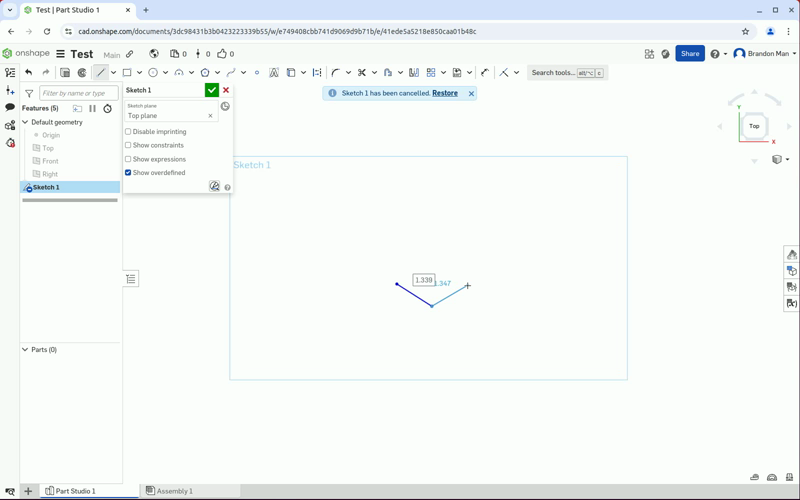
scroll(6)
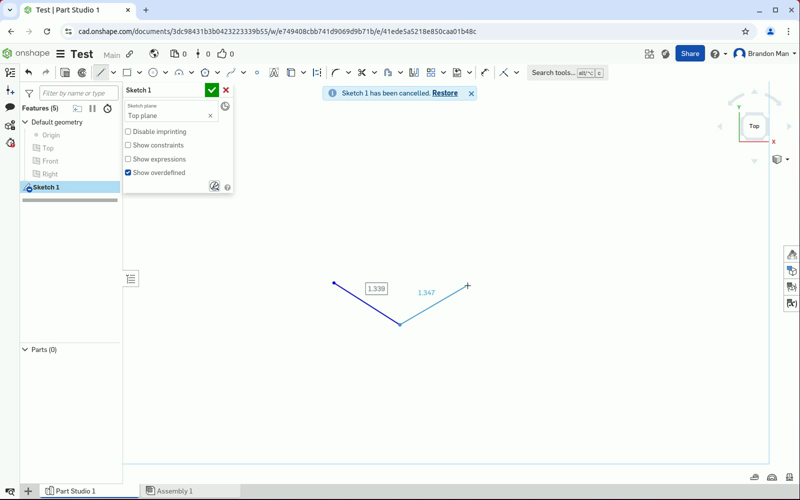
click(467, 285)
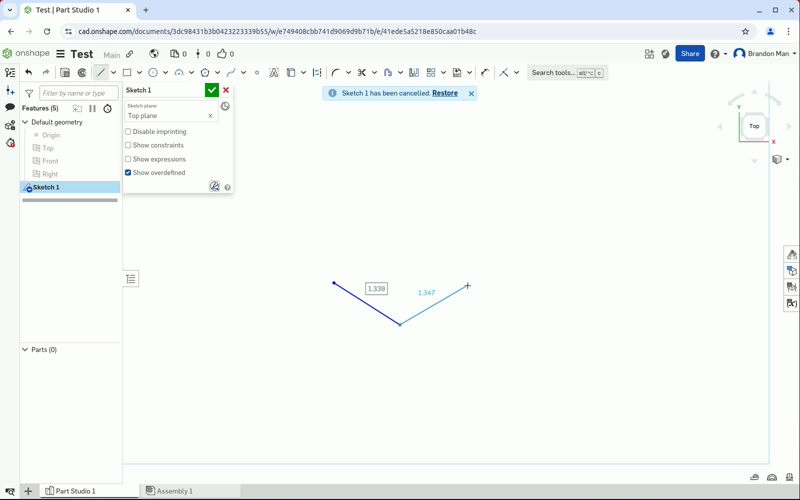
scroll(-6)
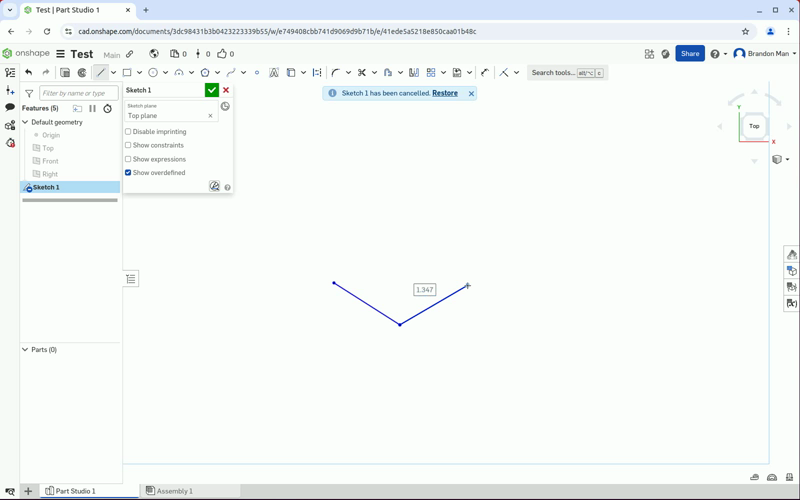
scroll(-6)
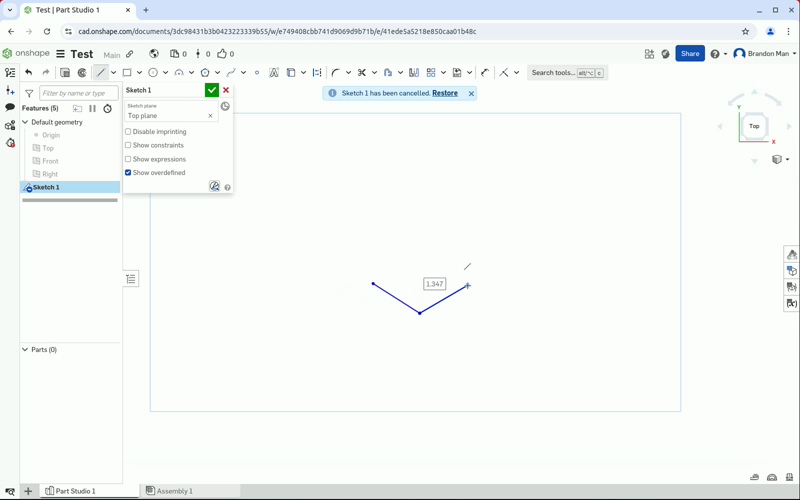
scroll(-6)
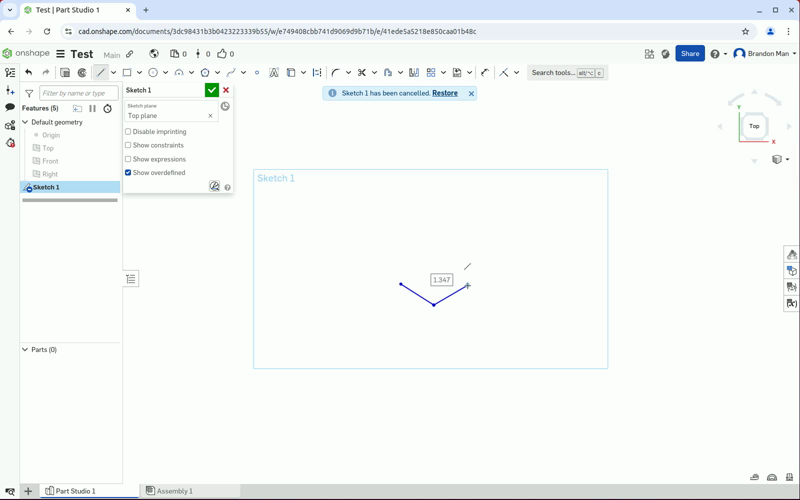
scroll(-6)
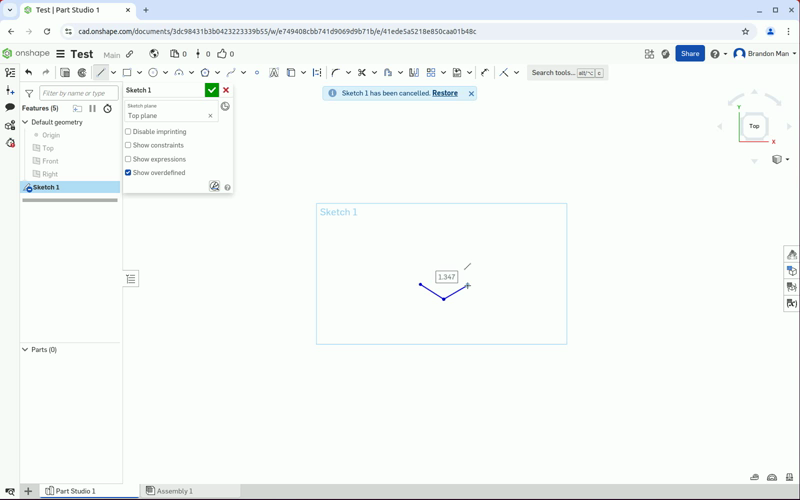
scroll(-6)
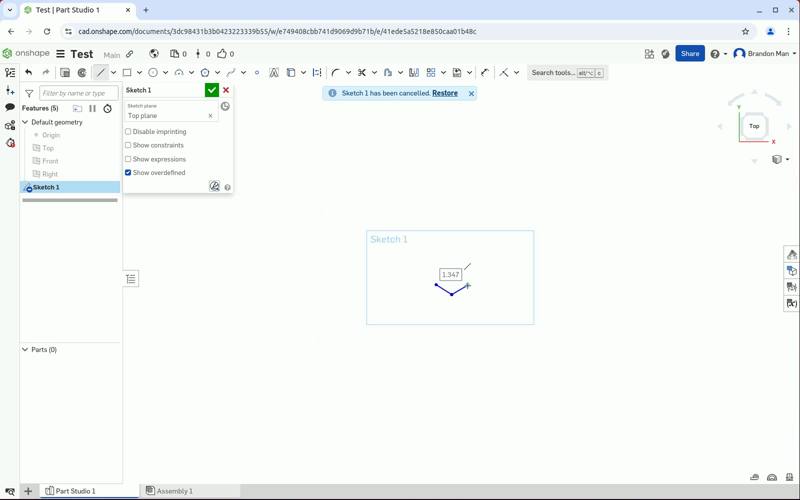
scroll(-6)
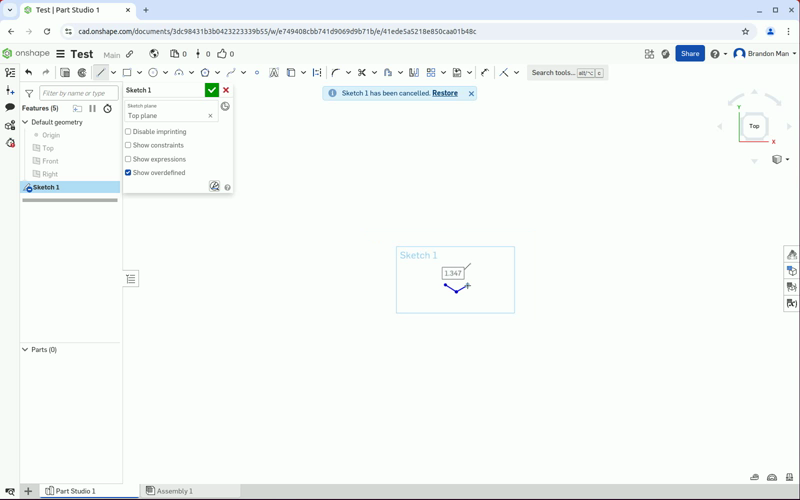
scroll(-6)
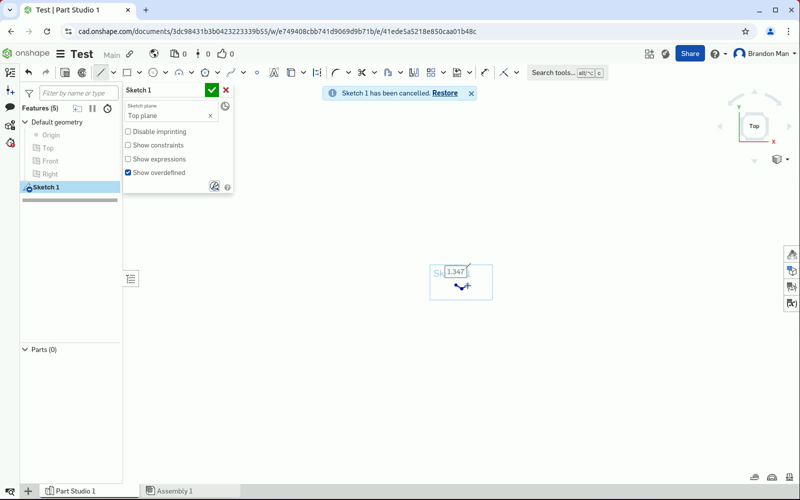
key_up(shift)
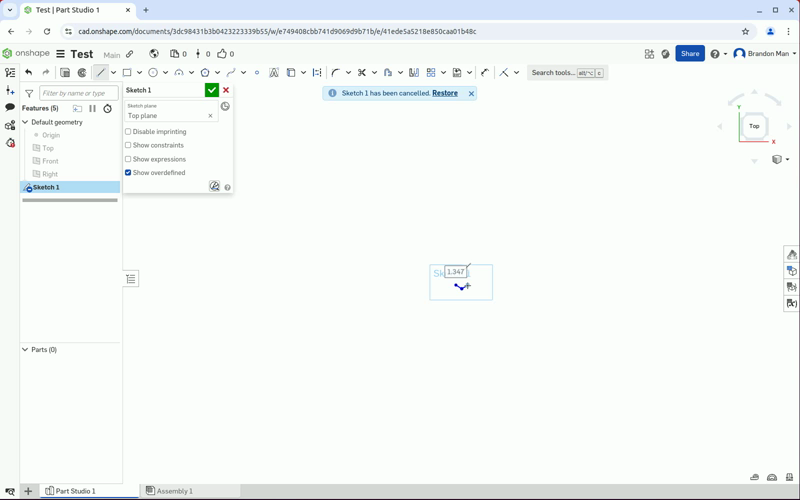
key_down(shift)
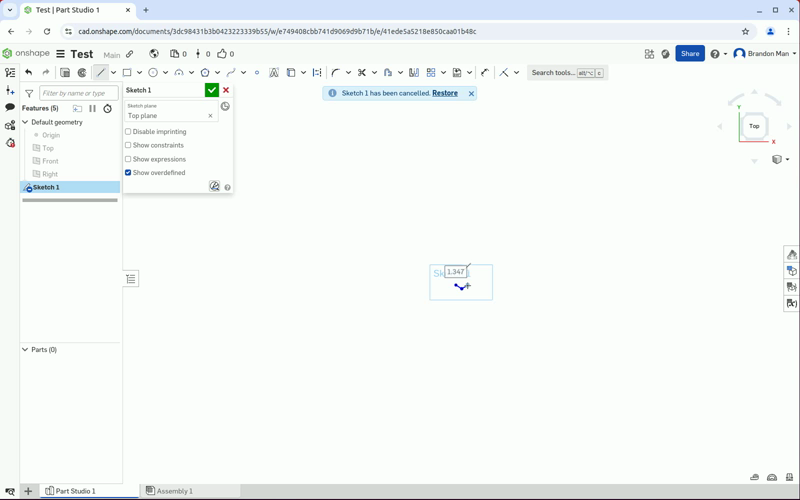
mouse_move(497, 285)
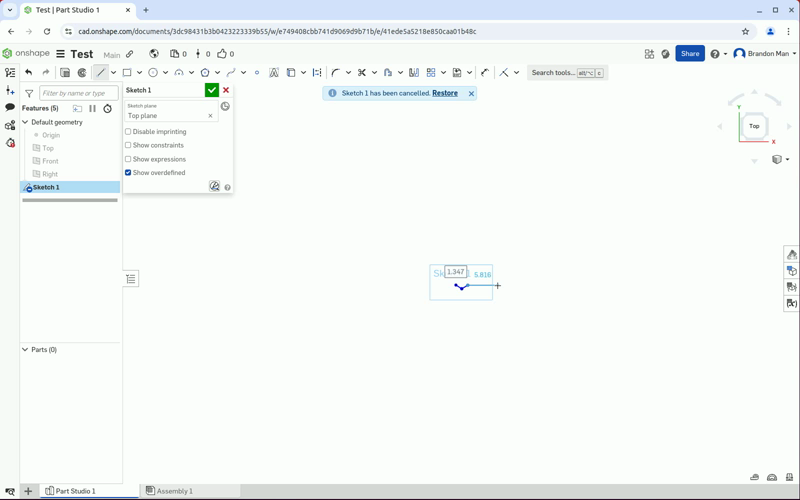
mouse_move(467, 278)
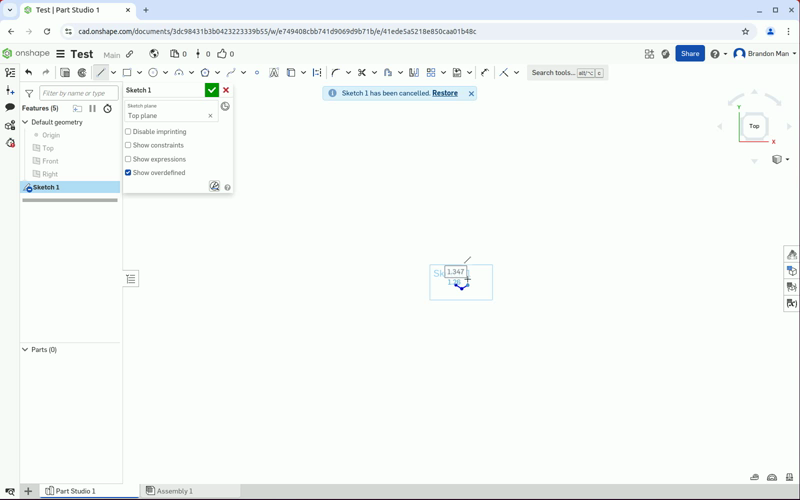
scroll(6)
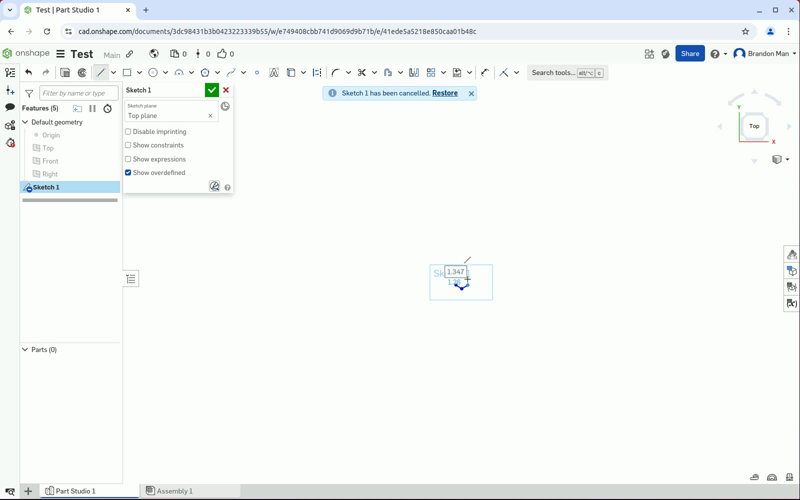
scroll(6)
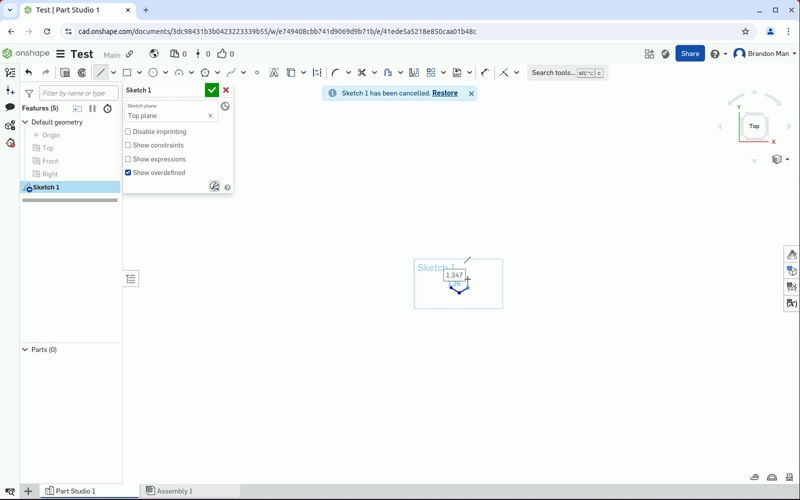
scroll(6)
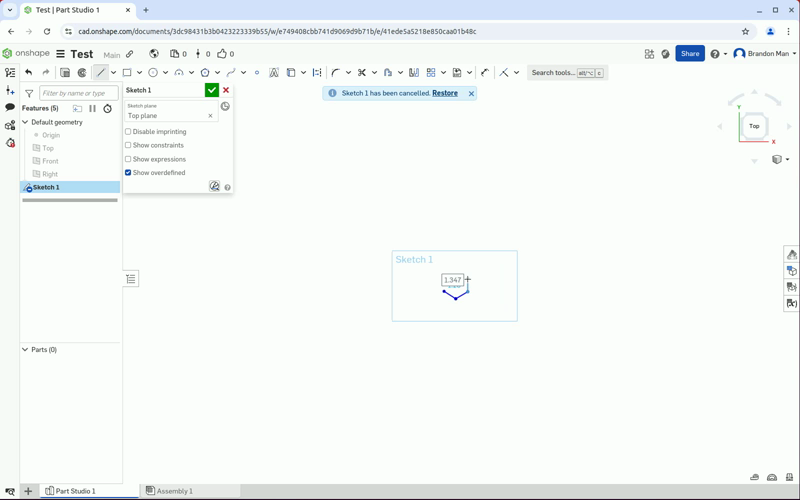
scroll(6)
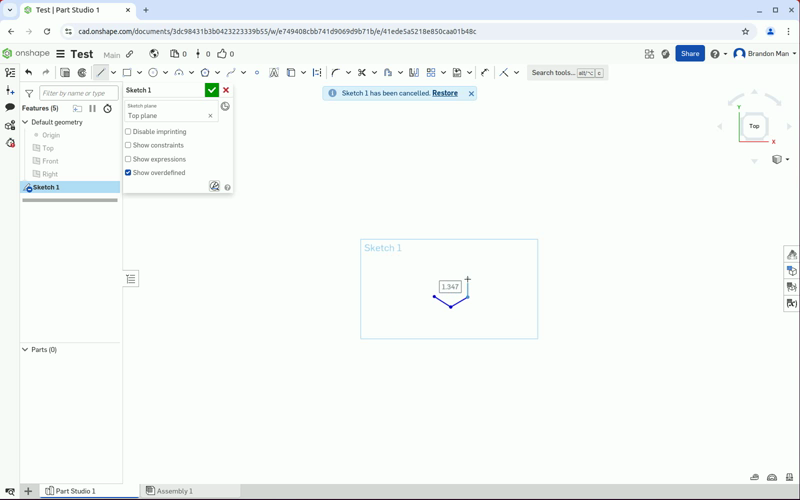
scroll(6)
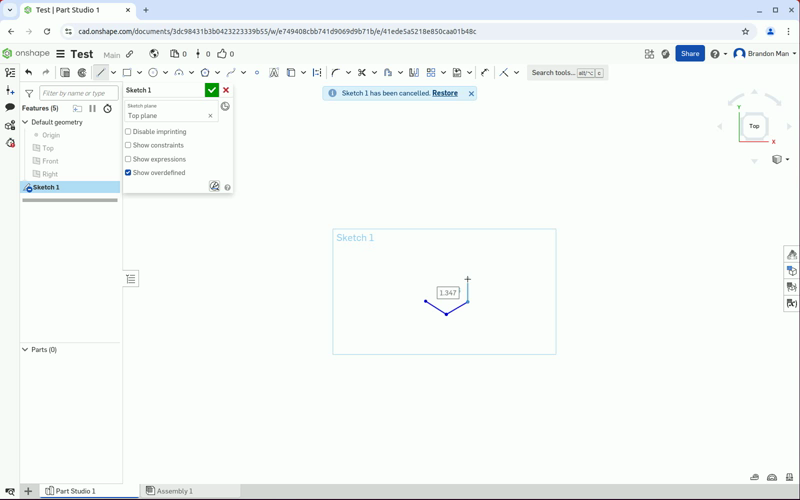
scroll(6)
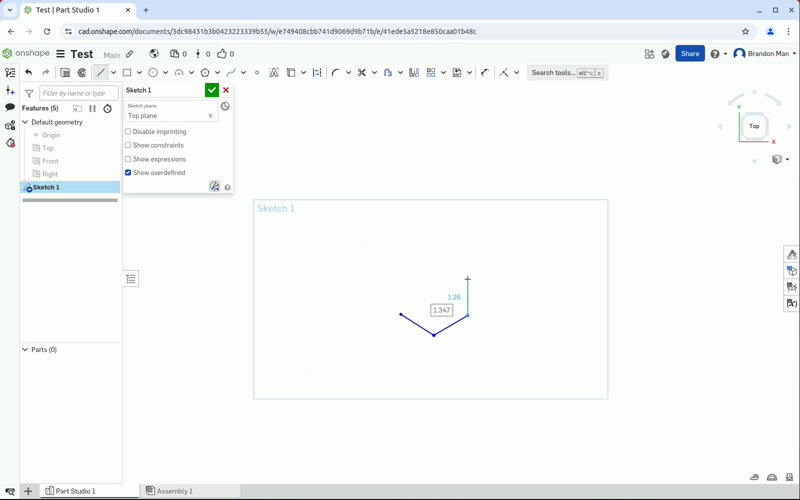
scroll(6)
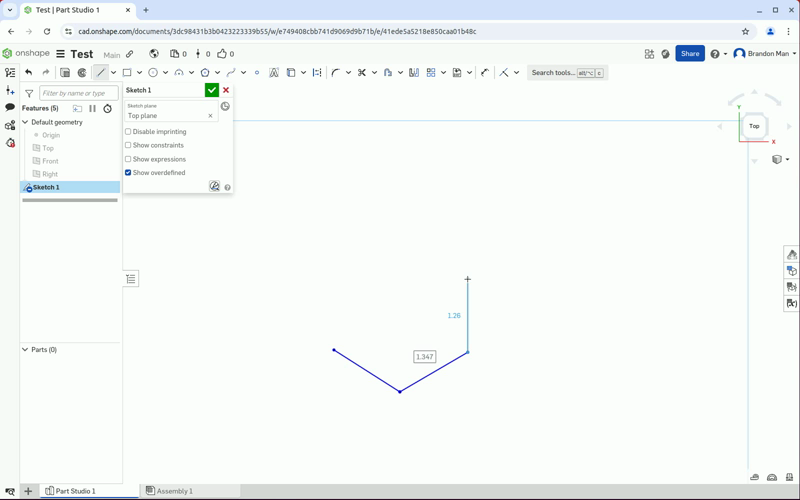
click(467, 278)
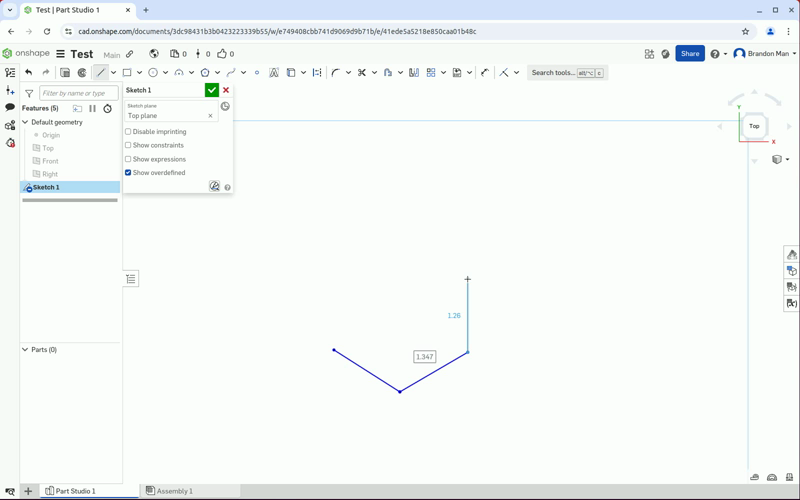
scroll(-6)
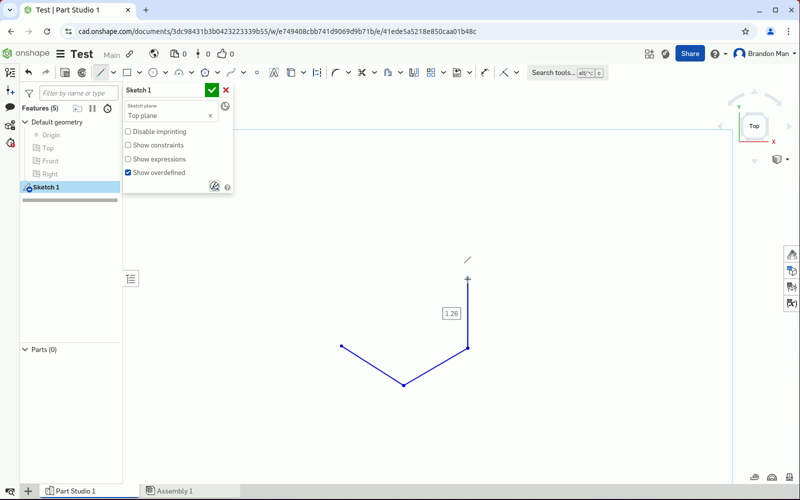
scroll(-6)
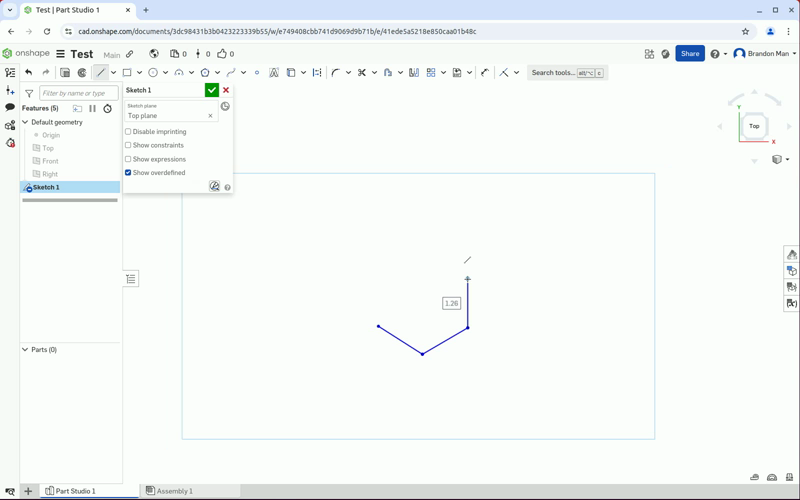
scroll(-6)
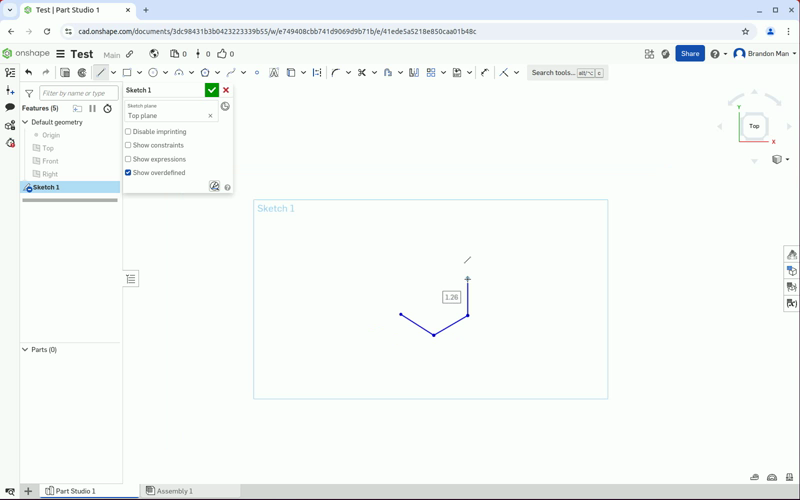
scroll(-6)
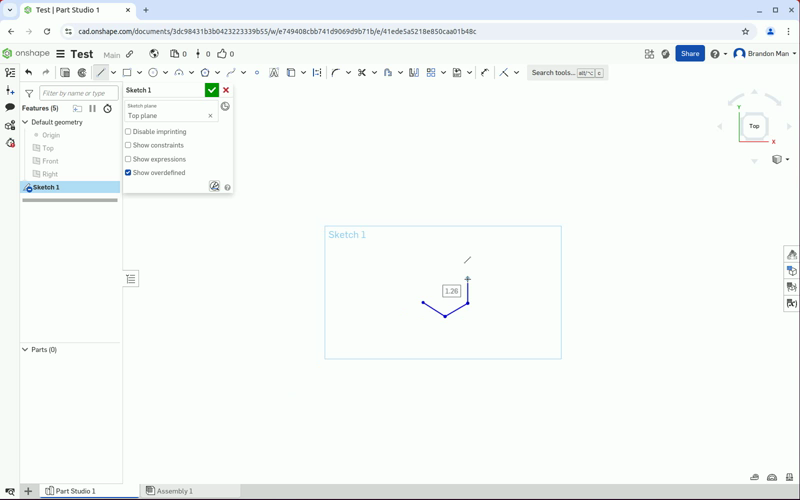
scroll(-6)
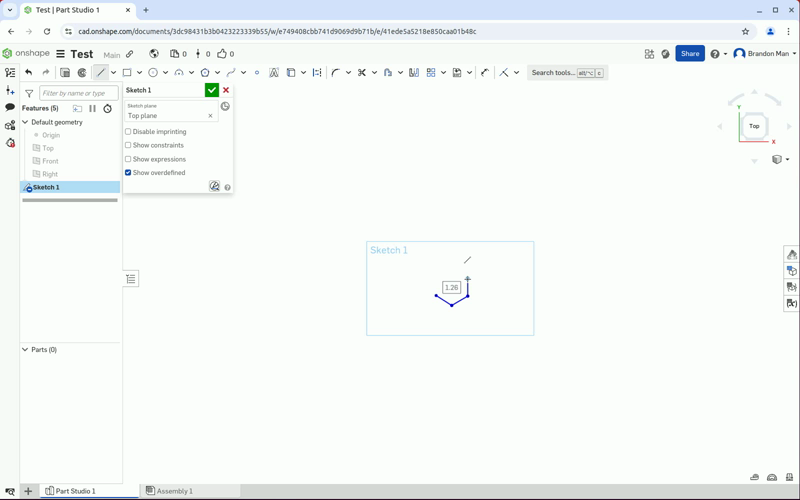
scroll(-6)
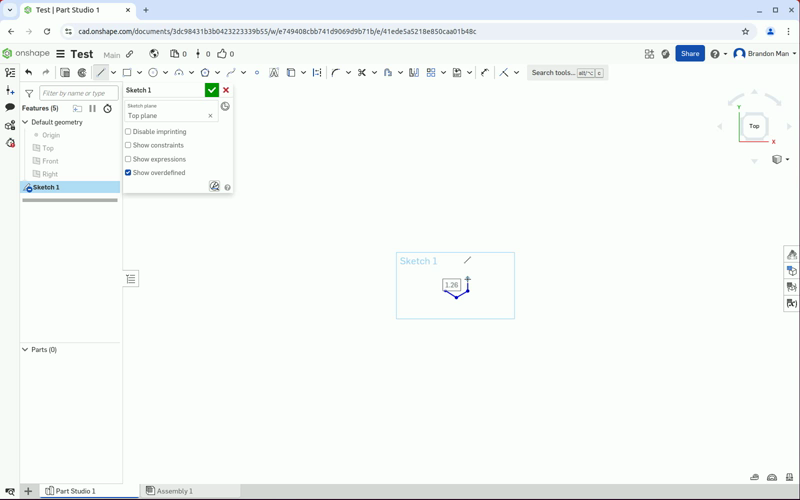
scroll(-6)
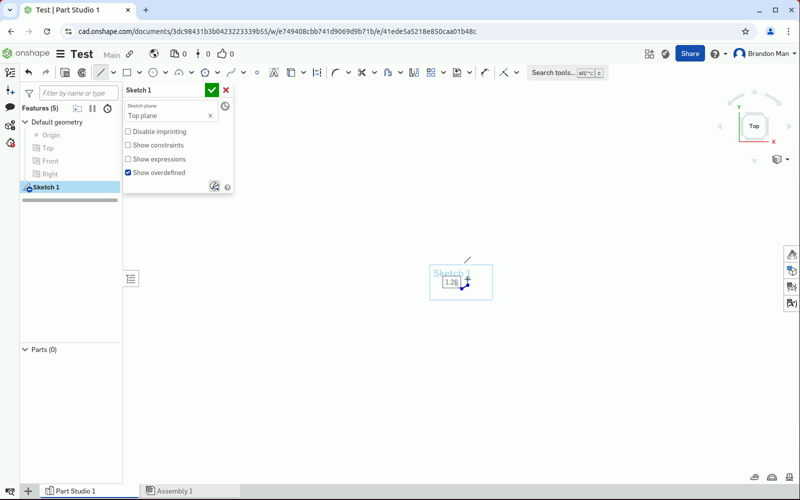
key_up(shift)
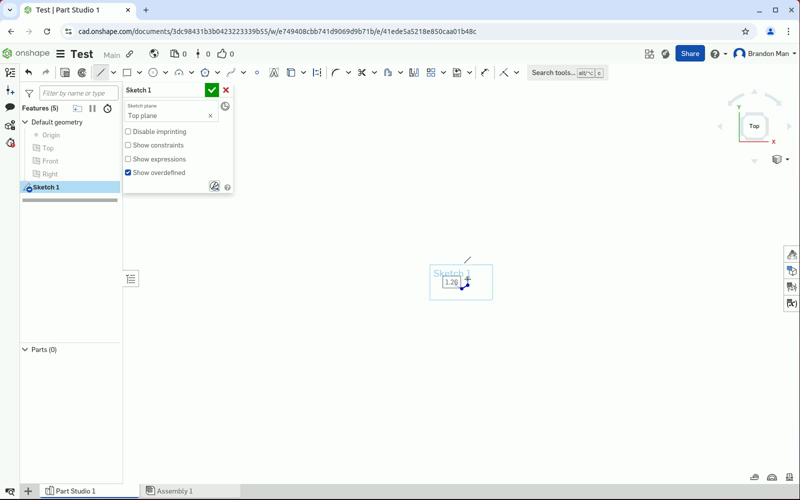
key_down(shift)
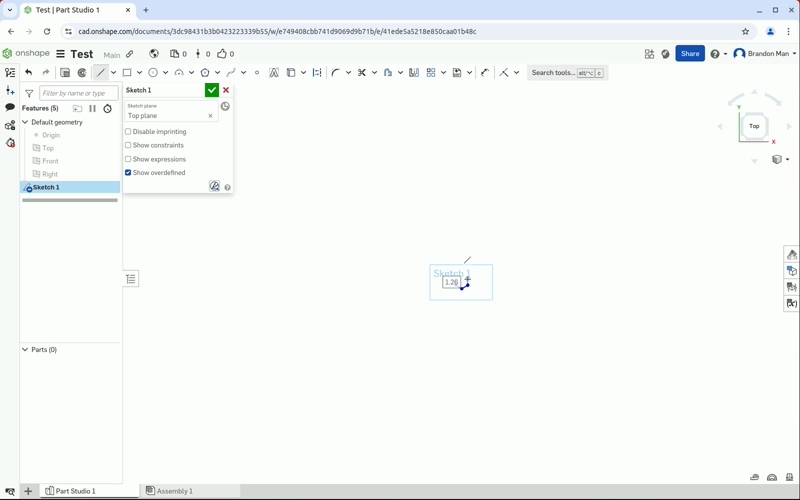
mouse_move(497, 278)
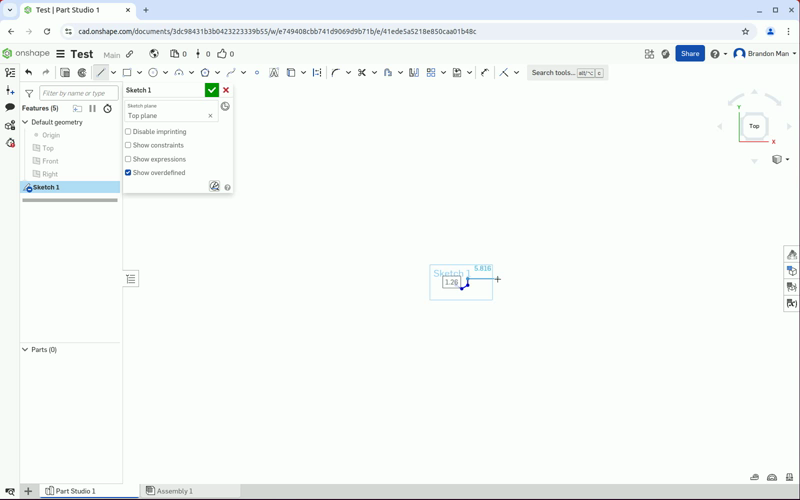
mouse_move(461, 275)
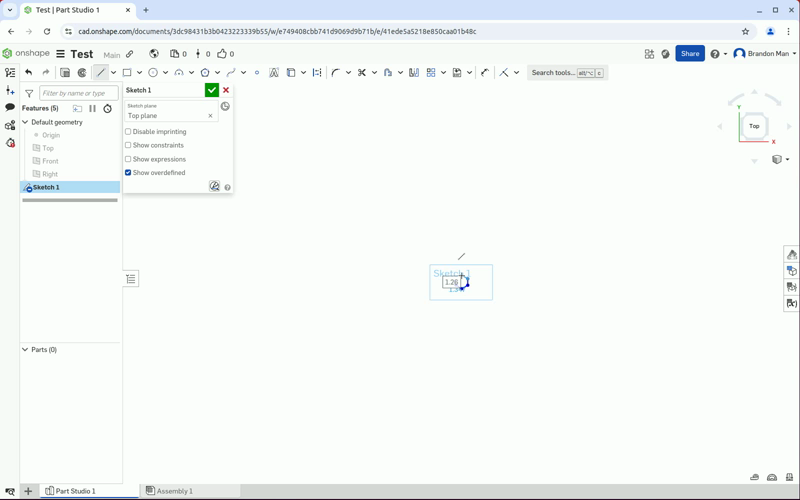
scroll(6)
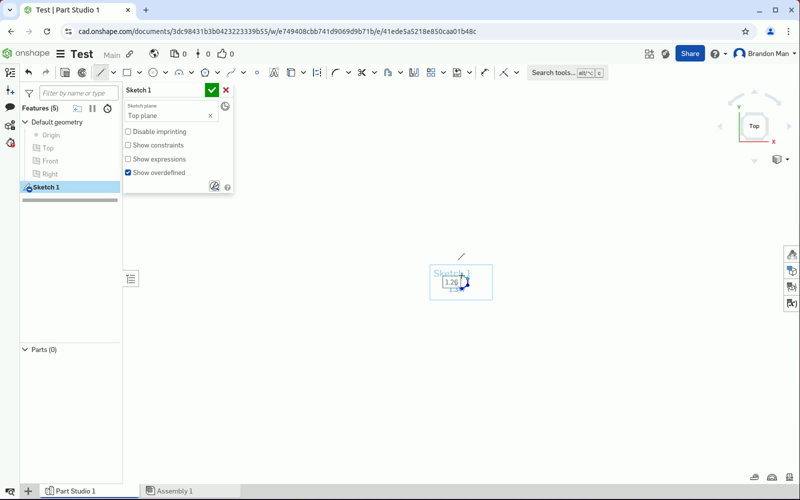
scroll(6)
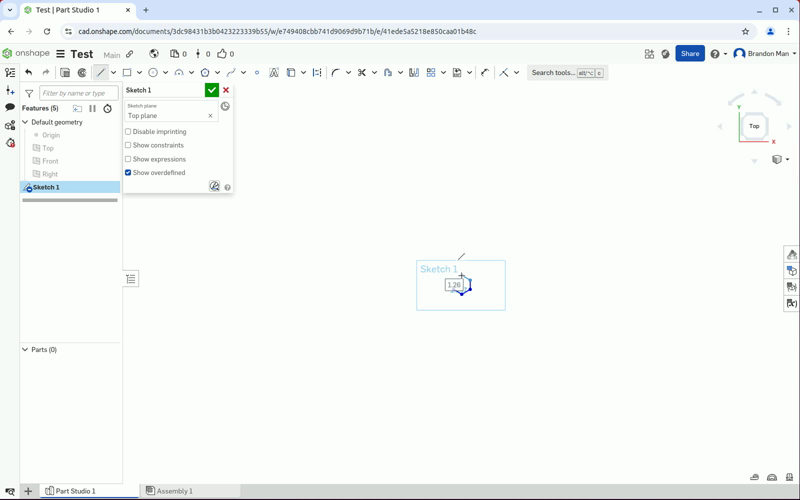
scroll(6)
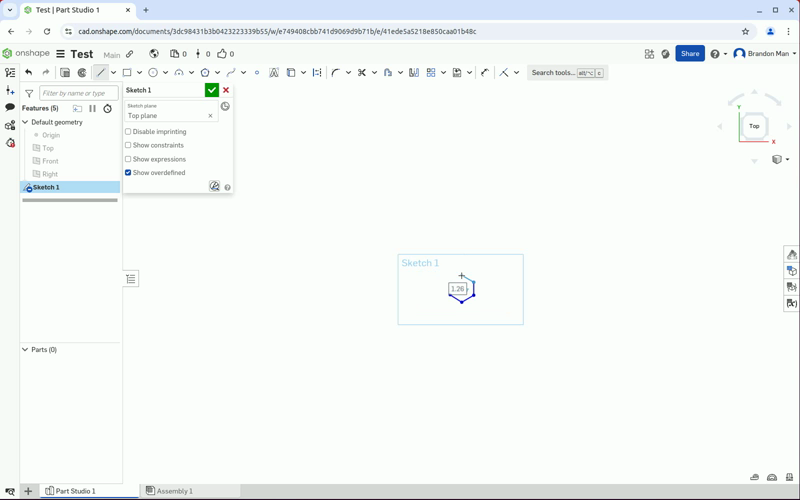
scroll(6)
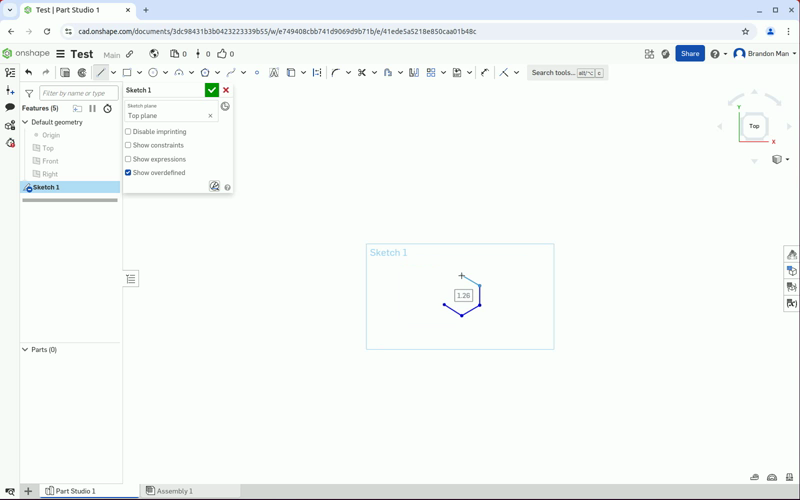
scroll(6)
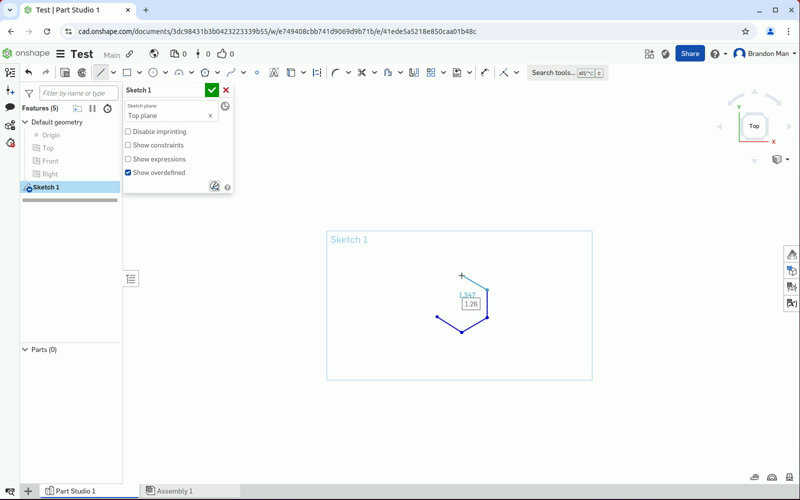
scroll(6)
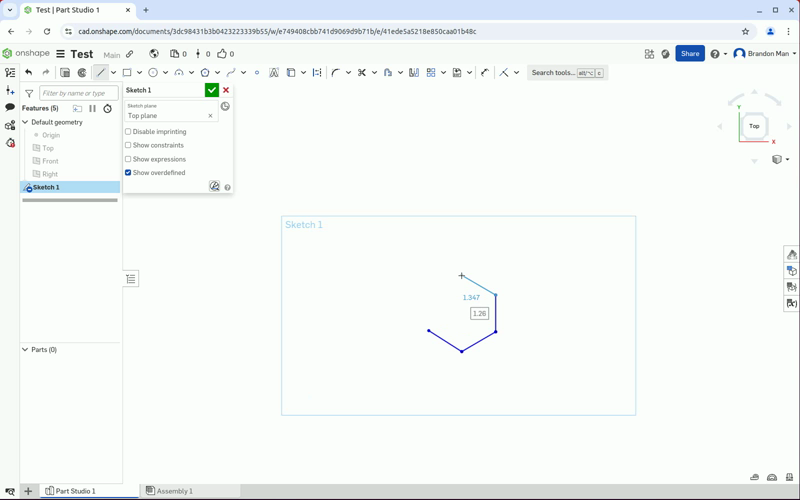
scroll(6)
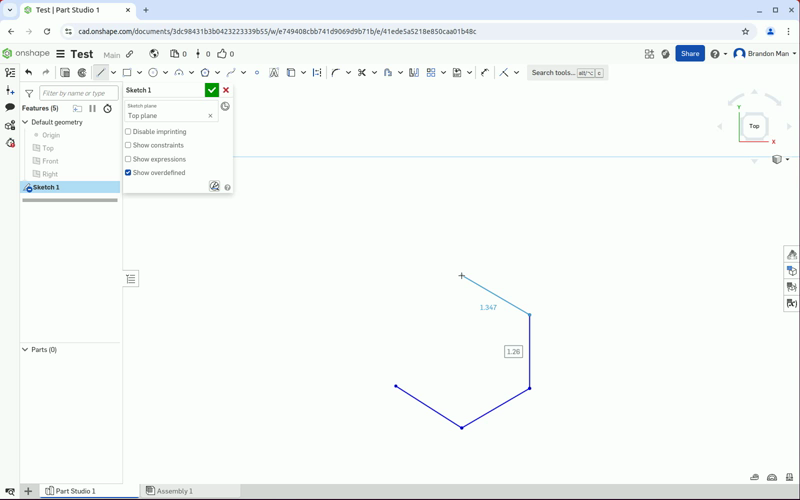
click(461, 275)
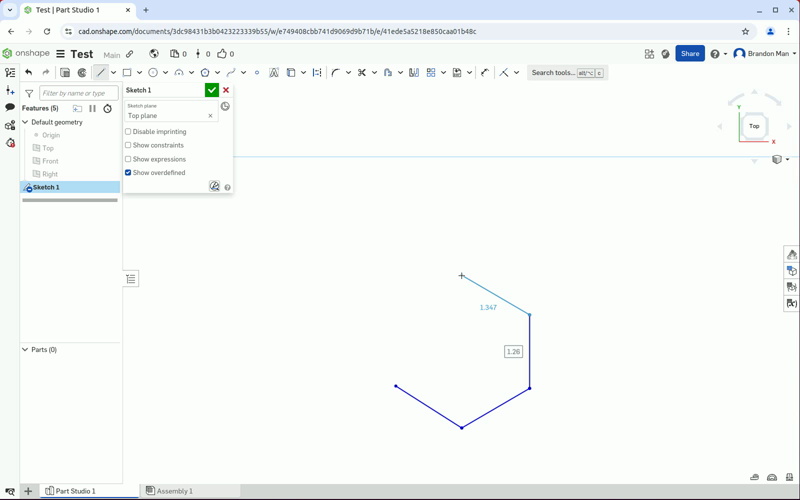
scroll(-6)
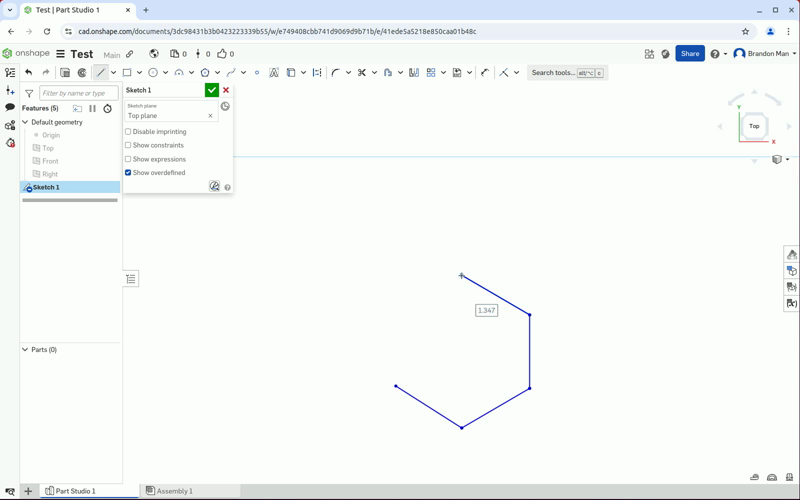
scroll(-6)
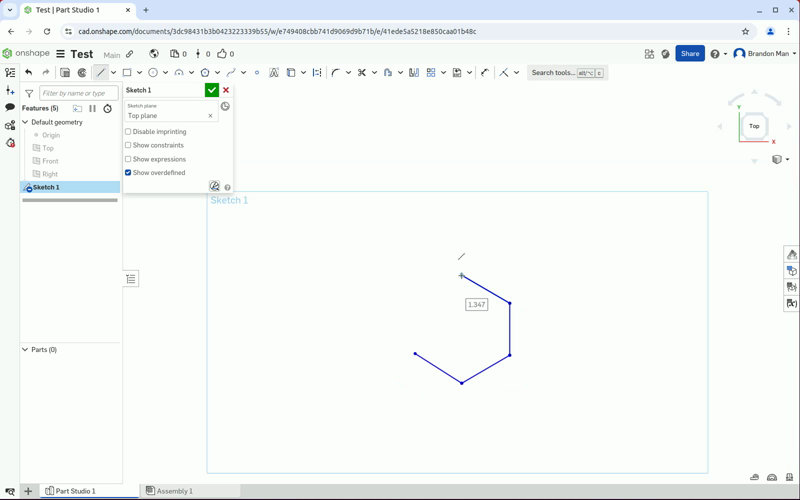
scroll(-6)
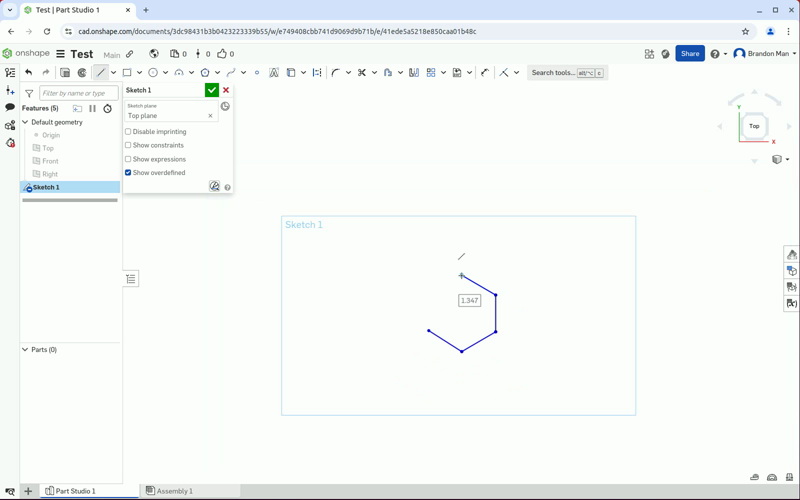
scroll(-6)
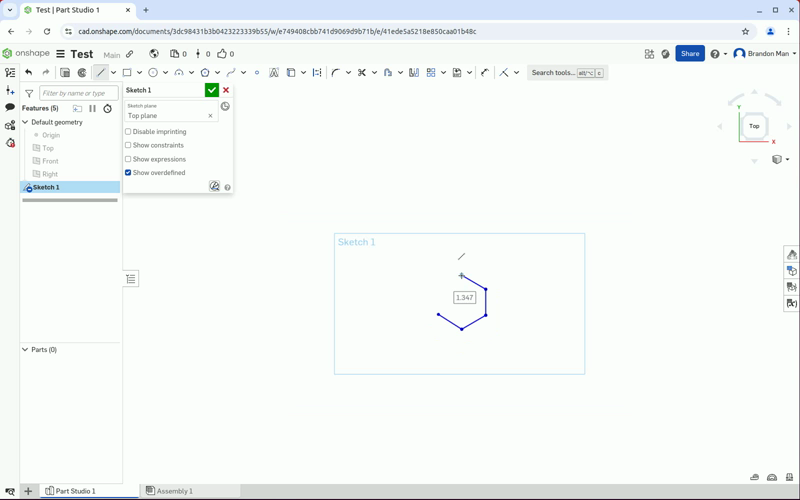
scroll(-6)
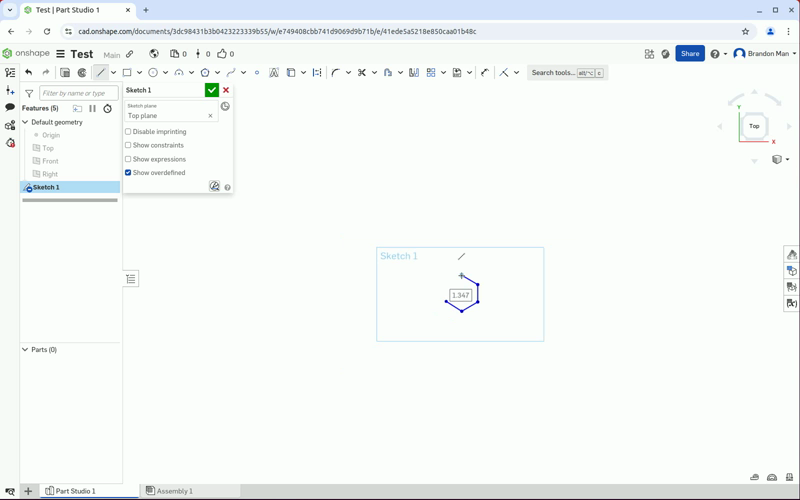
scroll(-6)
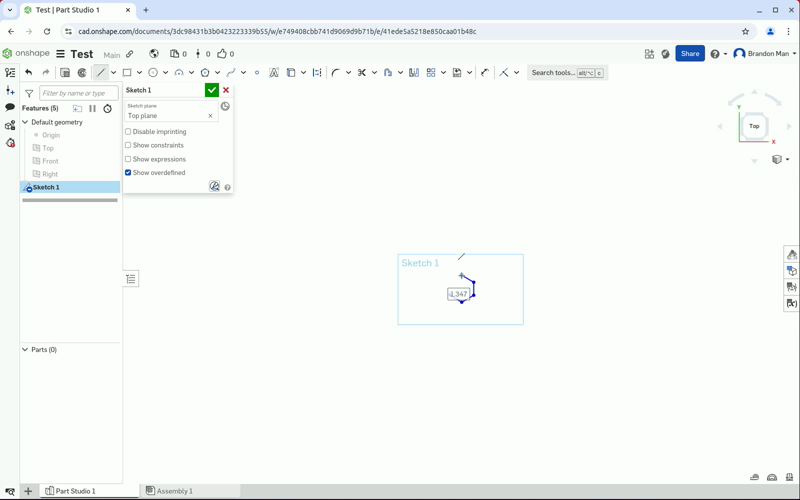
scroll(-6)
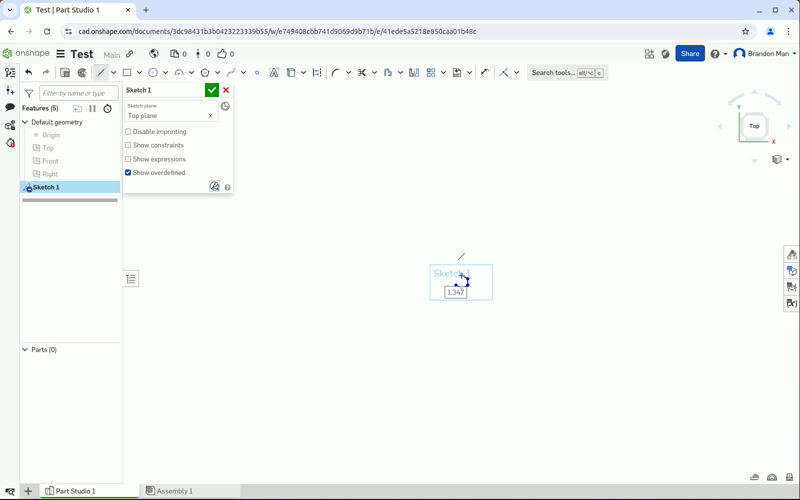
key_up(shift)
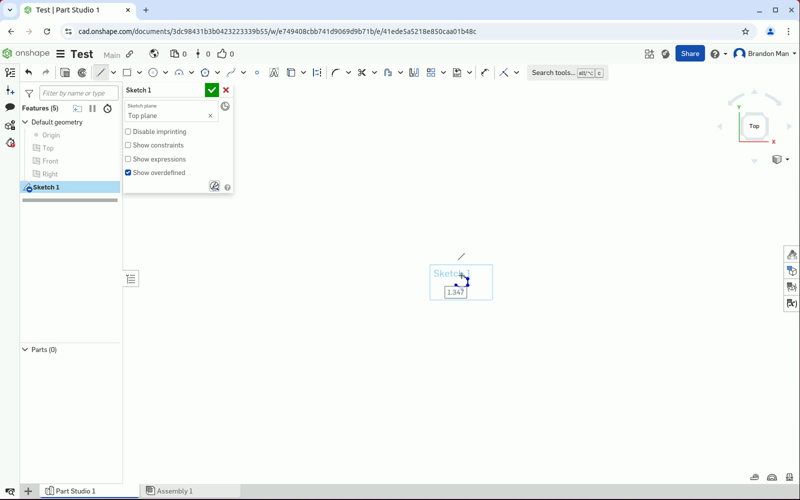
key_down(shift)
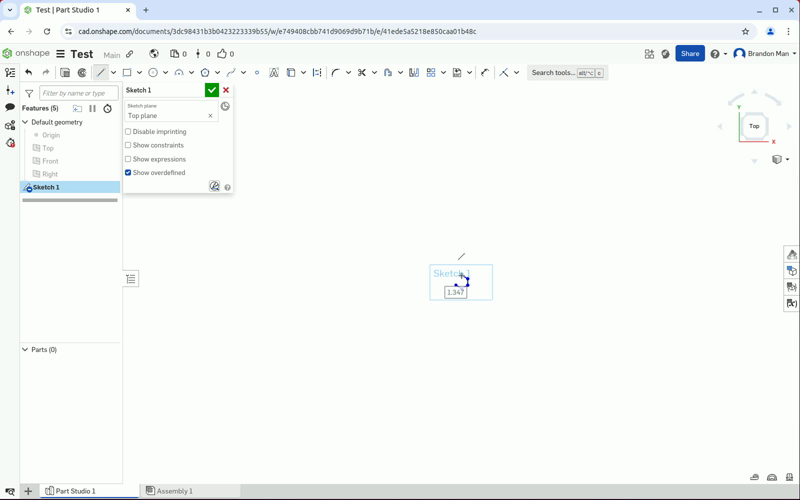
mouse_move(492, 275)
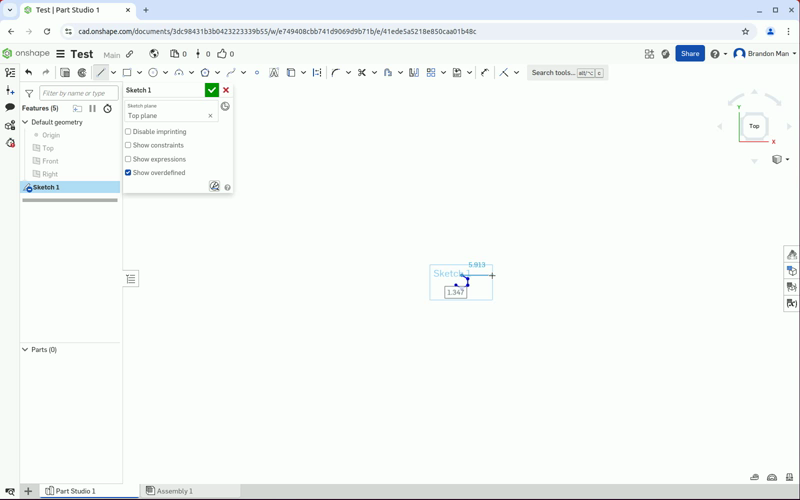
mouse_move(456, 278)
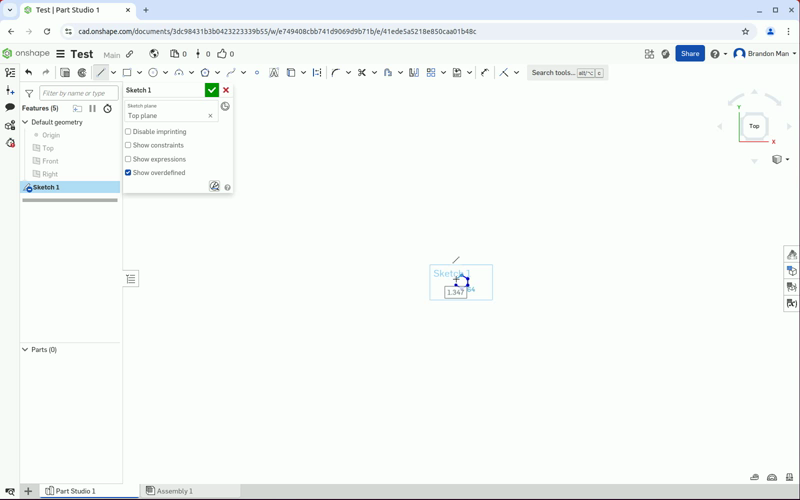
scroll(6)
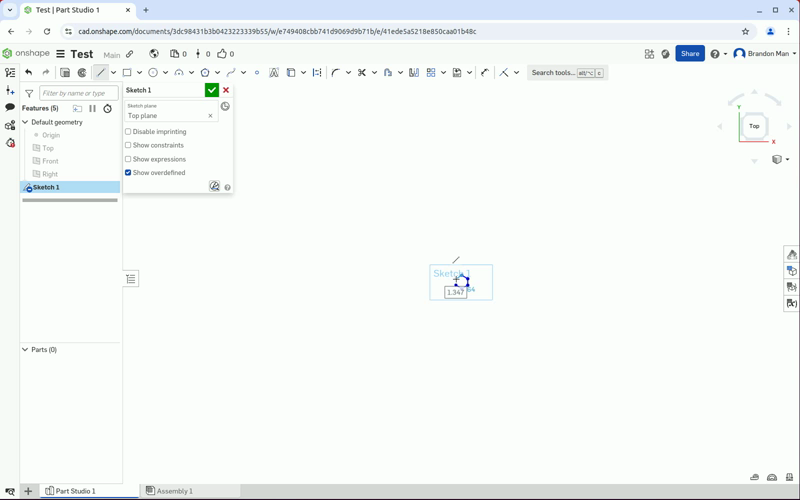
scroll(6)
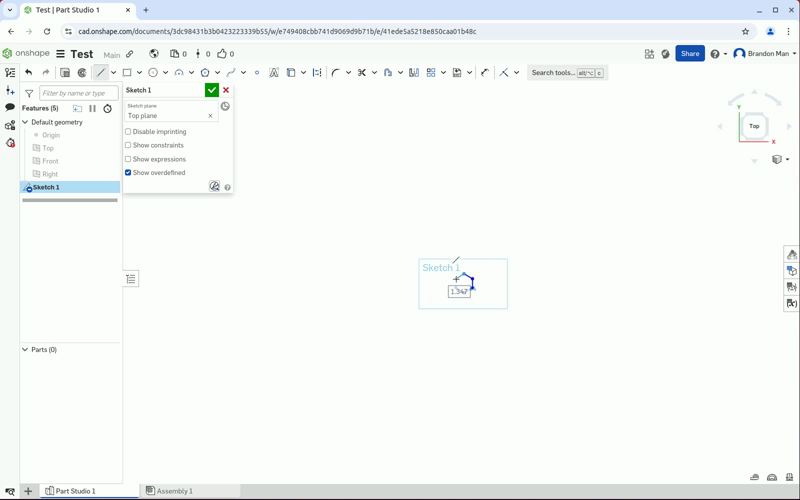
scroll(6)
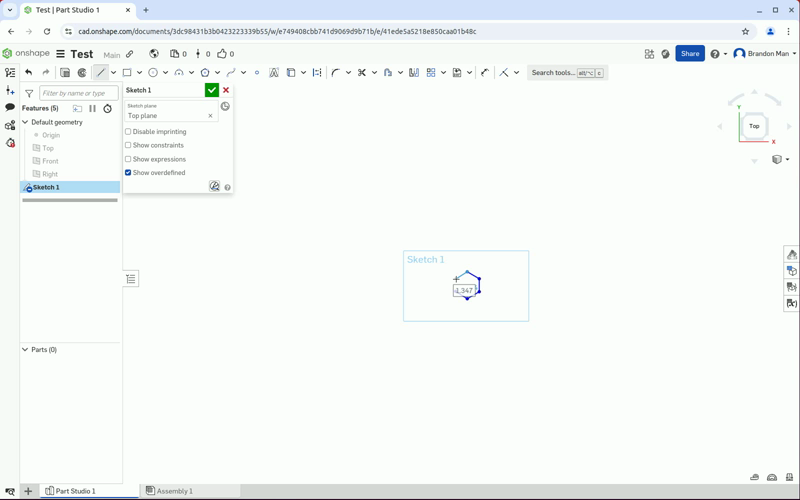
scroll(6)
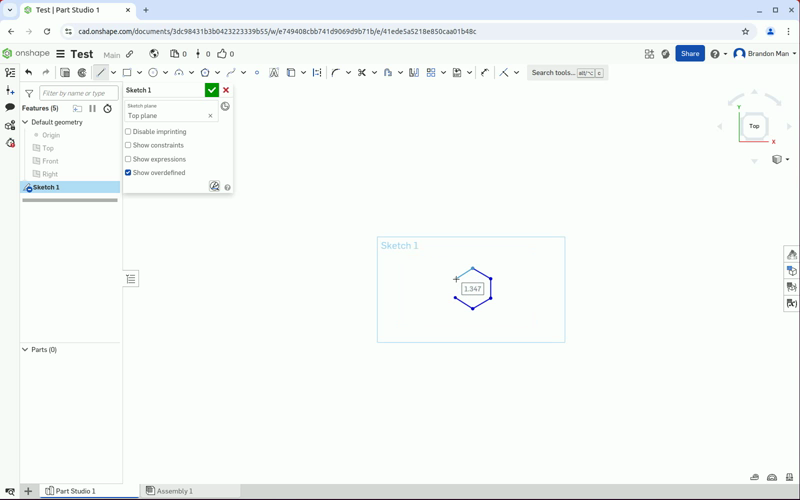
scroll(6)
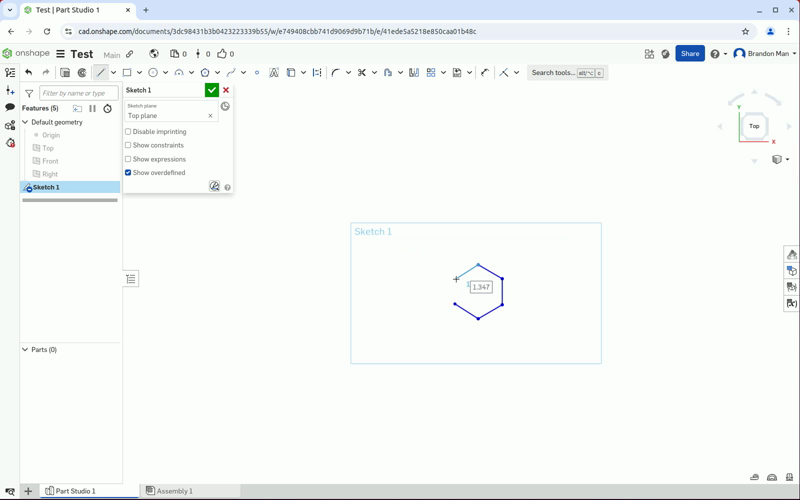
scroll(6)
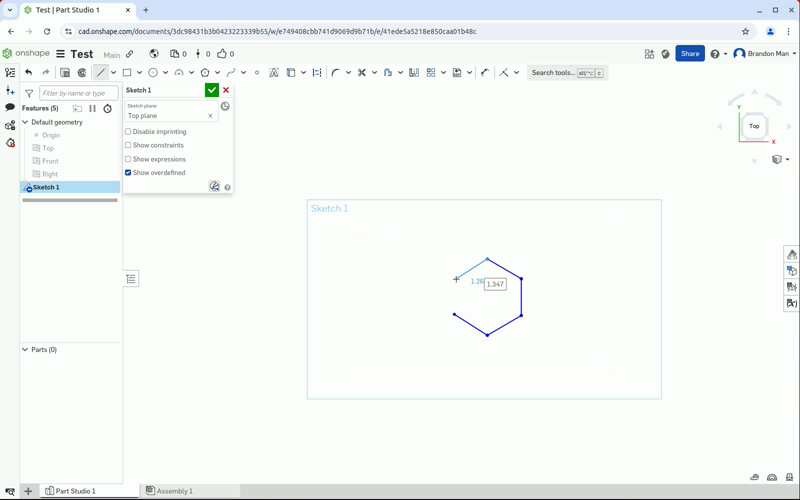
scroll(6)
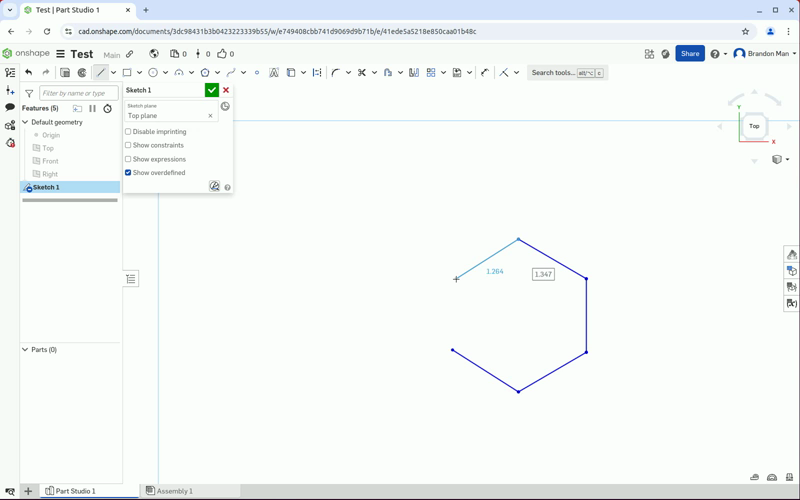
click(456, 278)
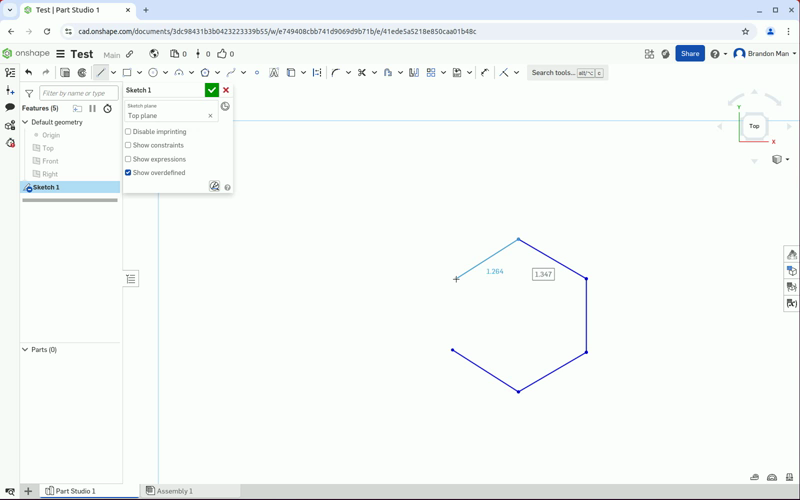
scroll(-6)
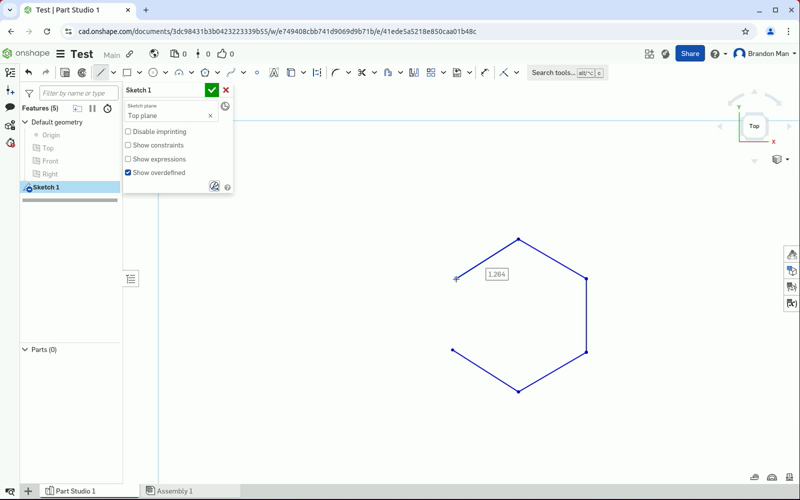
scroll(-6)
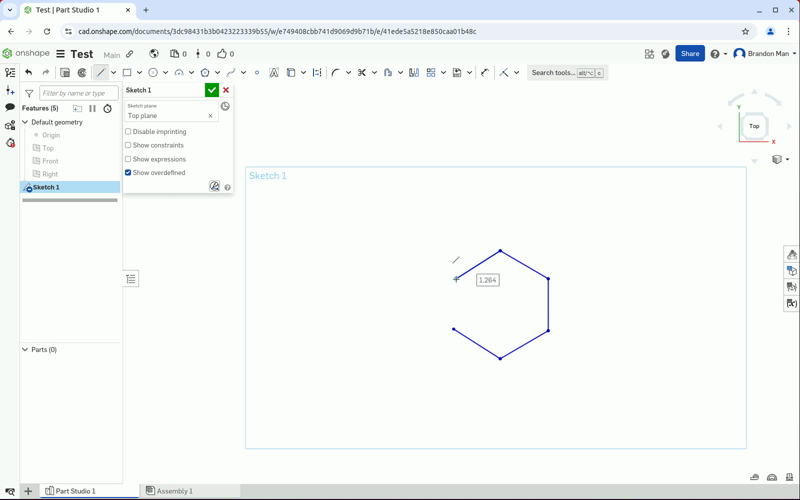
scroll(-6)
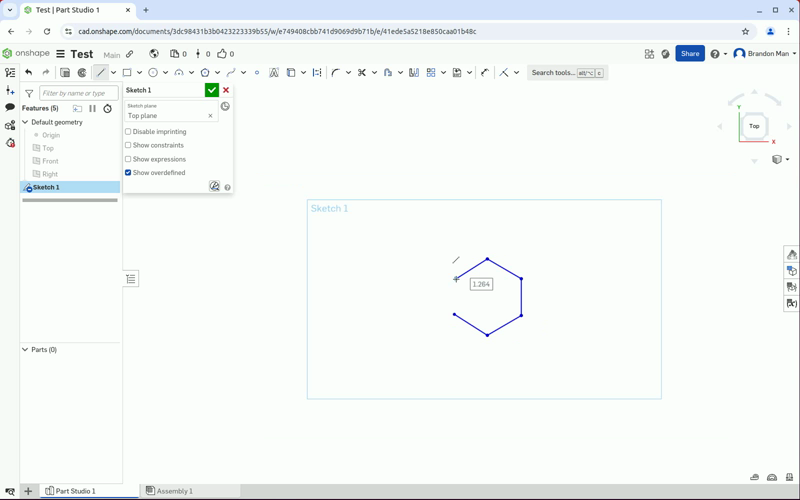
scroll(-6)
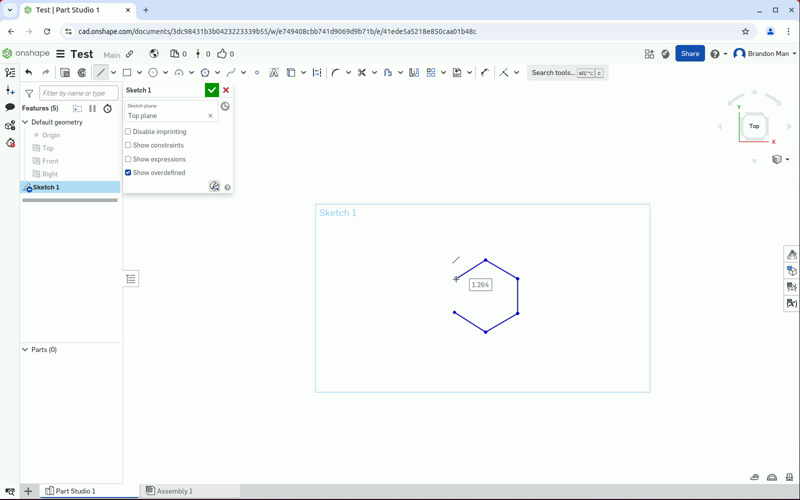
scroll(-6)
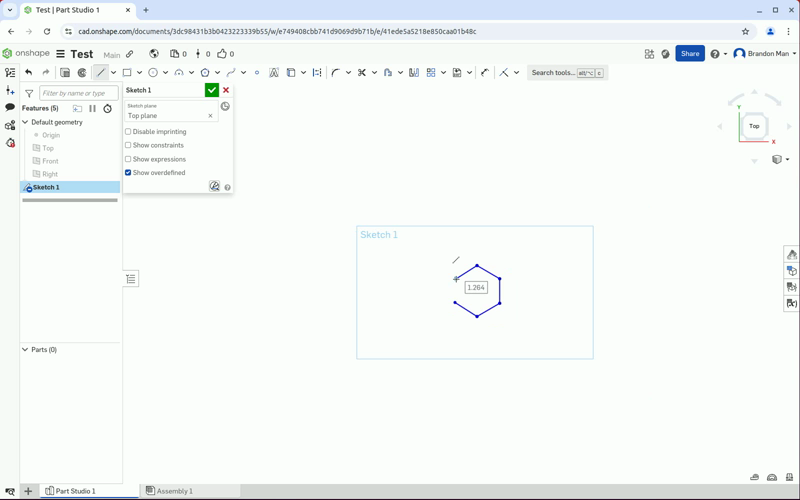
scroll(-6)
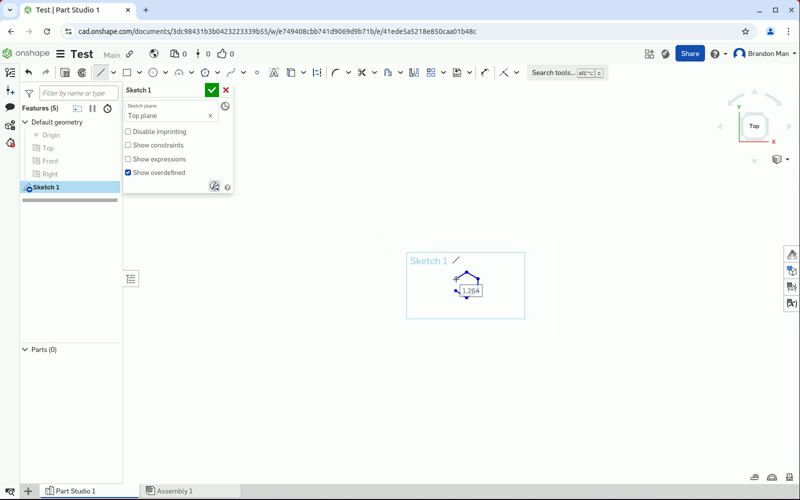
scroll(-6)
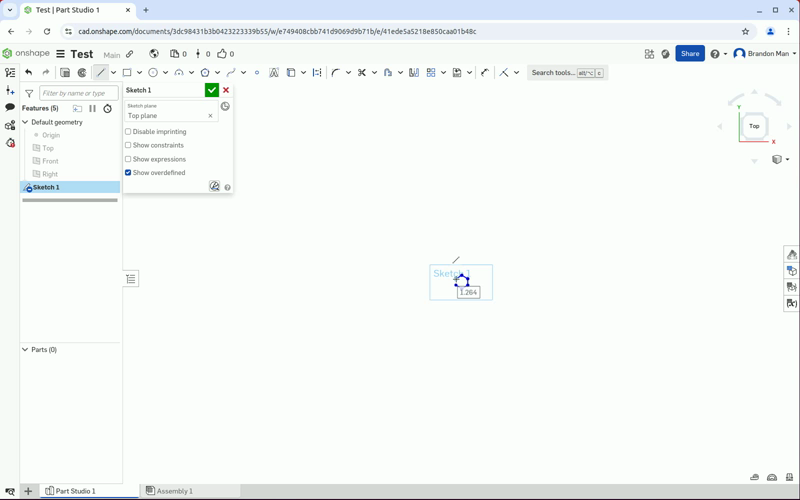
key_up(shift)
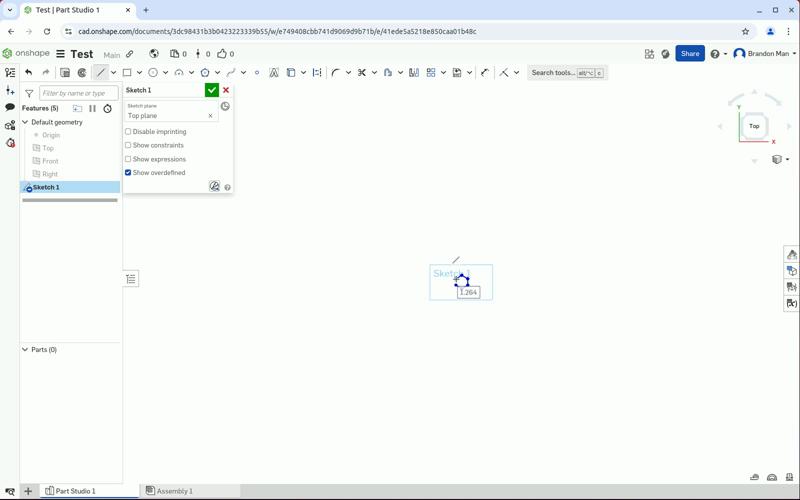
mouse_move(486, 278)
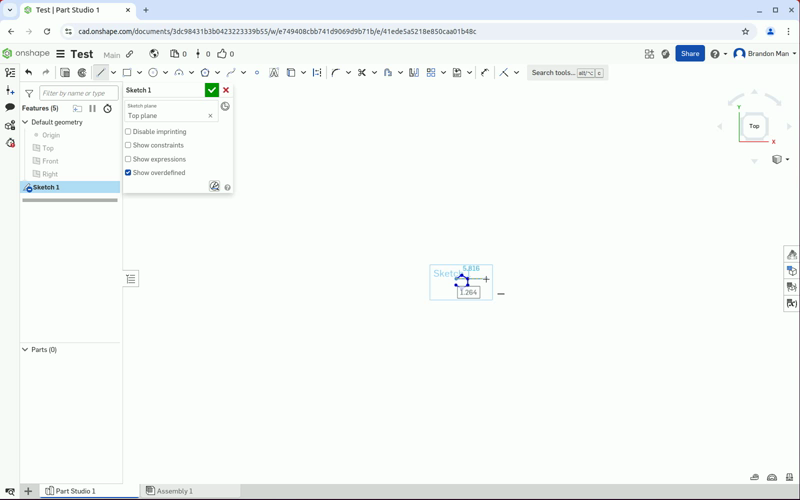
key_down(shift)
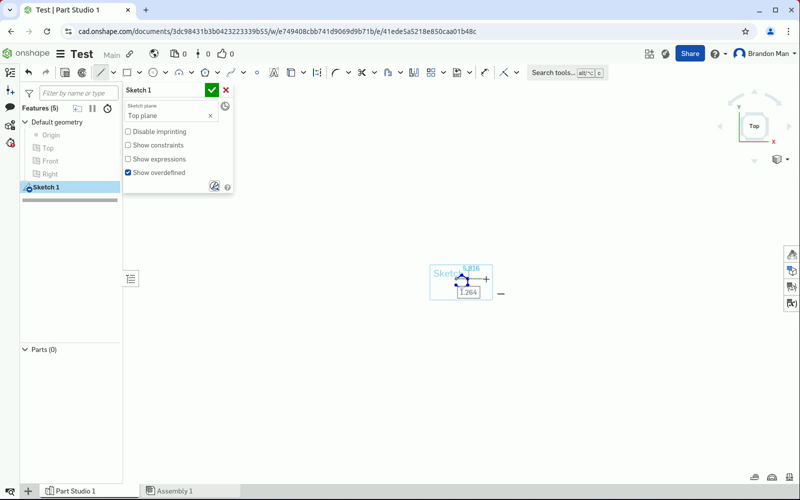
mouse_move(456, 285)
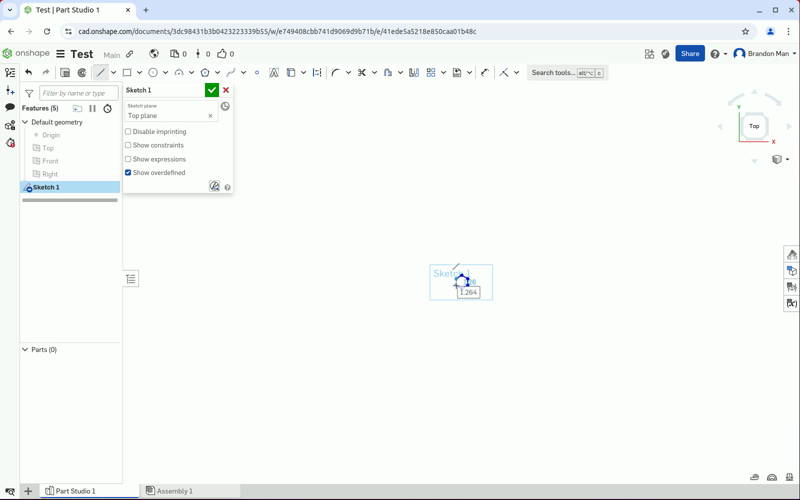
scroll(6)
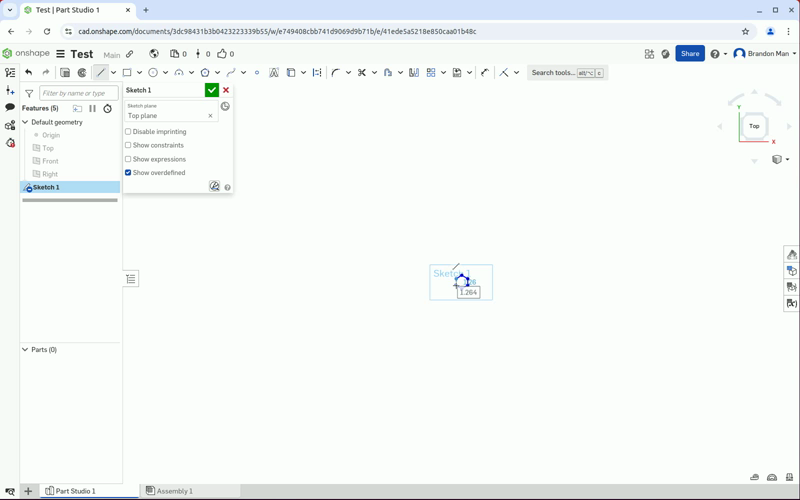
scroll(6)
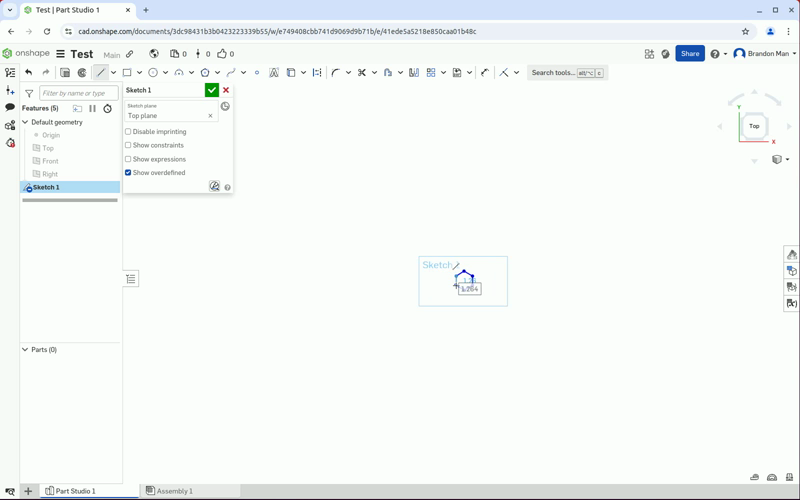
scroll(6)
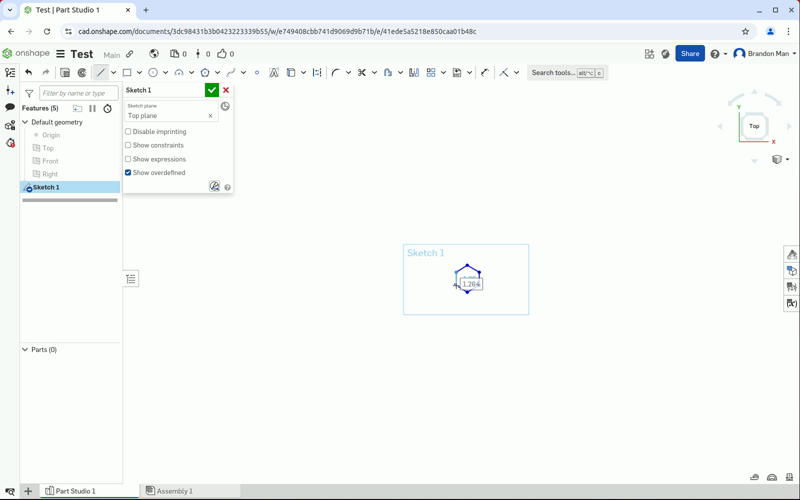
scroll(6)
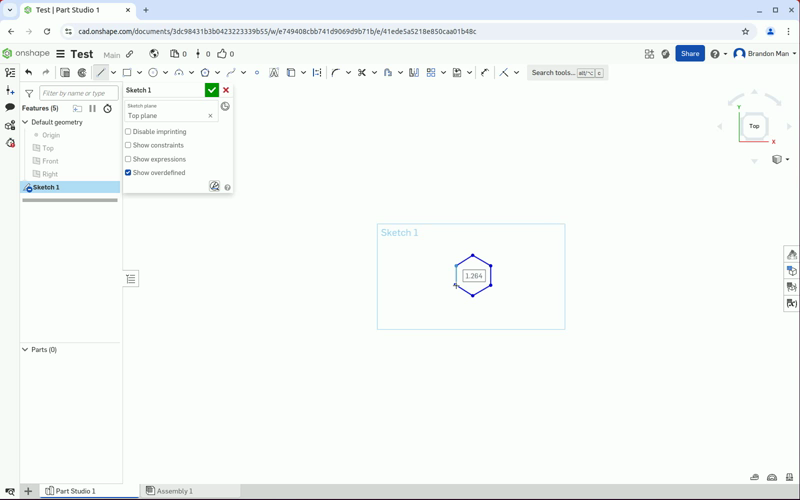
scroll(6)
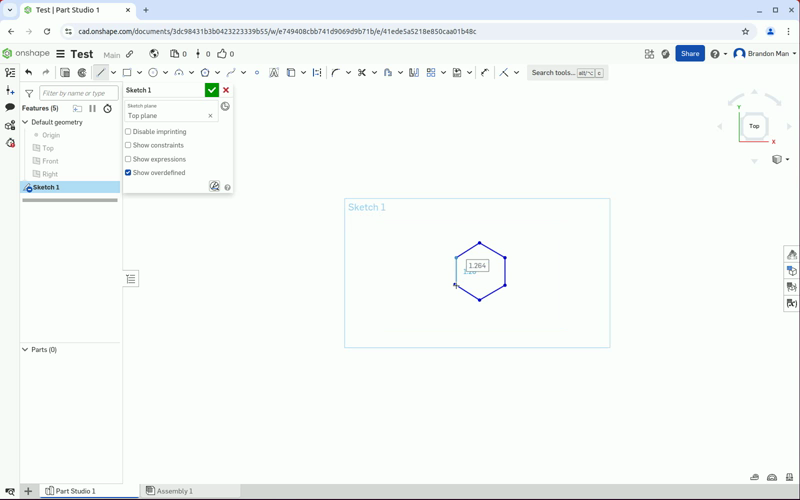
scroll(6)
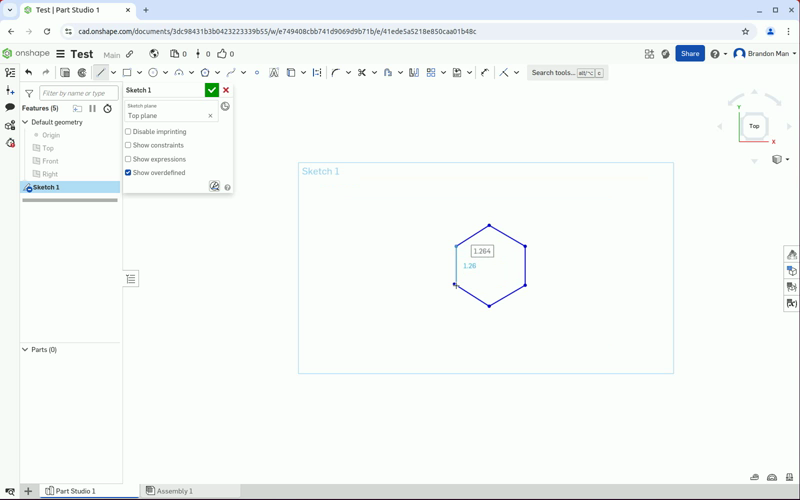
scroll(6)
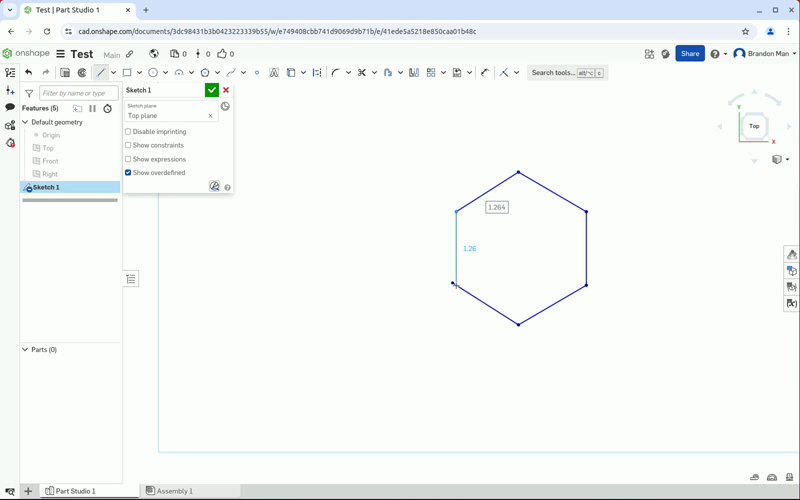
key_up(shift)
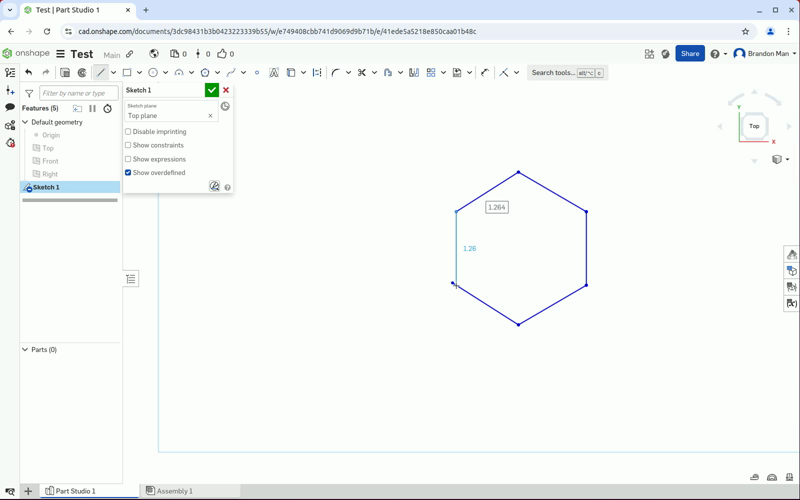
click(456, 285)
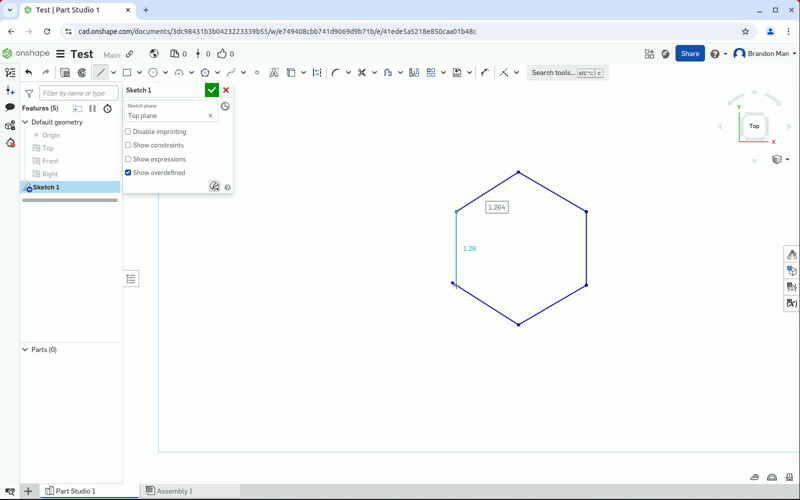
scroll(-6)
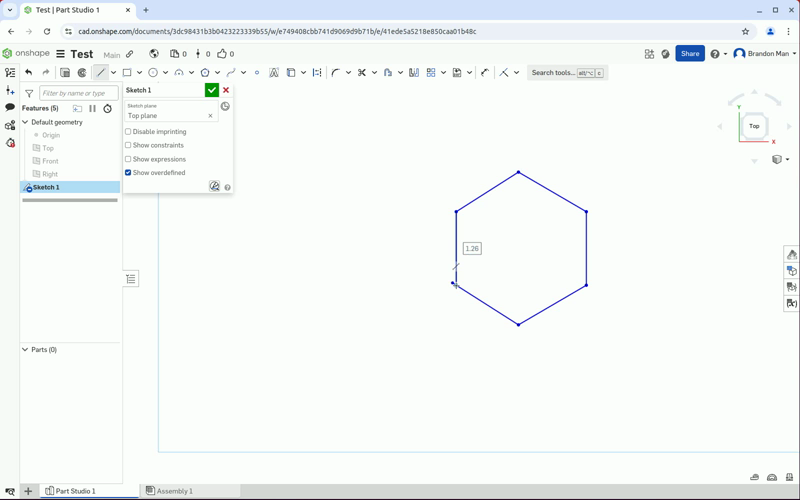
scroll(-6)
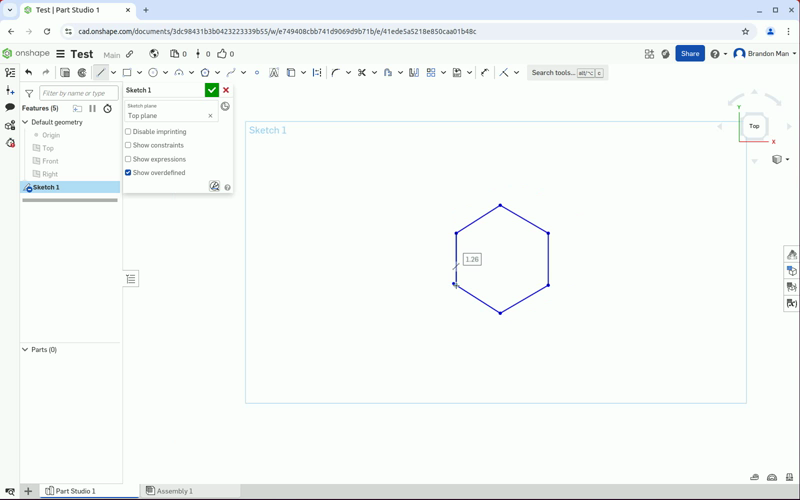
scroll(-6)
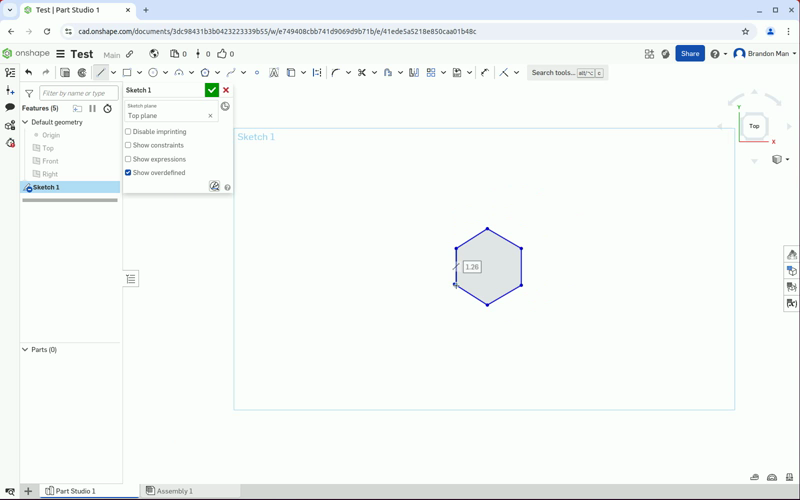
scroll(-6)
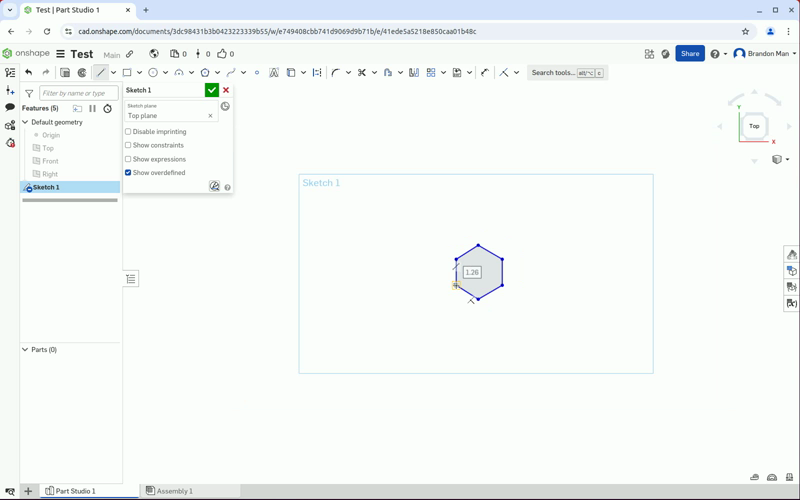
scroll(-6)
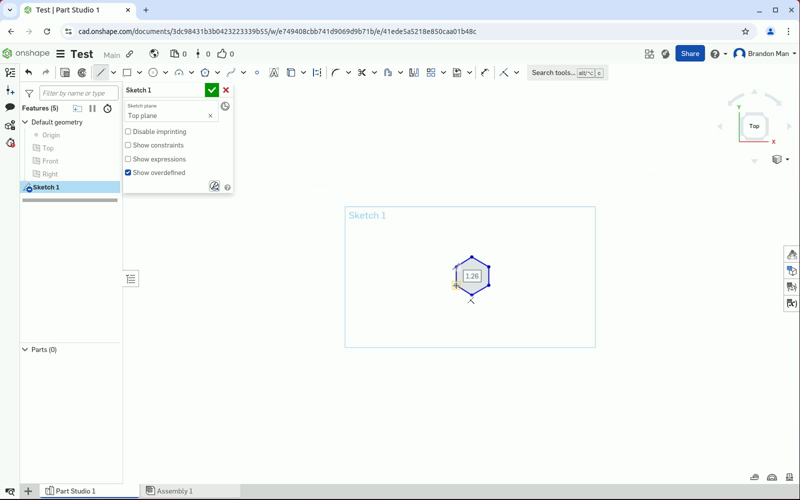
scroll(-6)
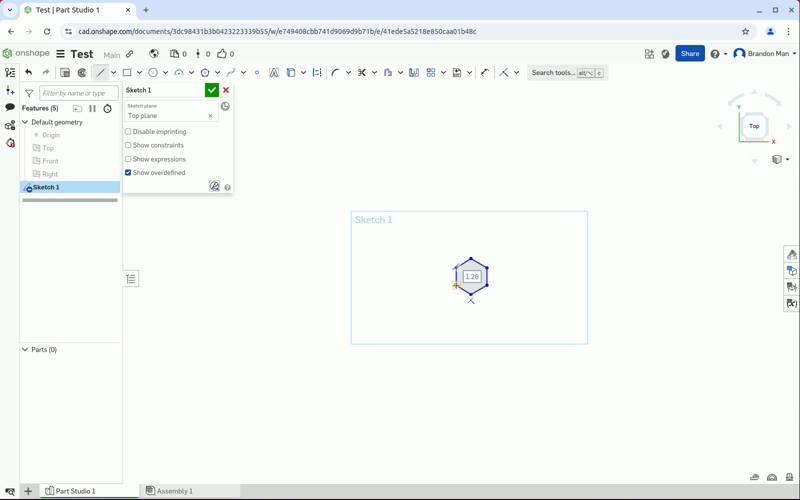
scroll(-6)
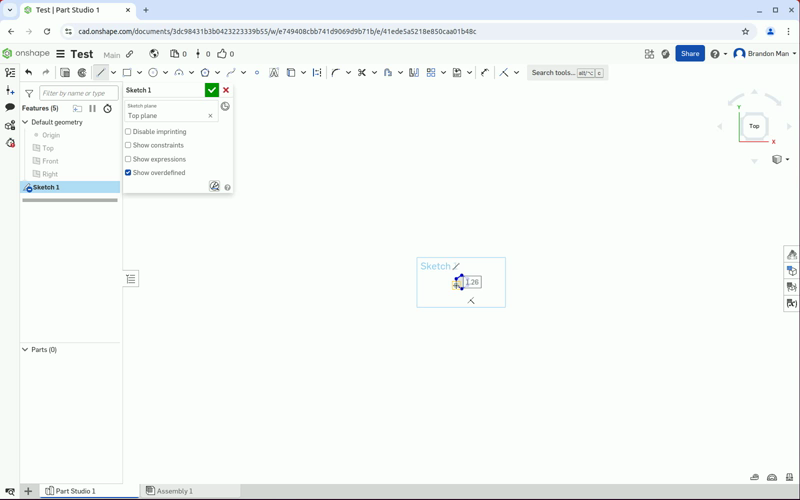
key(esc)
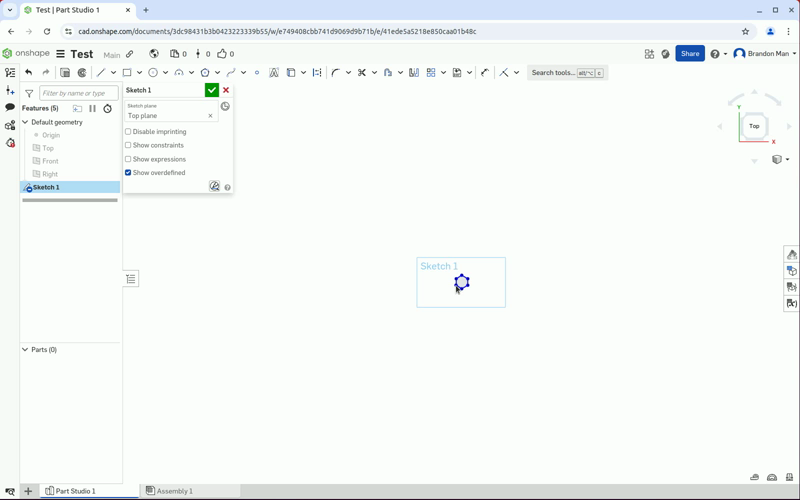
key(c)
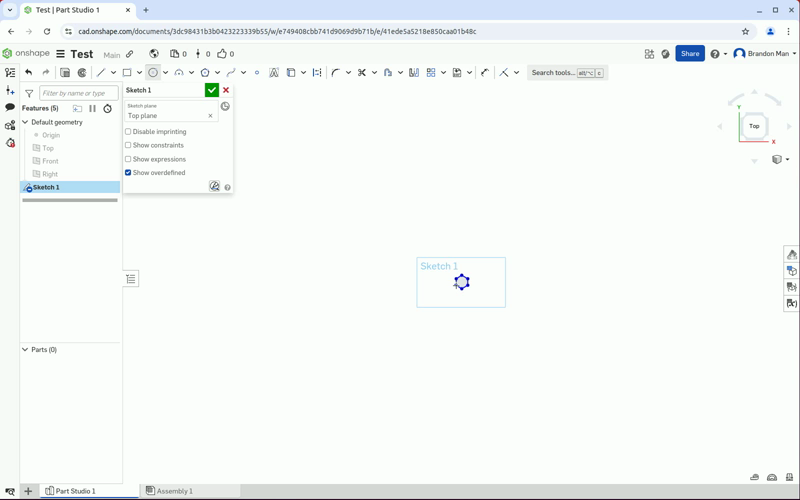
key_down(shift)
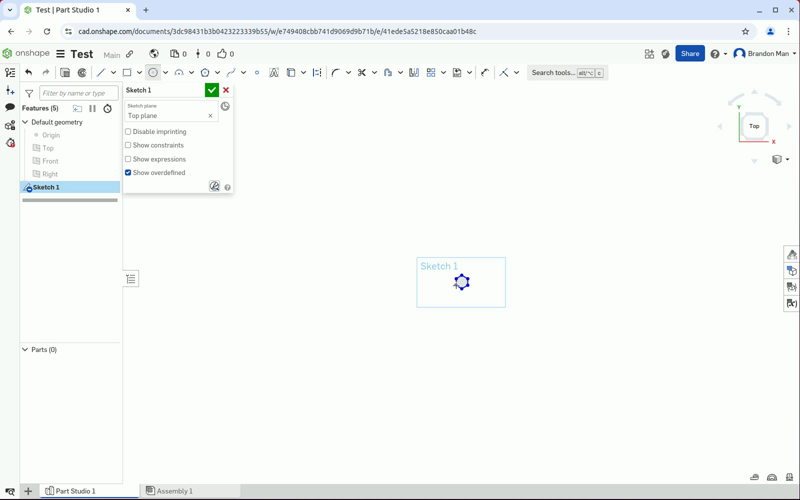
mouse_move(461, 282)
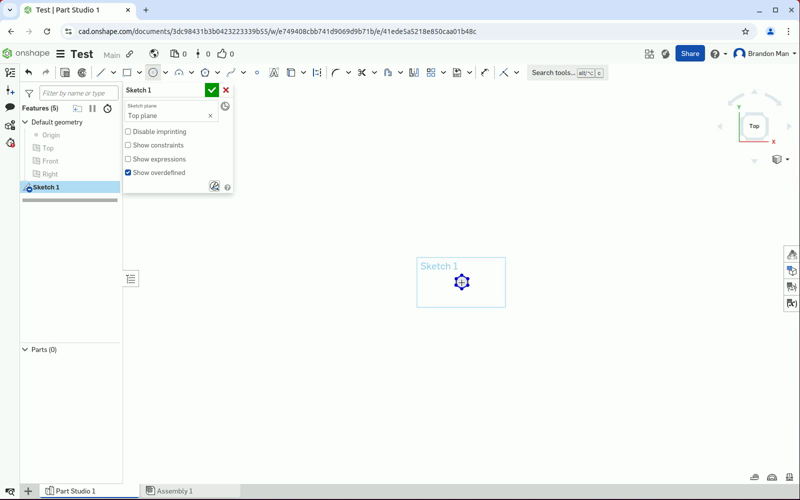
click(461, 282)
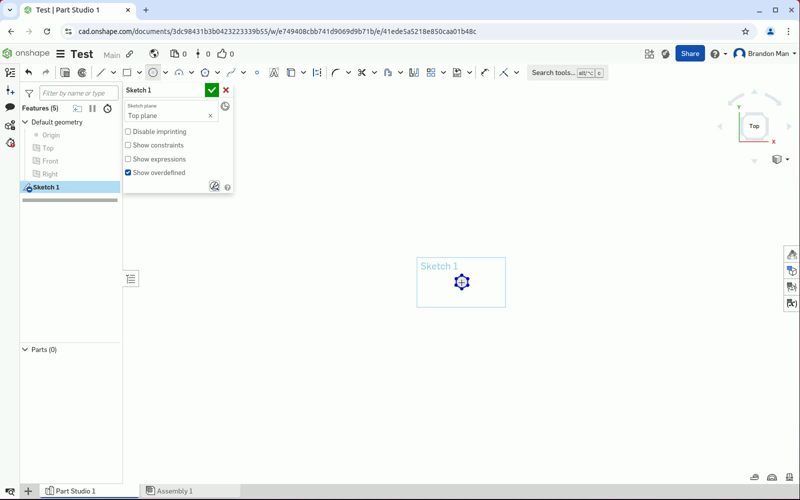
key_up(shift)
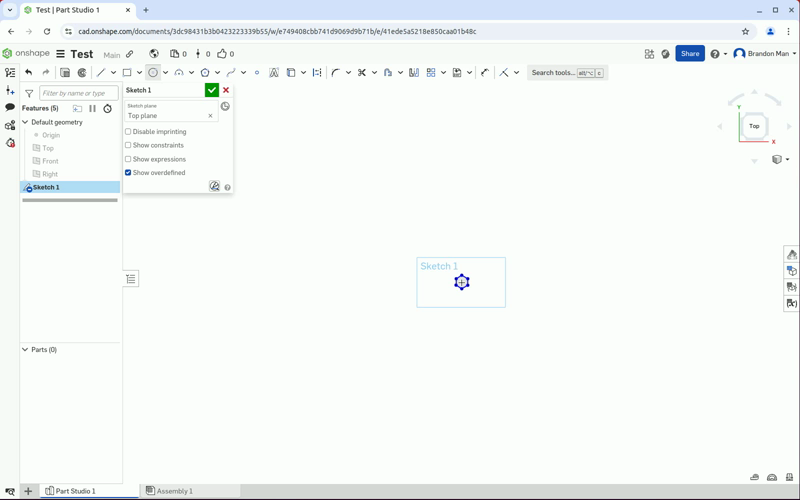
mouse_move(465, 282)
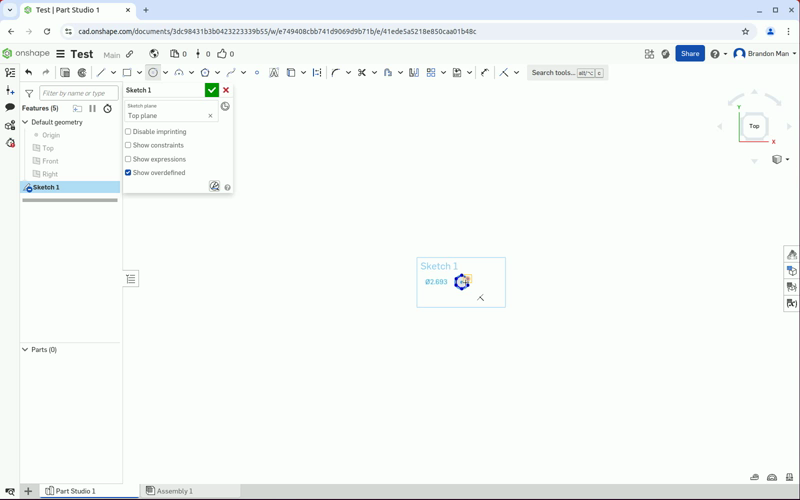
scroll(6)
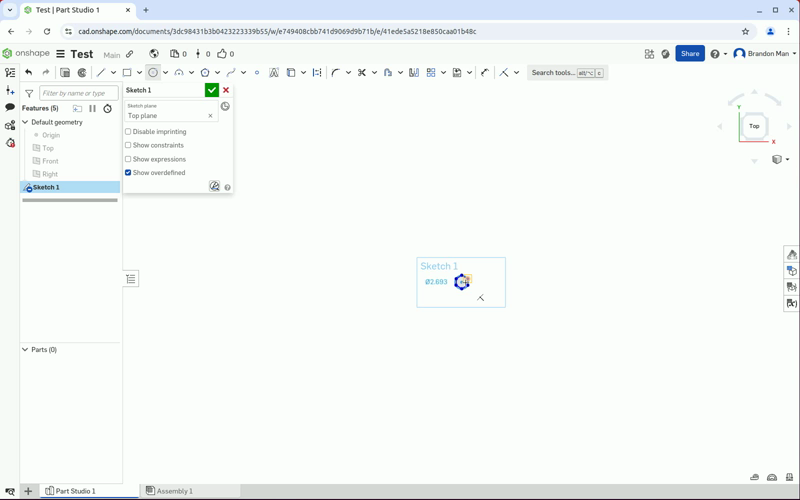
scroll(6)
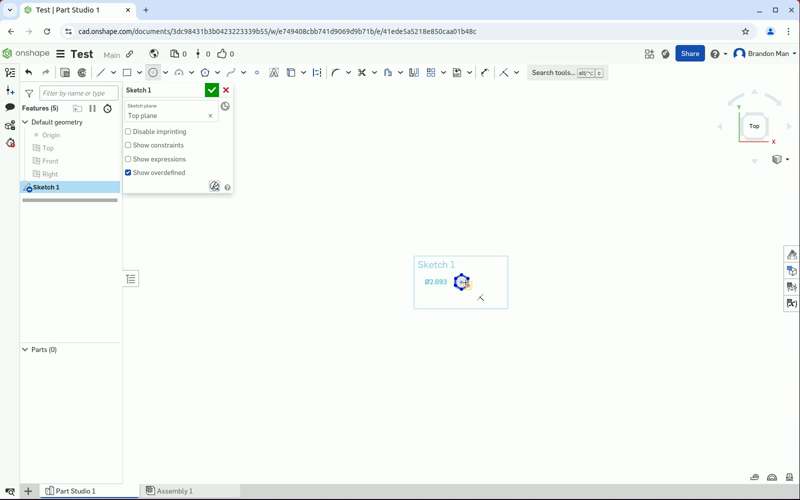
scroll(6)
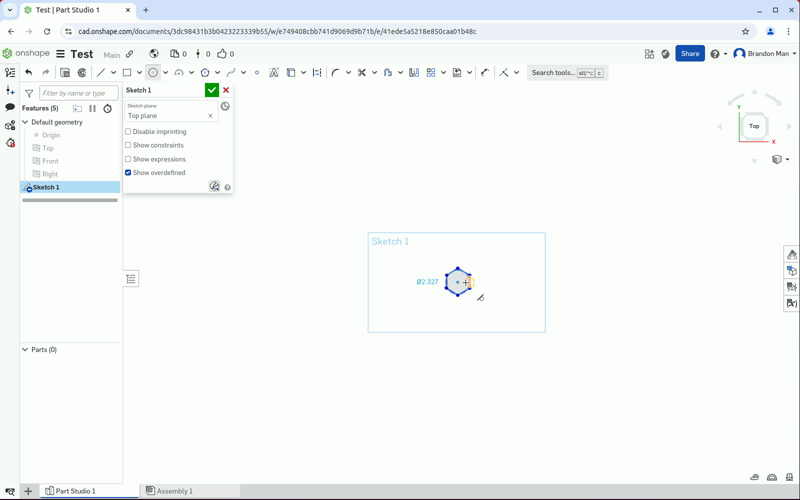
scroll(6)
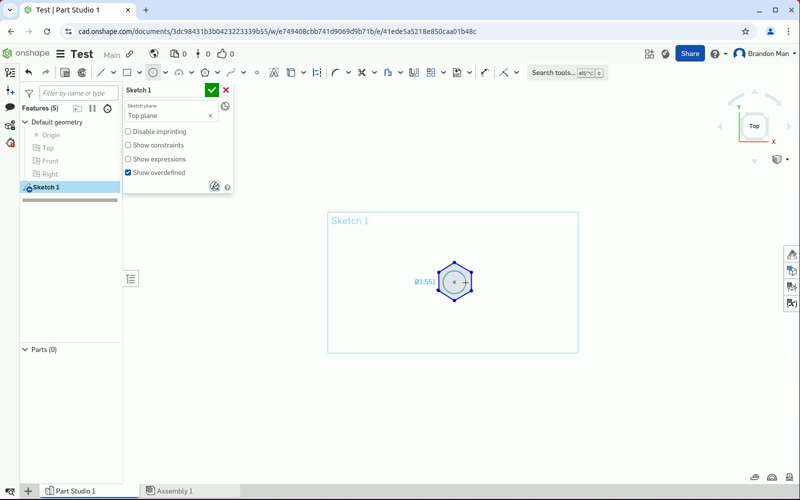
scroll(6)
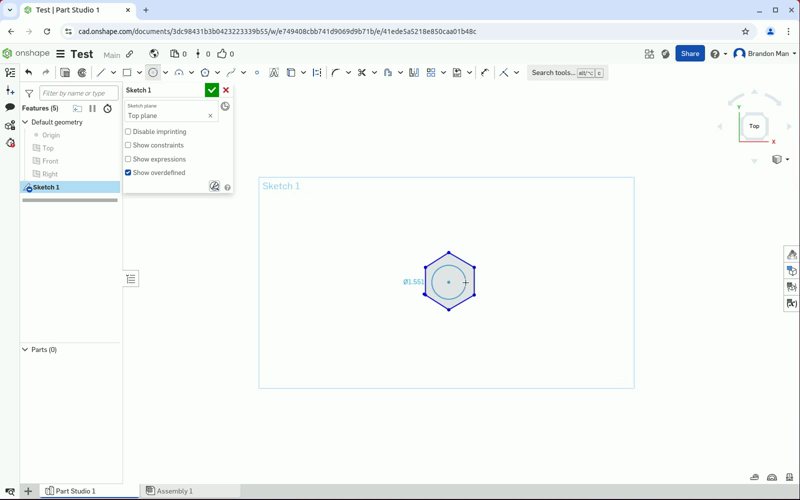
scroll(6)
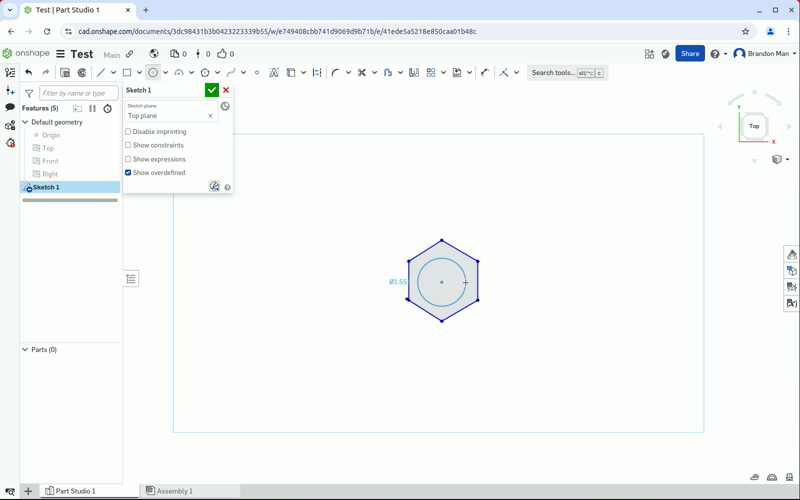
scroll(6)
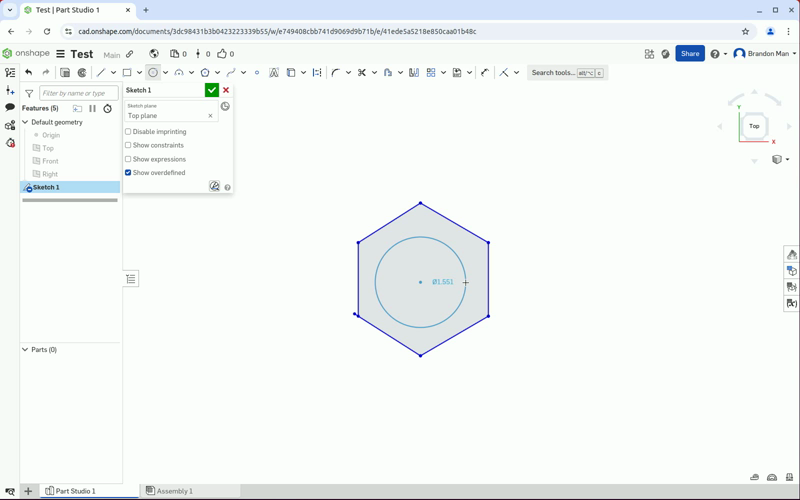
click(465, 282)
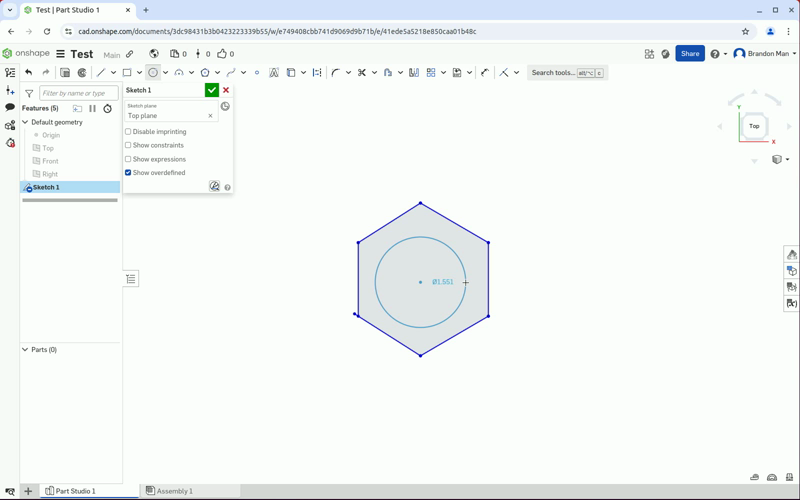
scroll(-6)
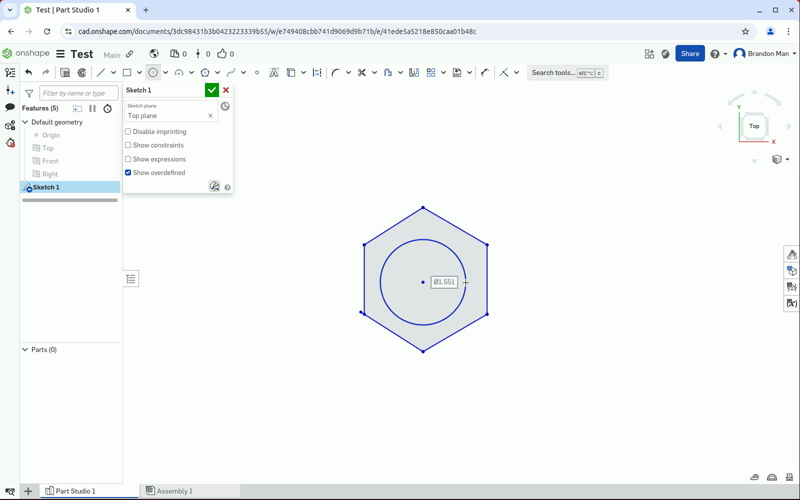
scroll(-6)
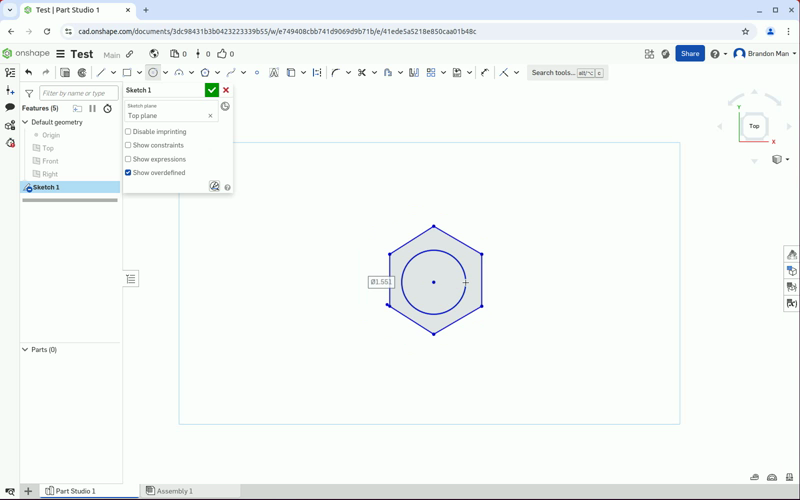
scroll(-6)
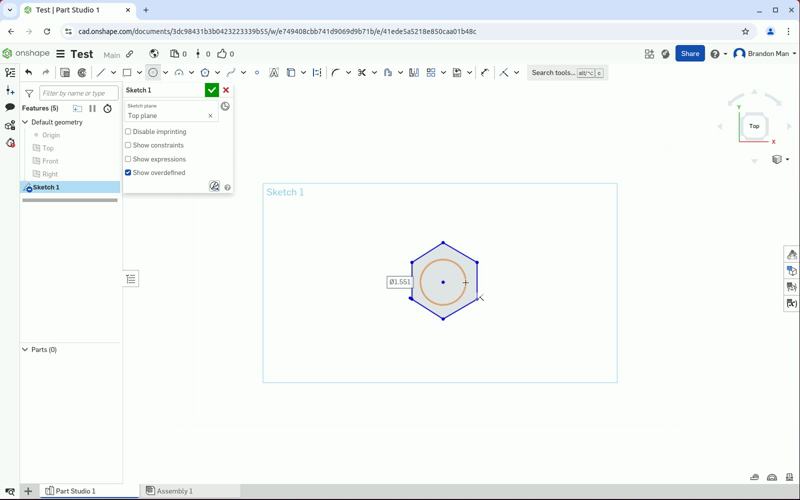
scroll(-6)
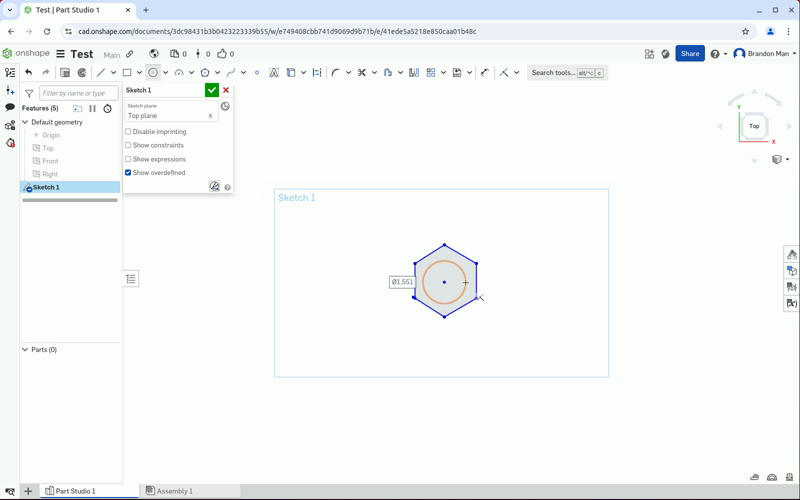
scroll(-6)
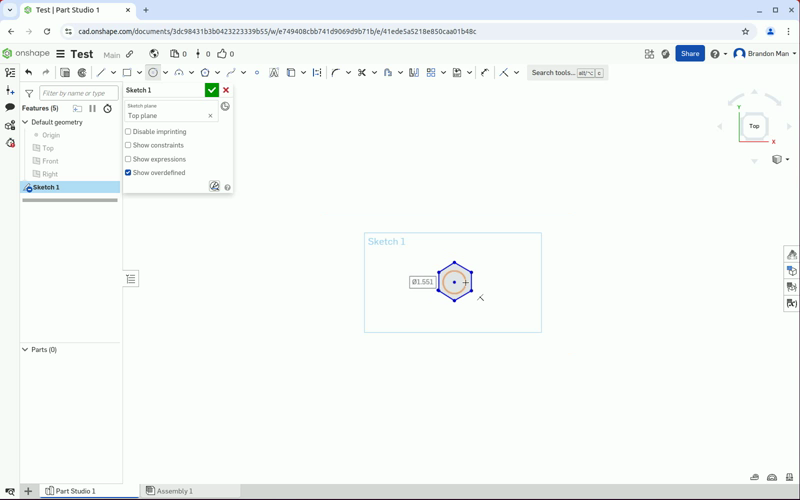
scroll(-6)
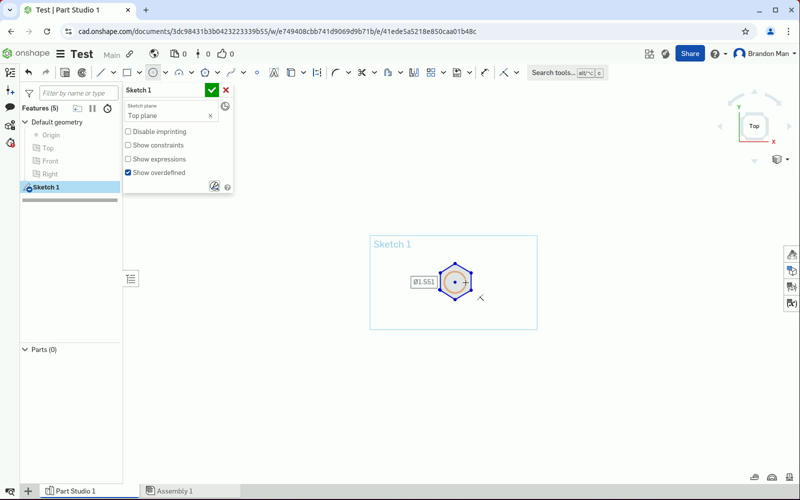
scroll(-6)
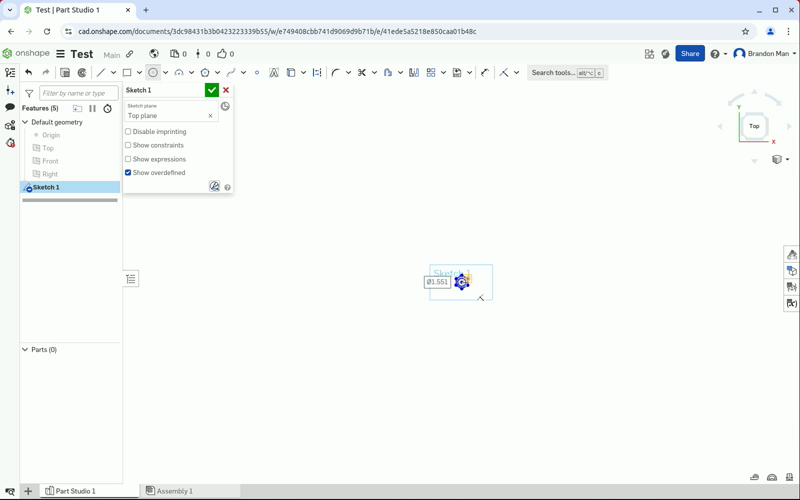
key(esc)
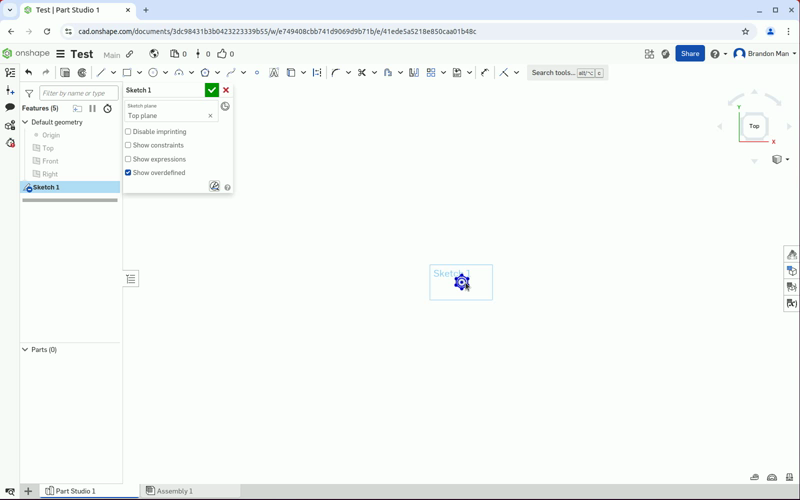
mouse_move(464, 277)
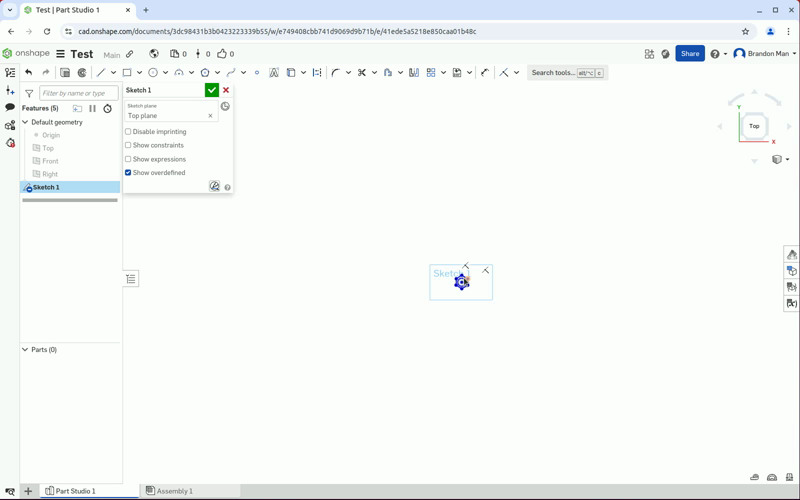
scroll(6)
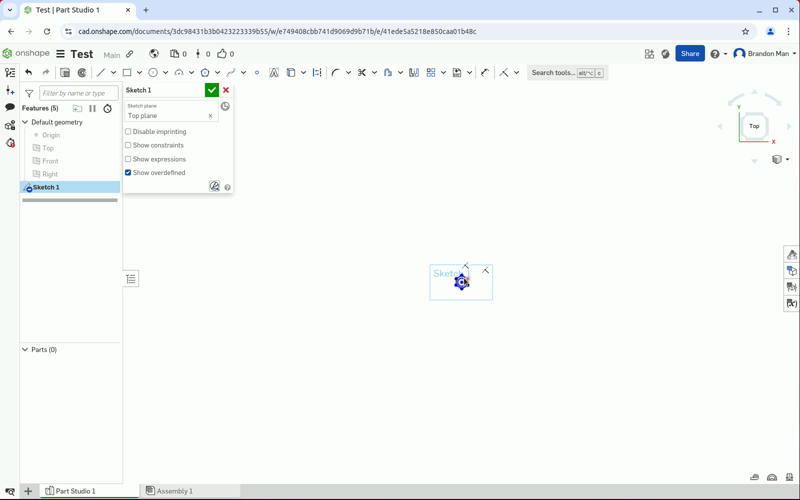
scroll(6)
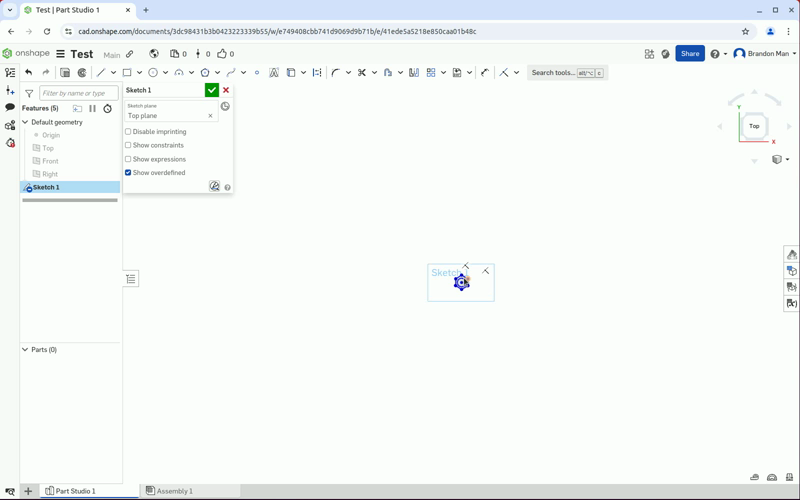
scroll(6)
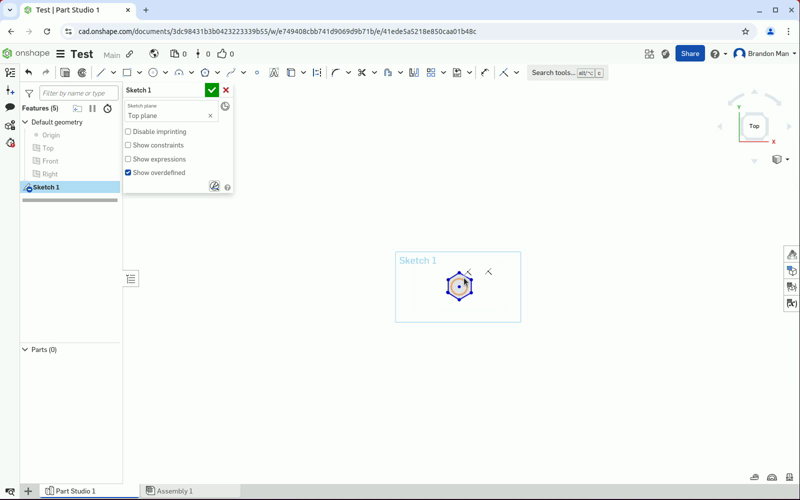
scroll(6)
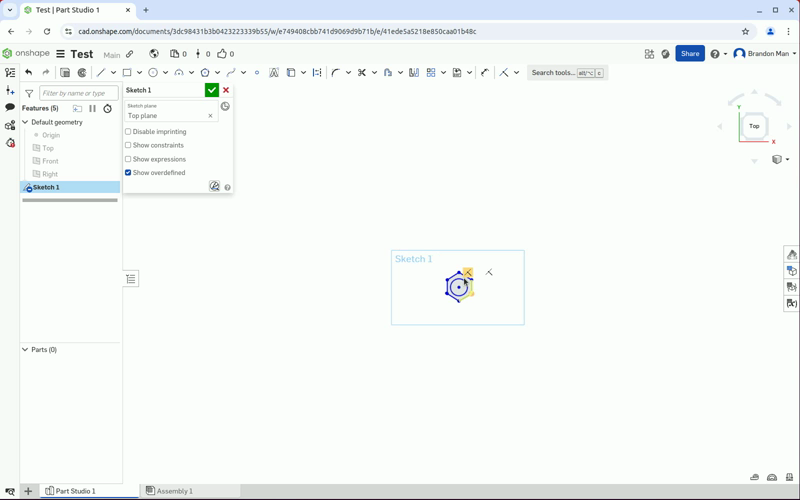
scroll(6)
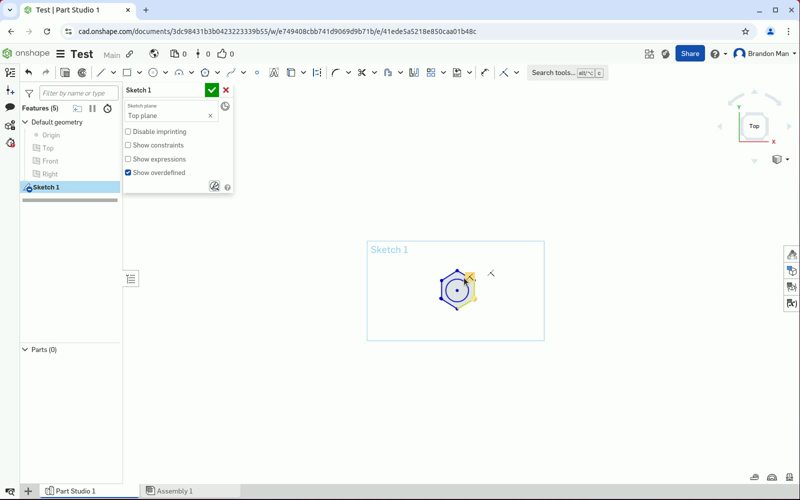
scroll(6)
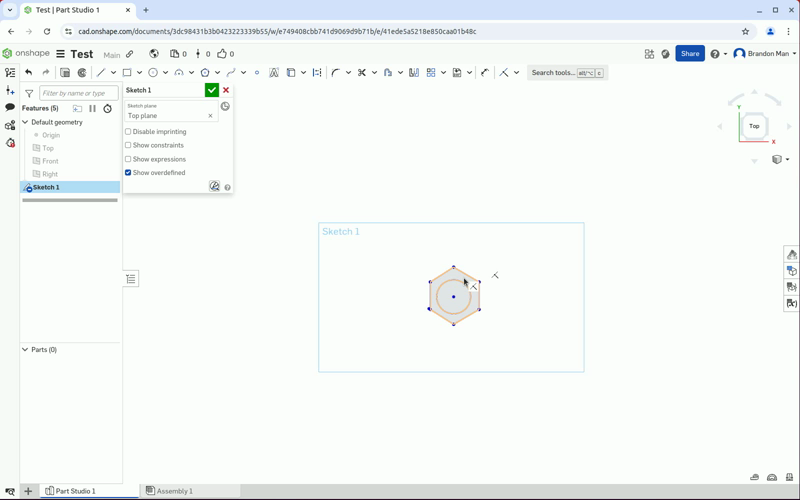
scroll(6)
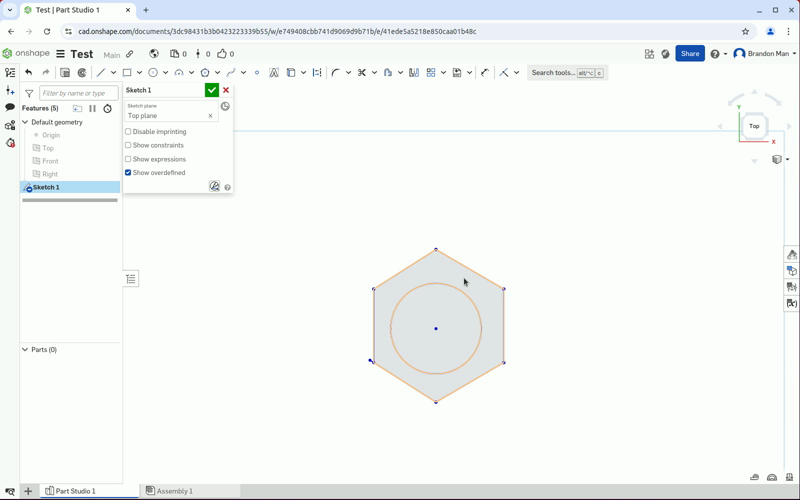
click(464, 277)
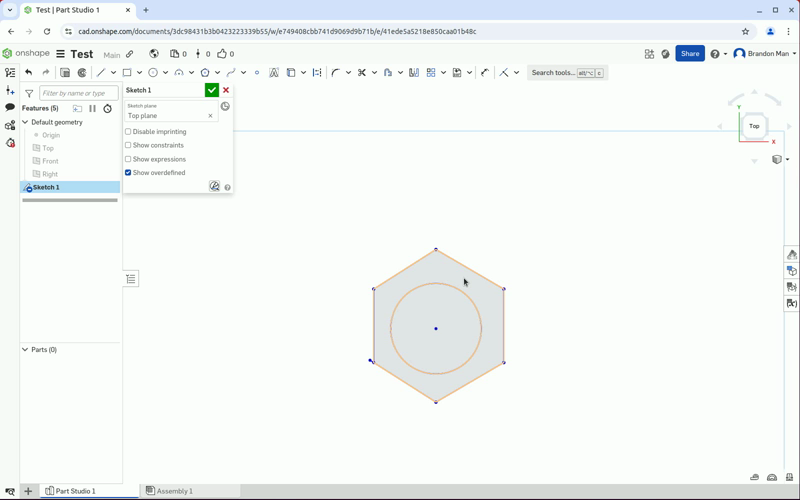
scroll(-6)
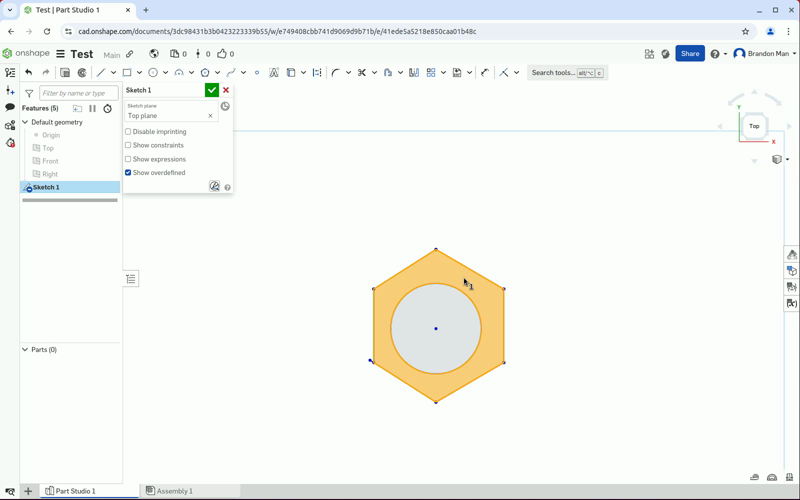
scroll(-6)
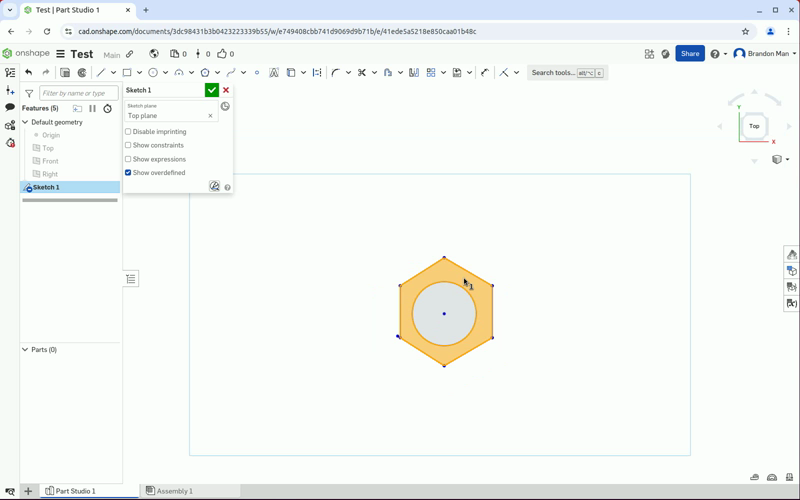
scroll(-6)
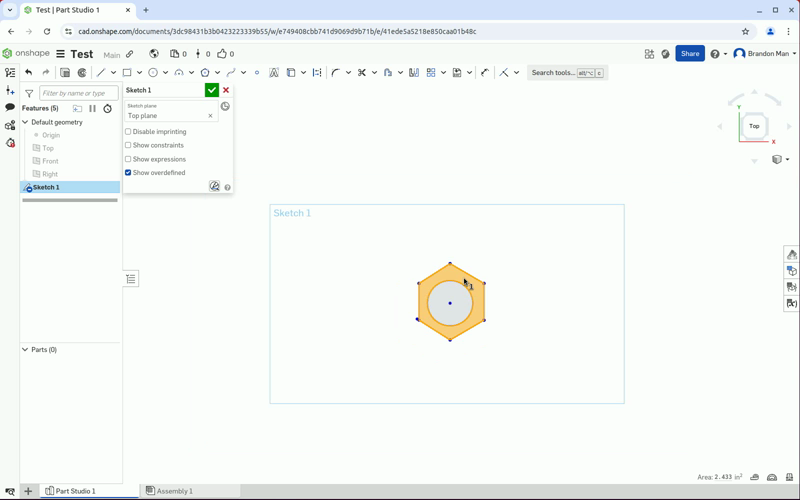
scroll(-6)
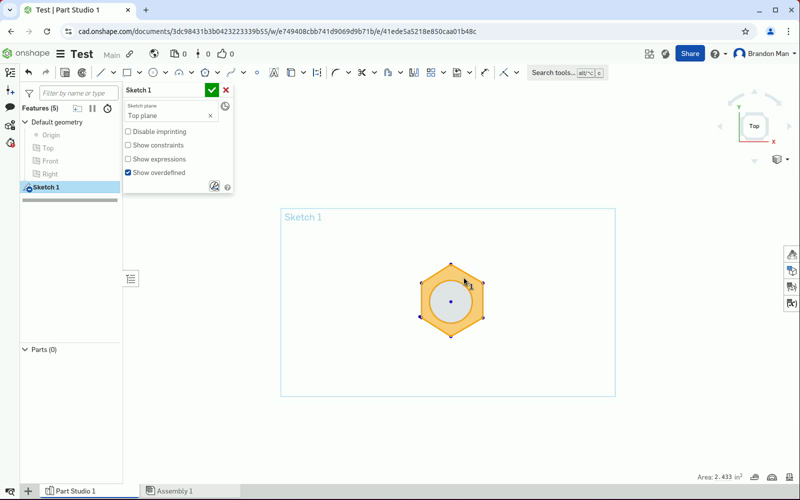
scroll(-6)
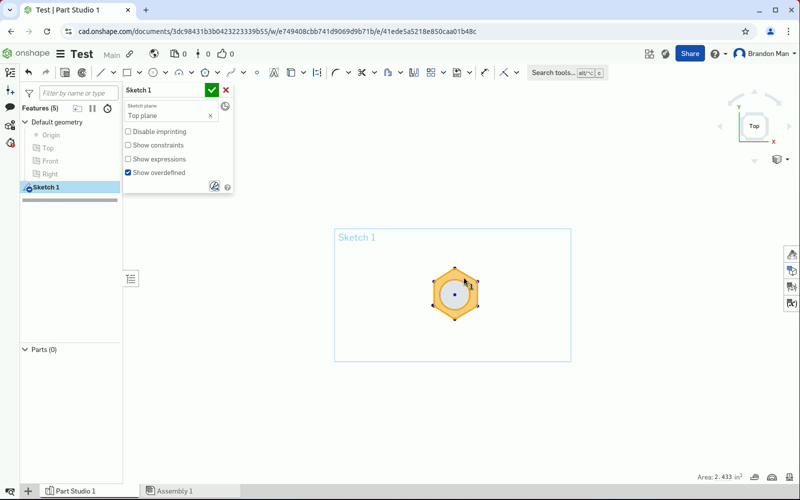
scroll(-6)
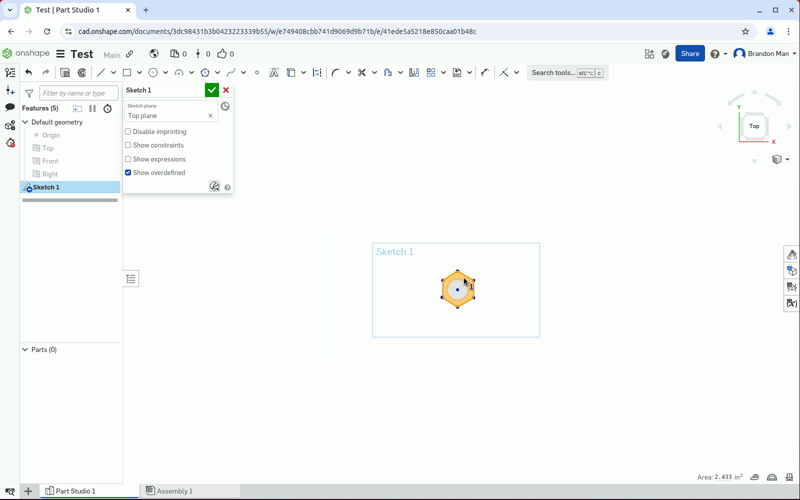
scroll(-6)
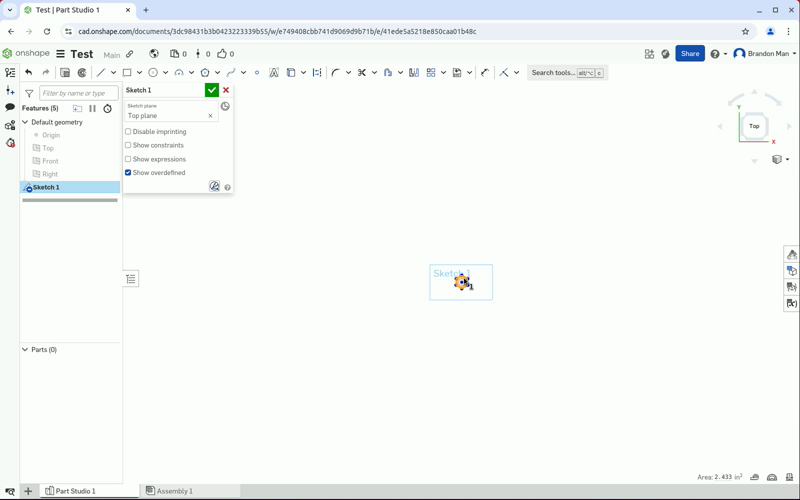
mouse_move(73, 352)
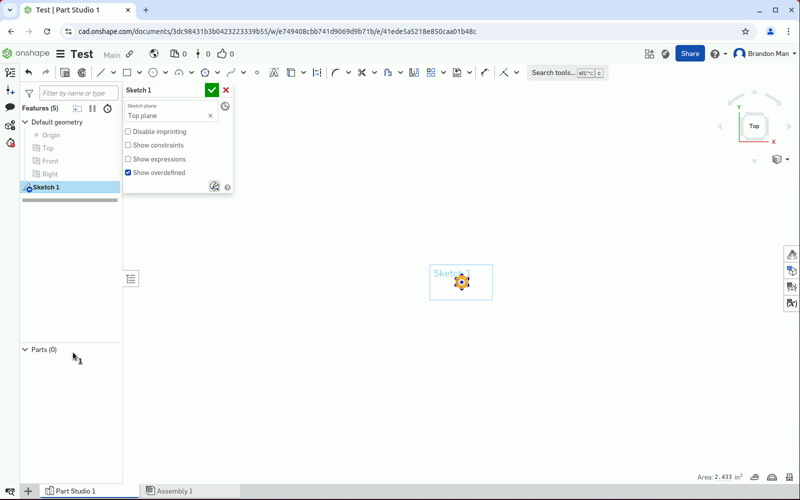
key(shift+y)
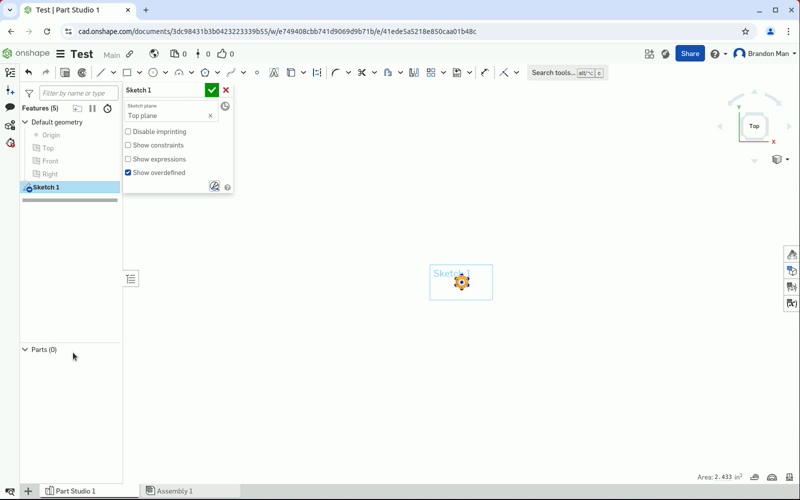
key(shift+e)
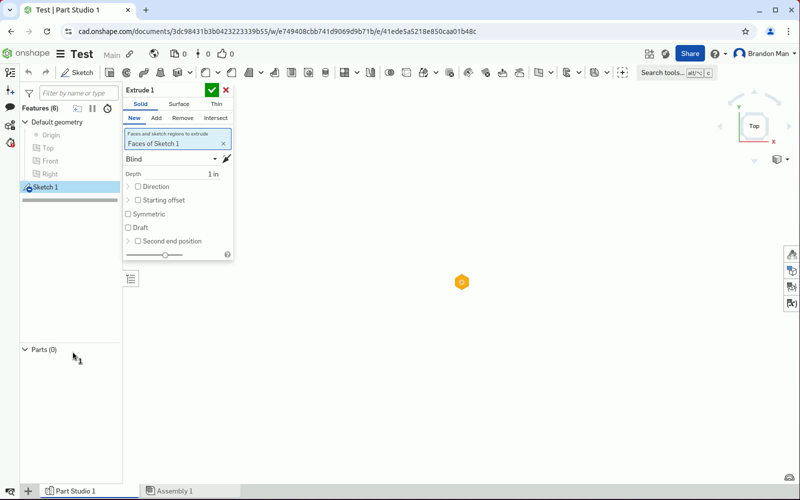
mouse_move(143, 106)
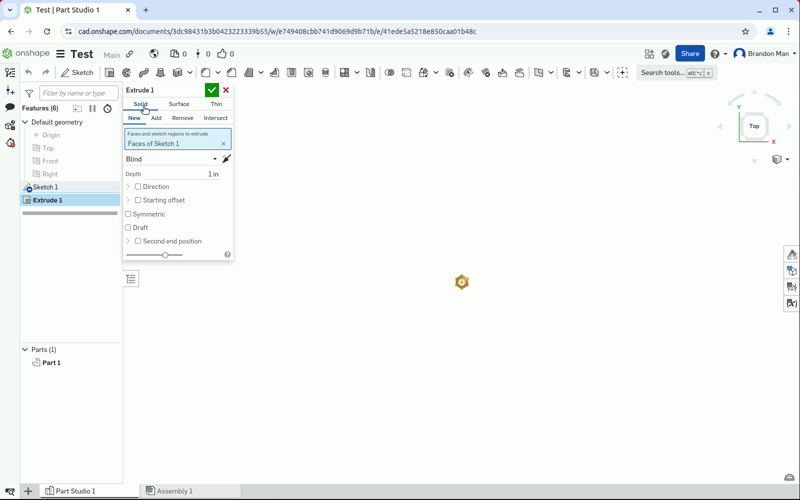
click(143, 106)
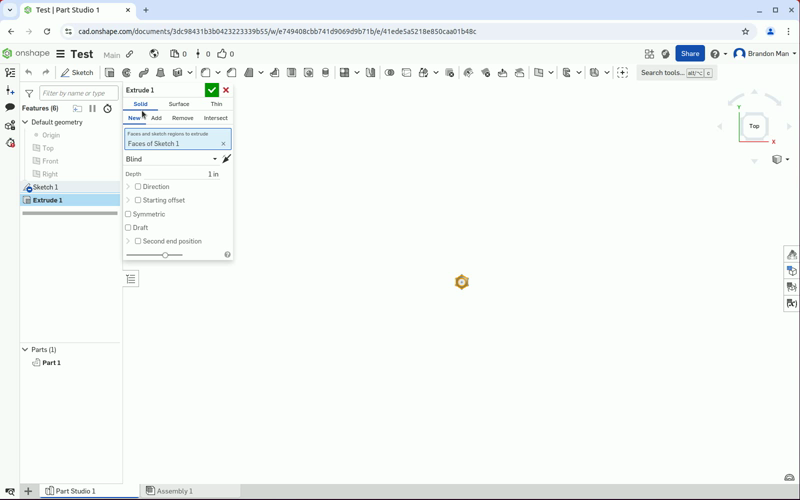
mouse_move(137, 120)
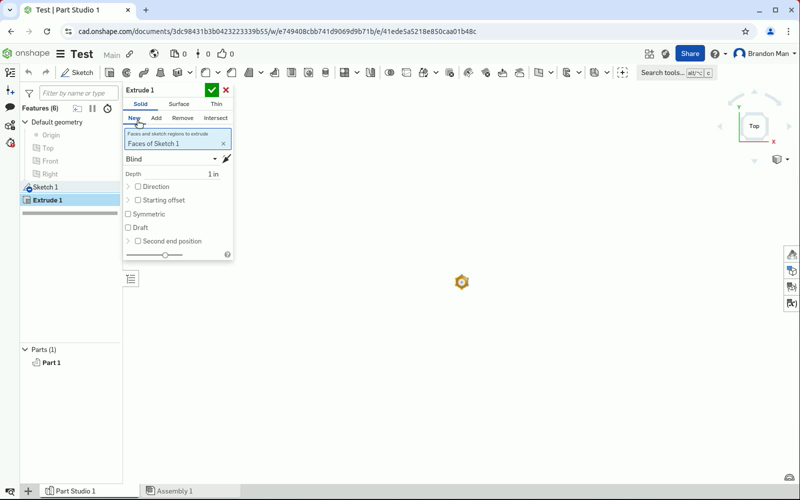
click(137, 120)
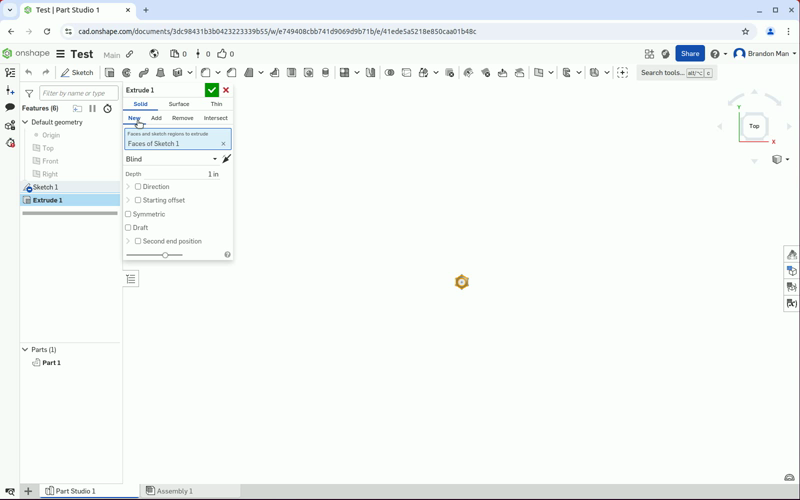
key(tab, 4)
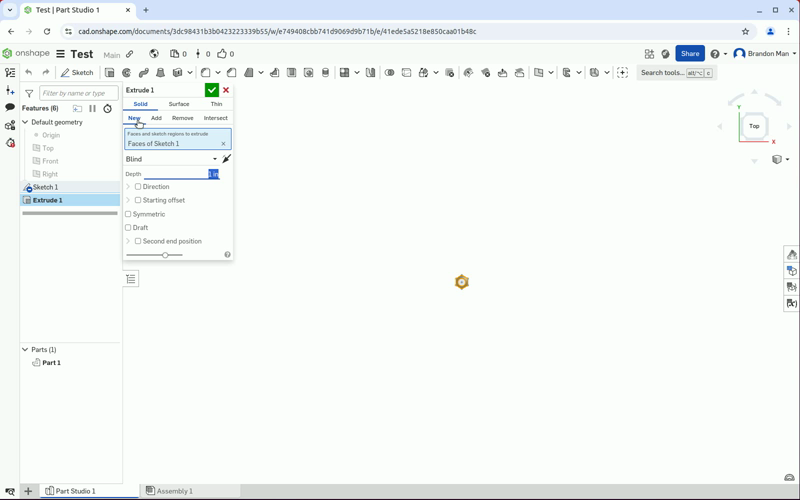
text(1.685)
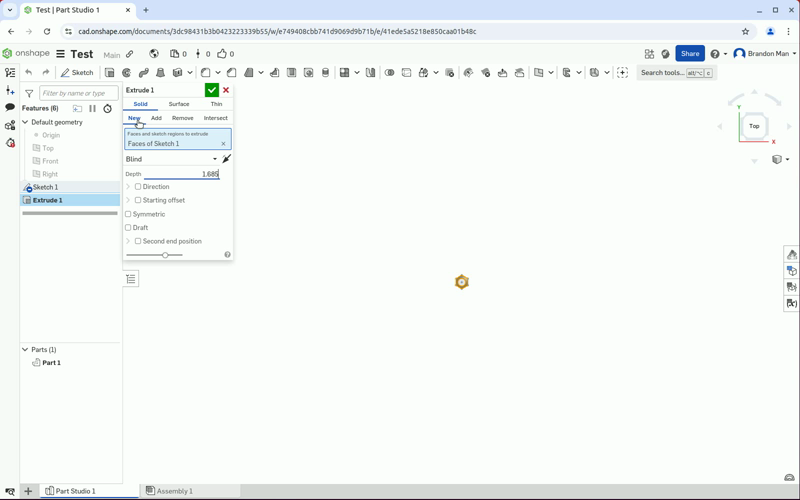
key(enter)
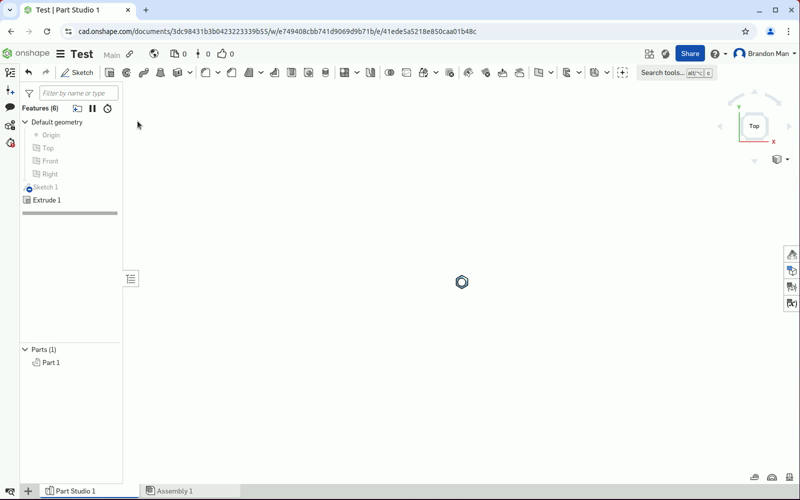
key(shift+h)
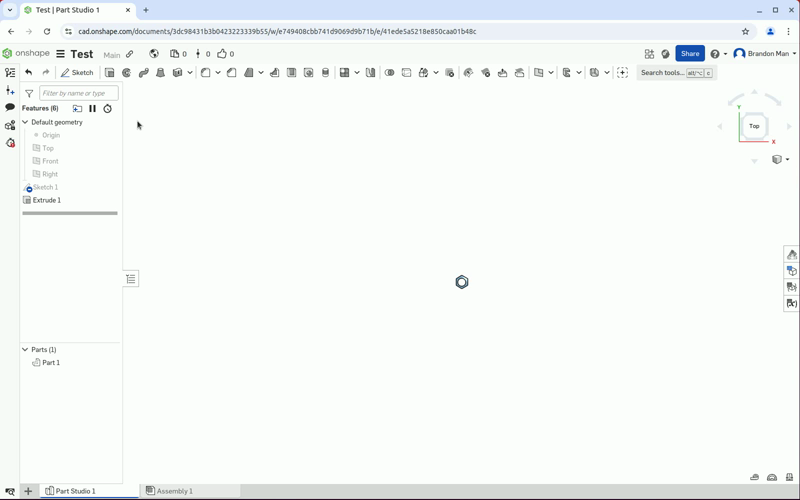
key(shift+h)
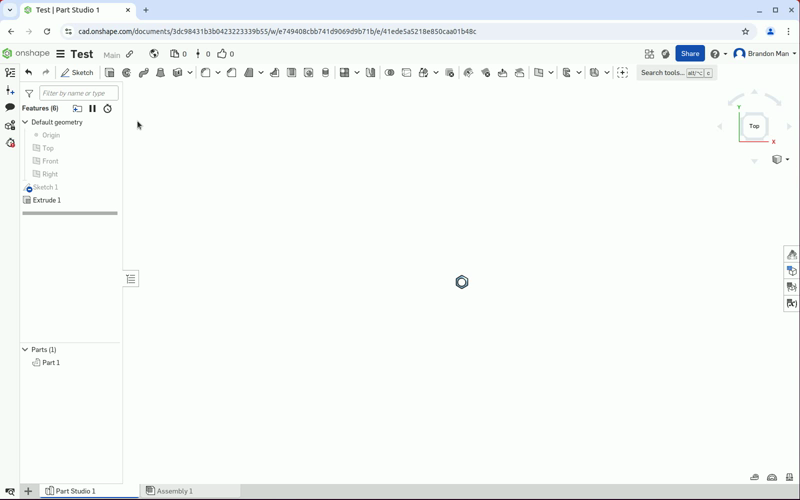
mouse_move(73, 189)
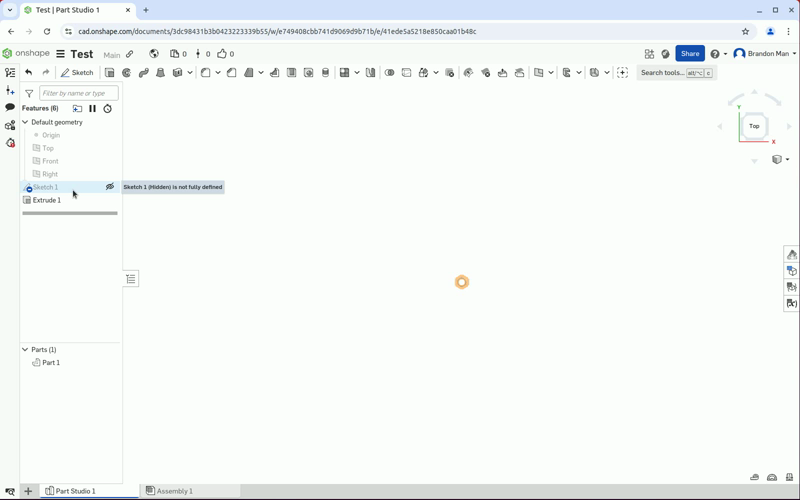
click(73, 189)
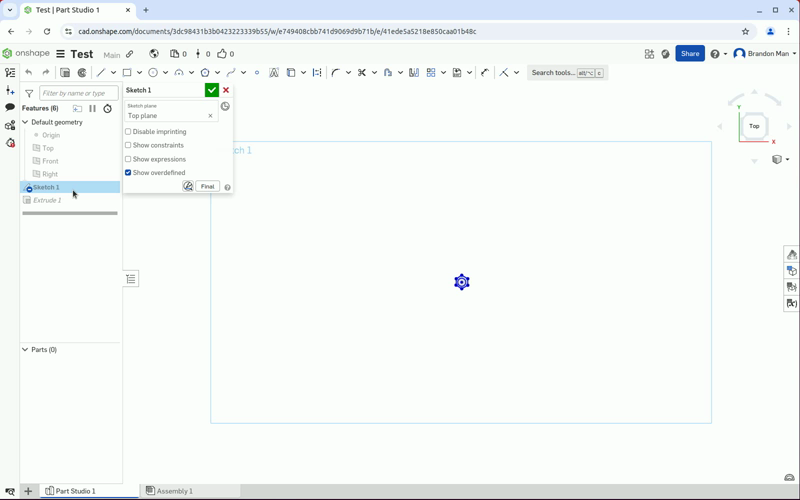
mouse_move(229, 92)
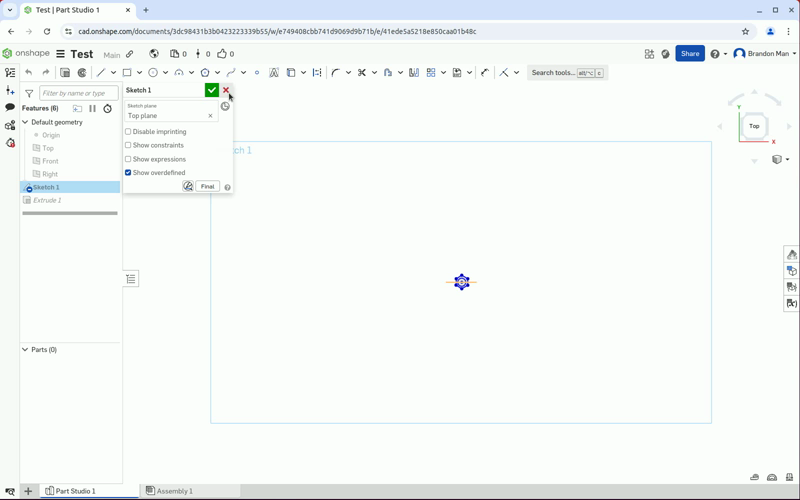
click(229, 92)
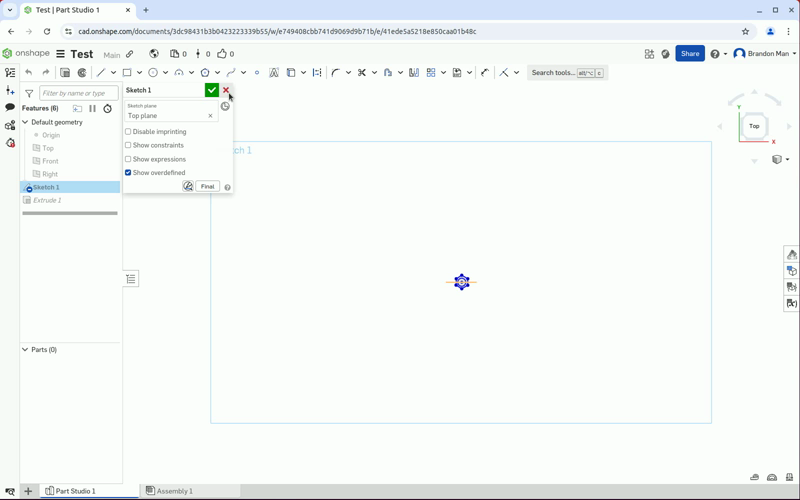
key(shift+s)
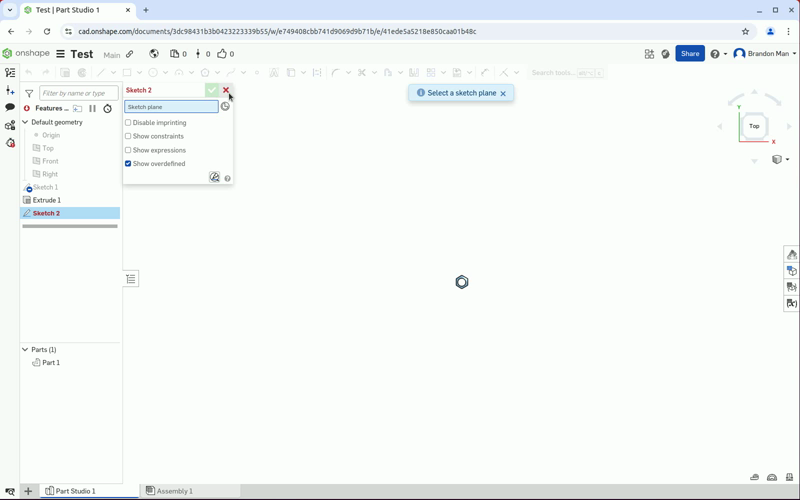
mouse_move(73, 150)
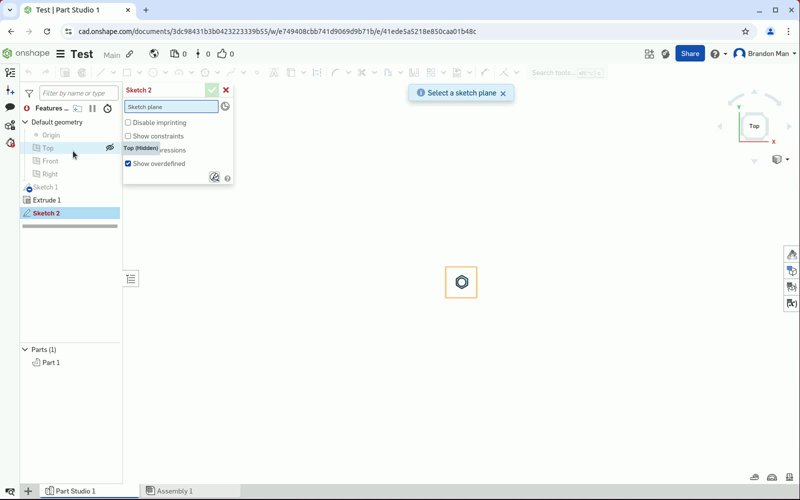
click(73, 150)
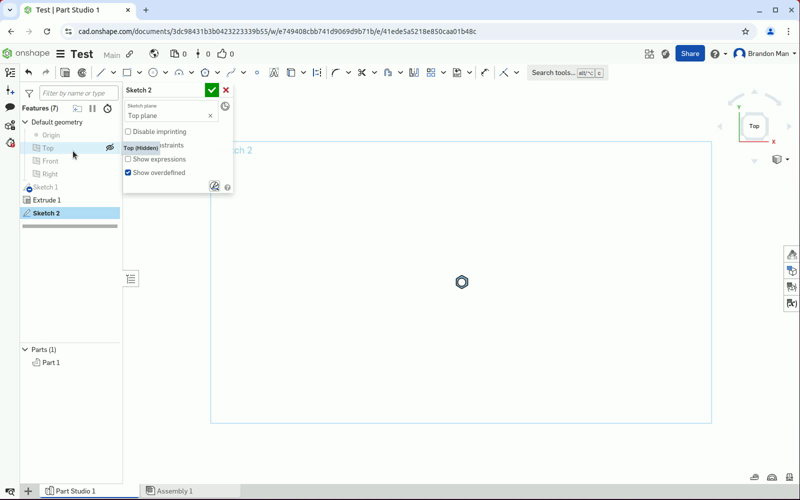
mouse_move(73, 352)
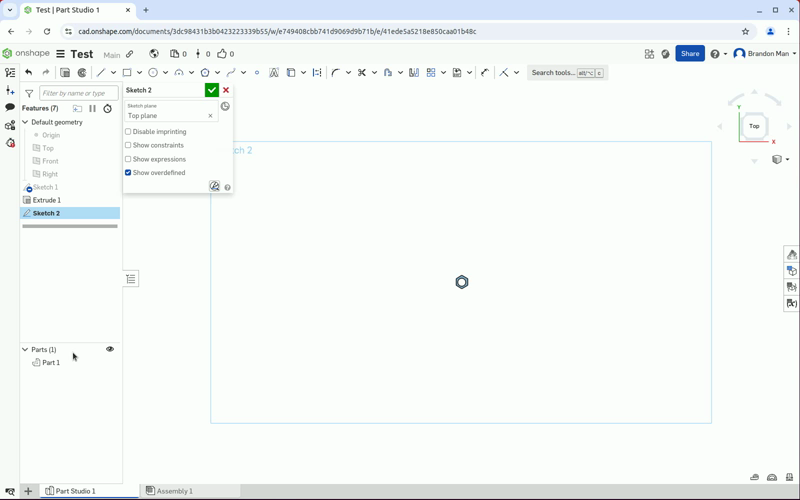
key(y)
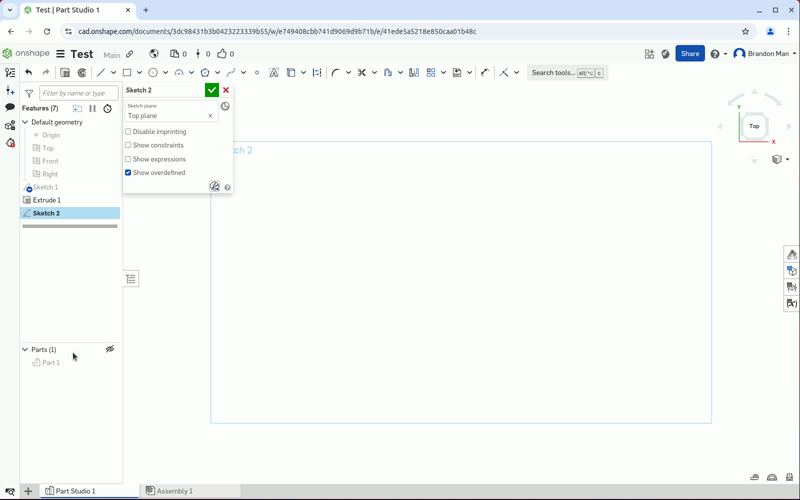
key(c)
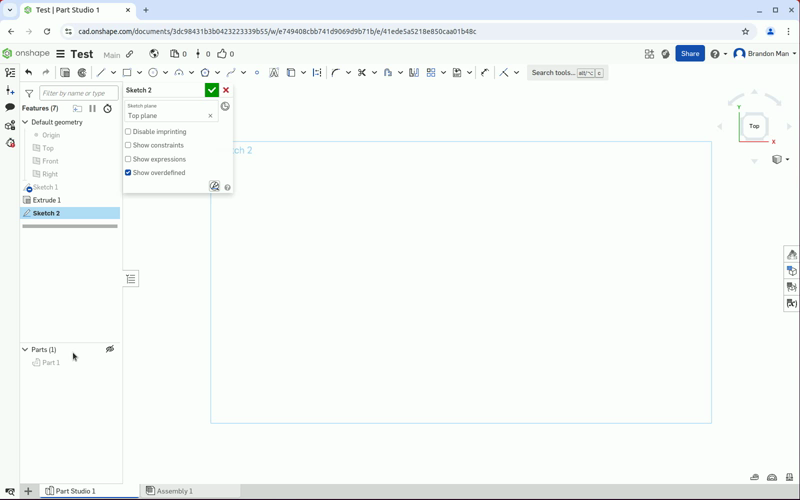
key_down(shift)
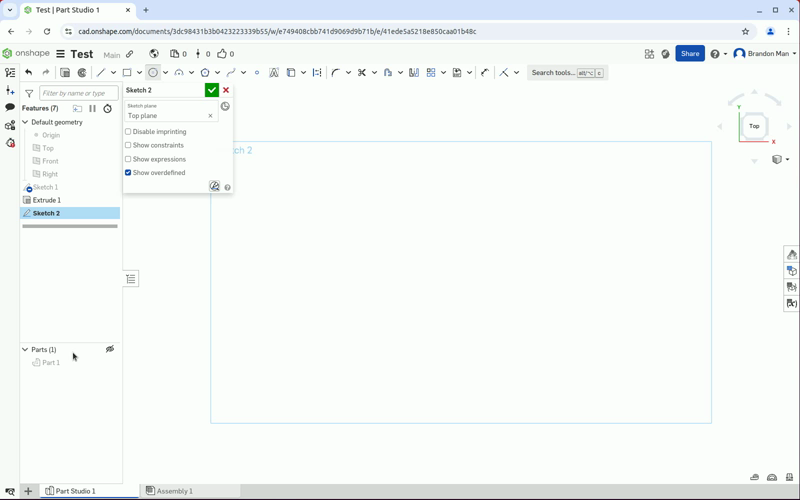
mouse_move(461, 282)
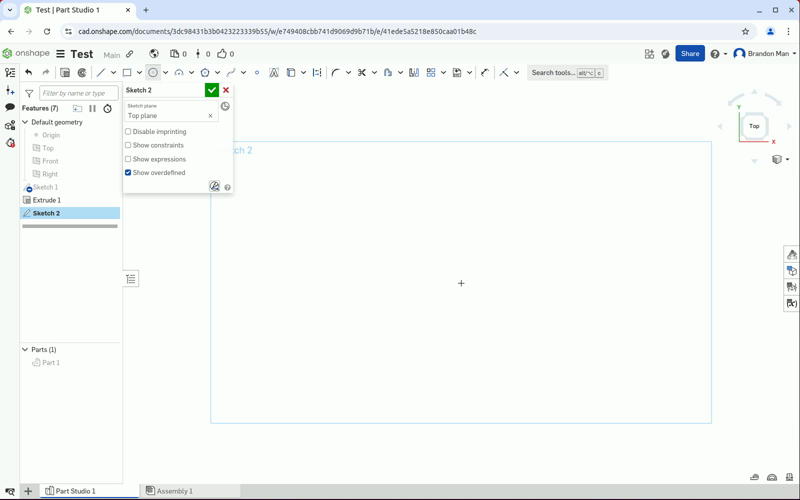
click(461, 282)
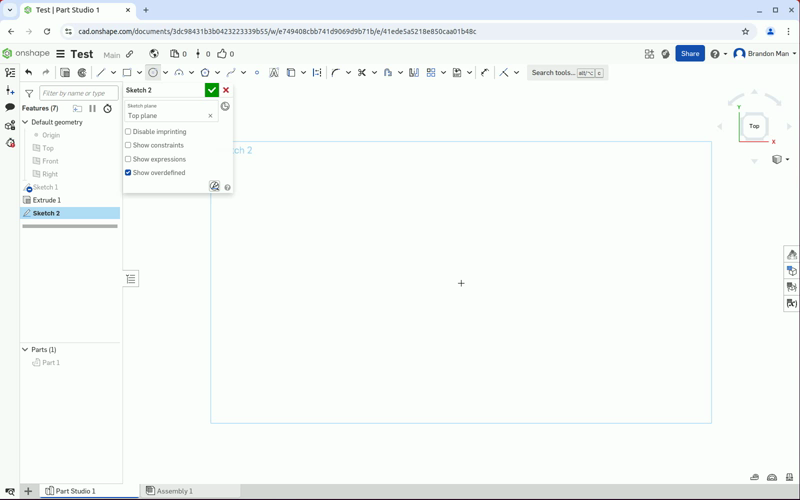
key_up(shift)
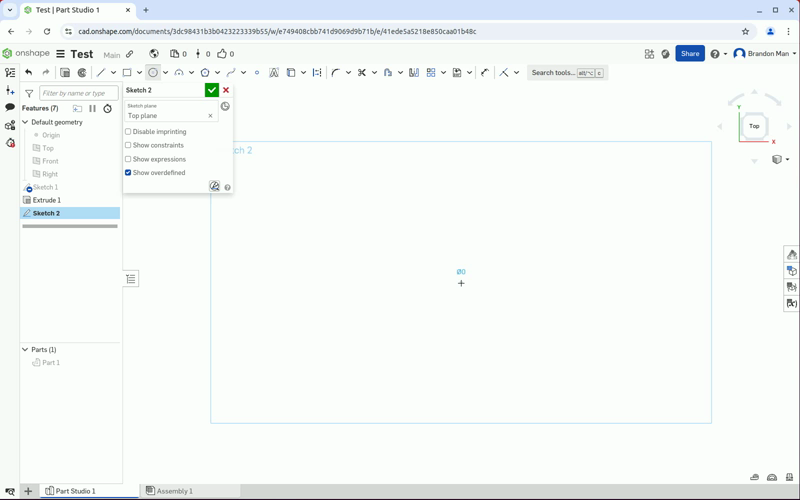
mouse_move(468, 282)
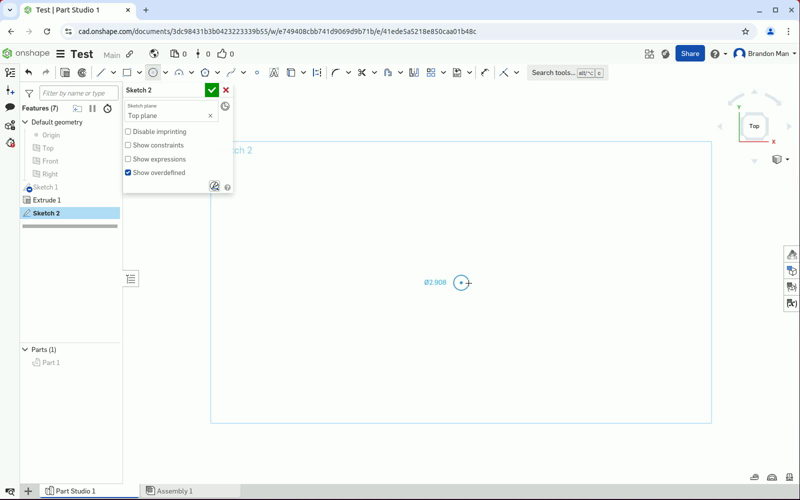
click(468, 282)
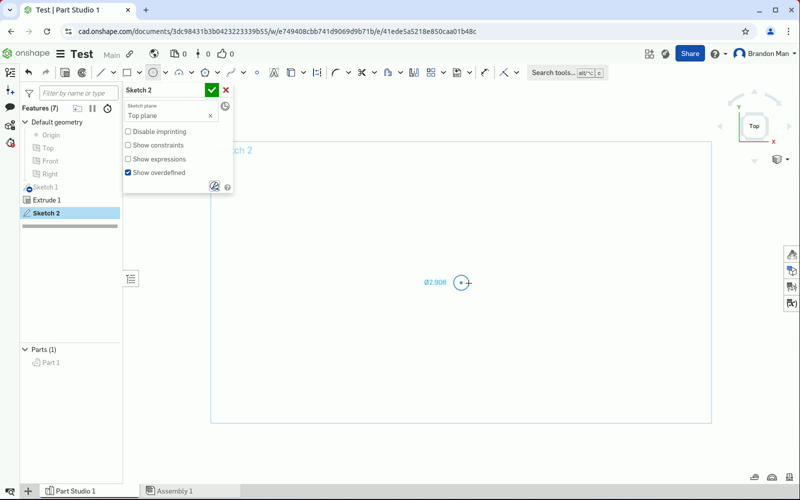
key(esc)
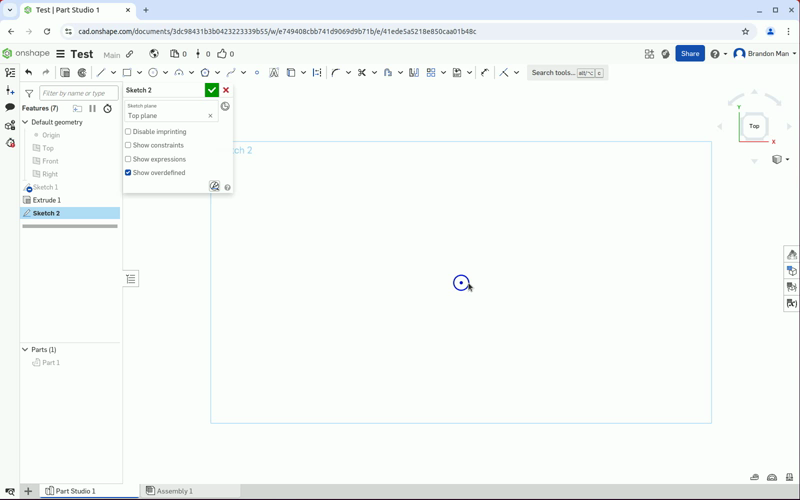
key(c)
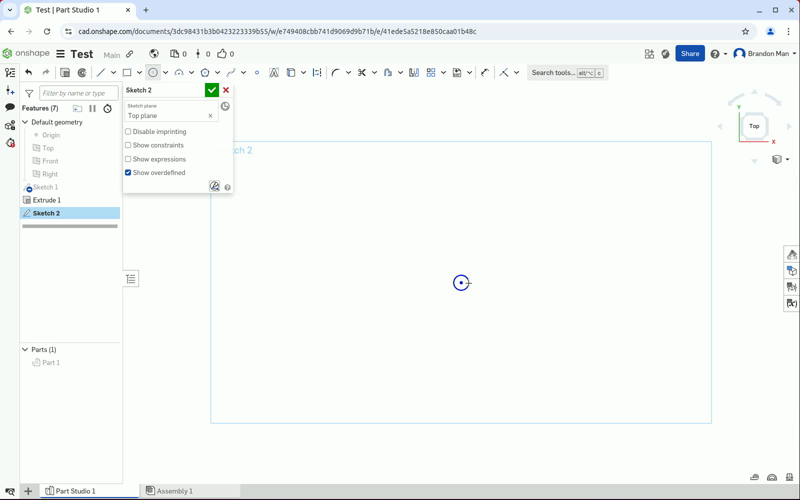
key_down(shift)
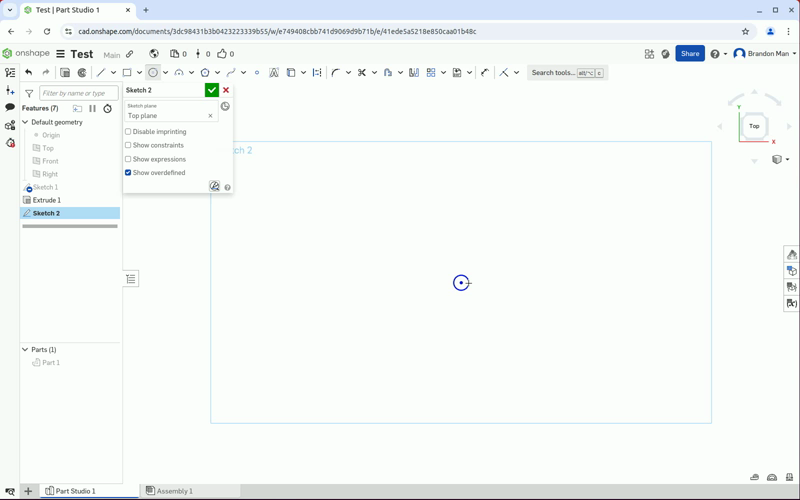
mouse_move(461, 282)
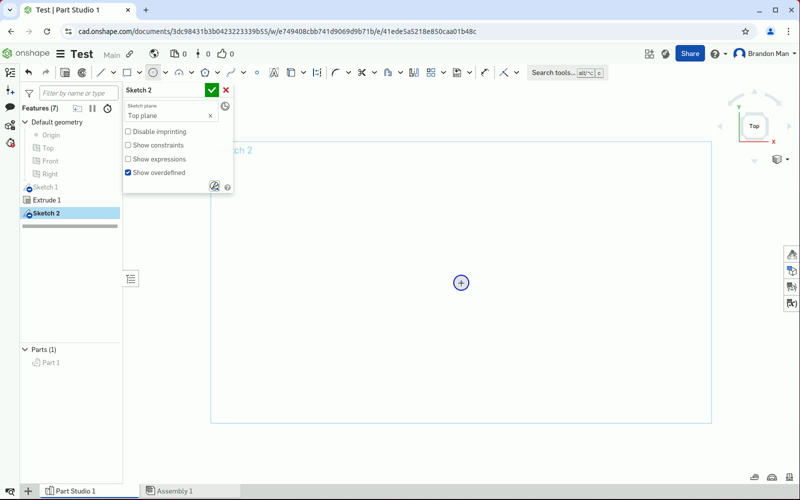
click(461, 282)
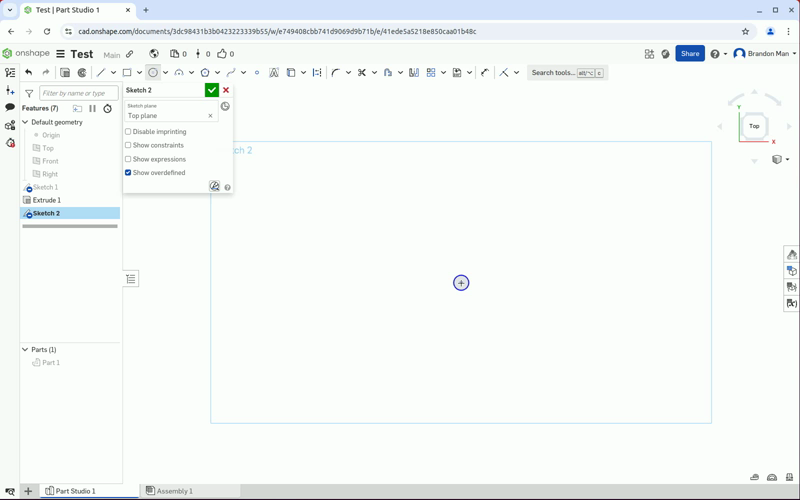
key_up(shift)
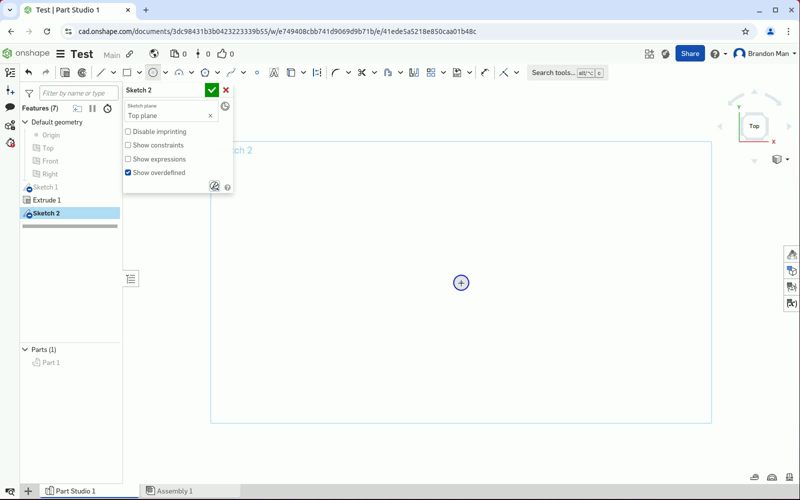
mouse_move(466, 282)
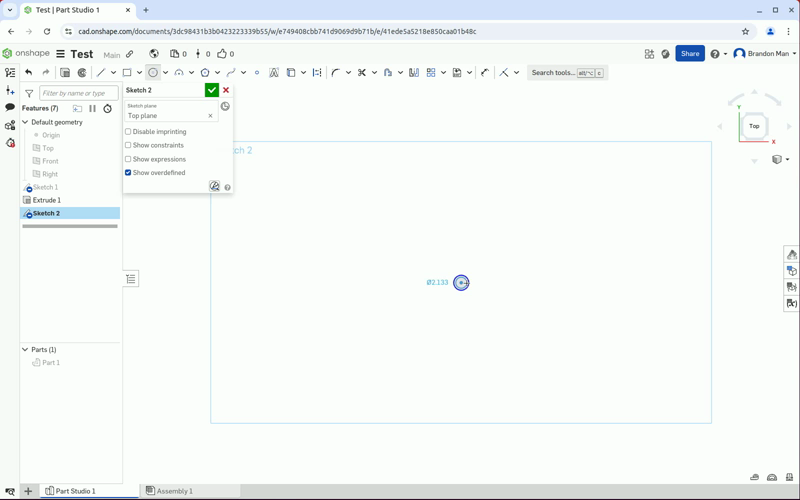
scroll(6)
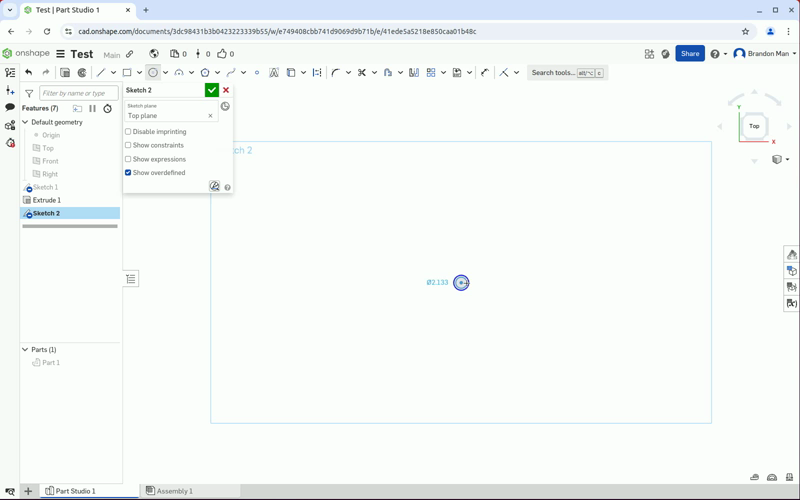
scroll(6)
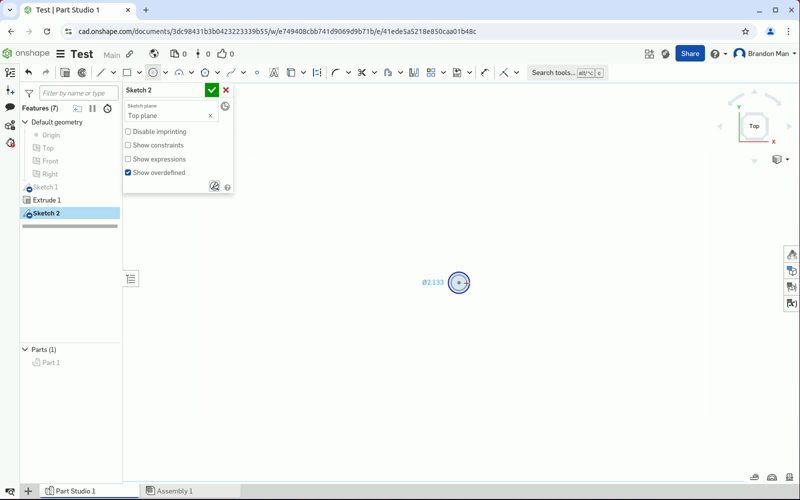
scroll(6)
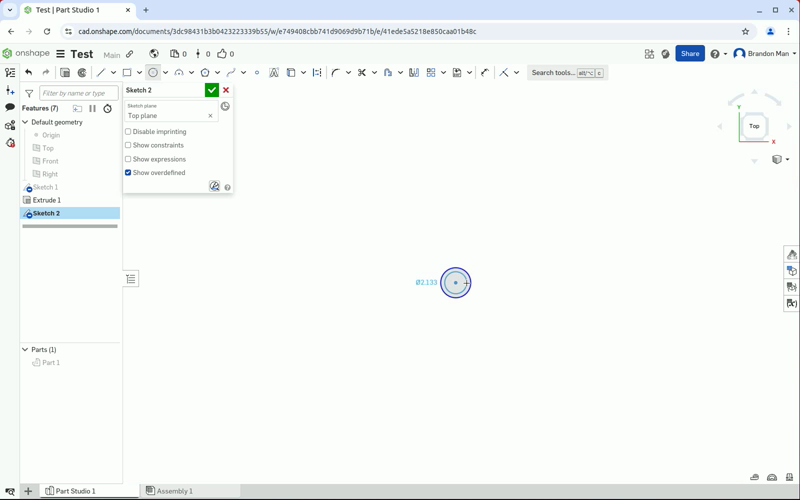
scroll(6)
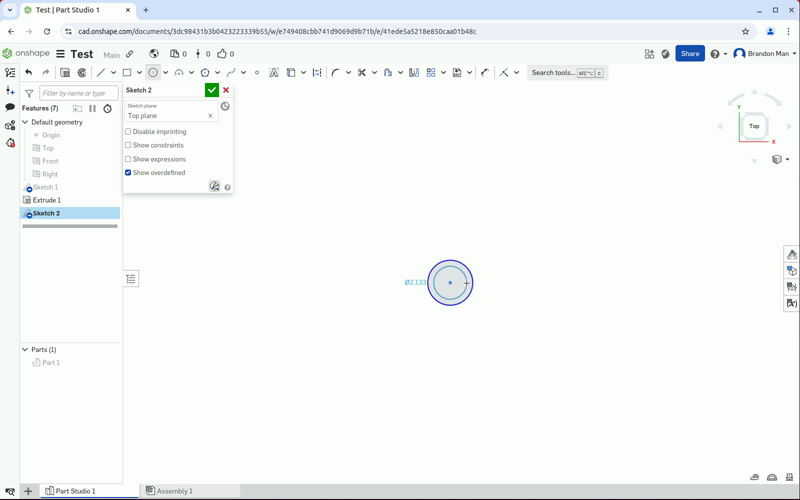
scroll(6)
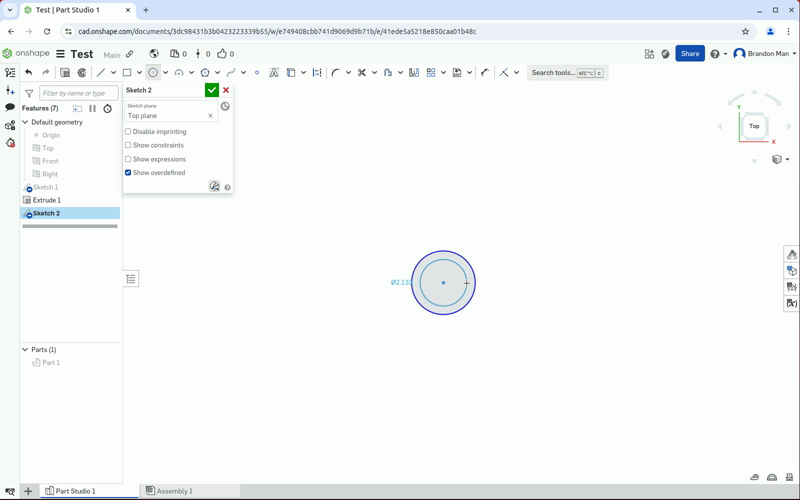
scroll(6)
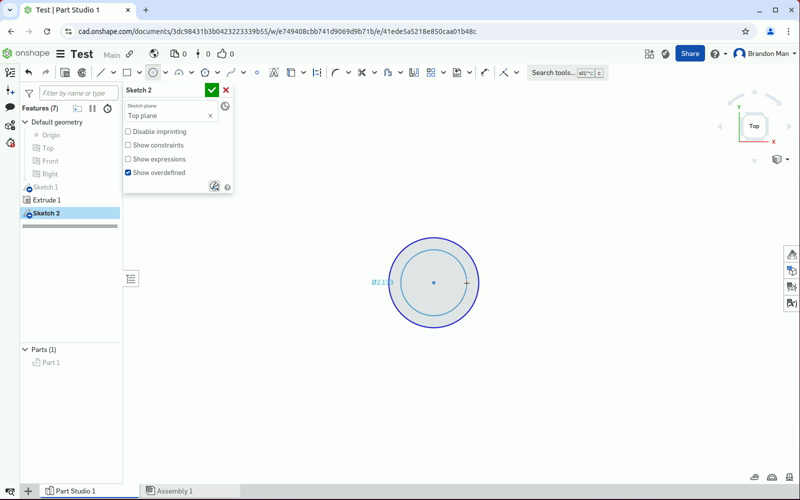
scroll(6)
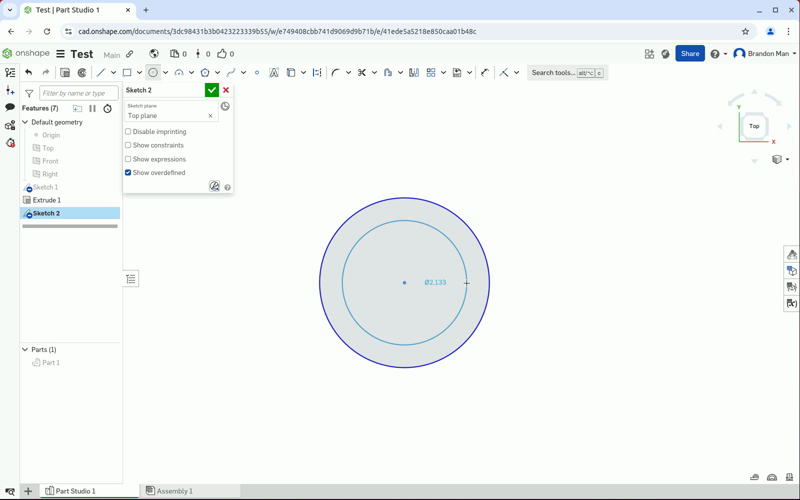
click(466, 282)
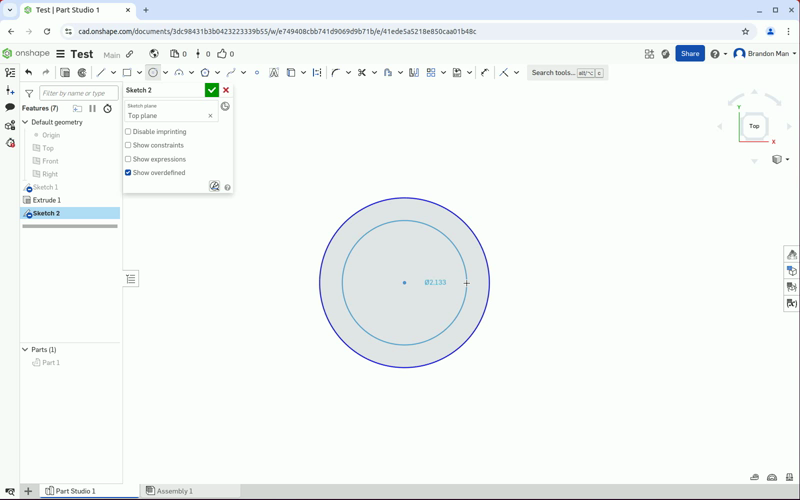
scroll(-6)
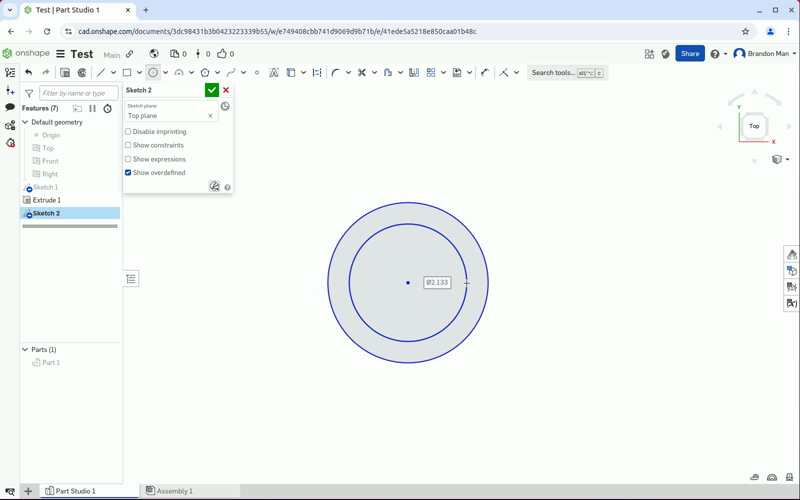
scroll(-6)
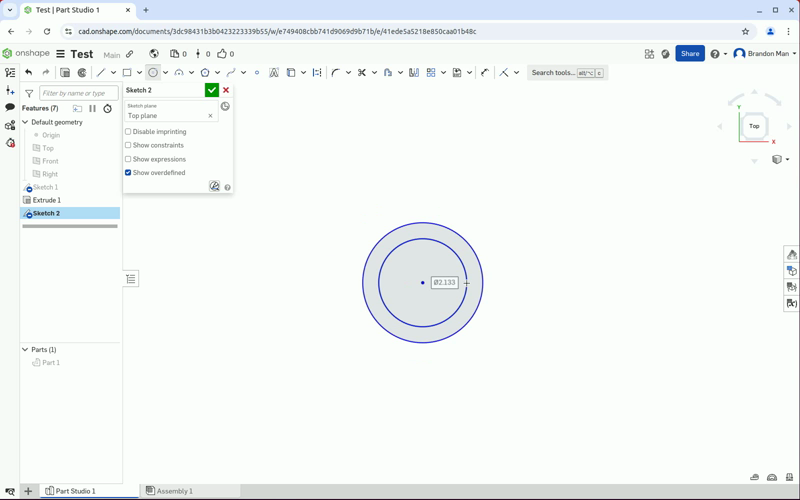
scroll(-6)
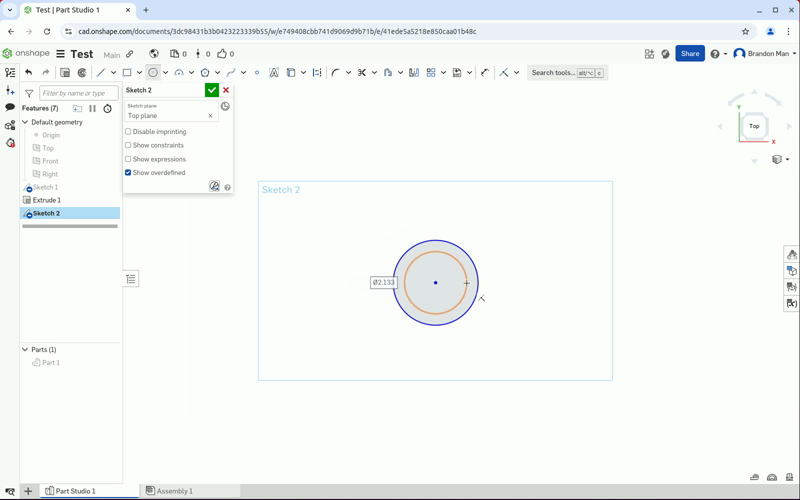
scroll(-6)
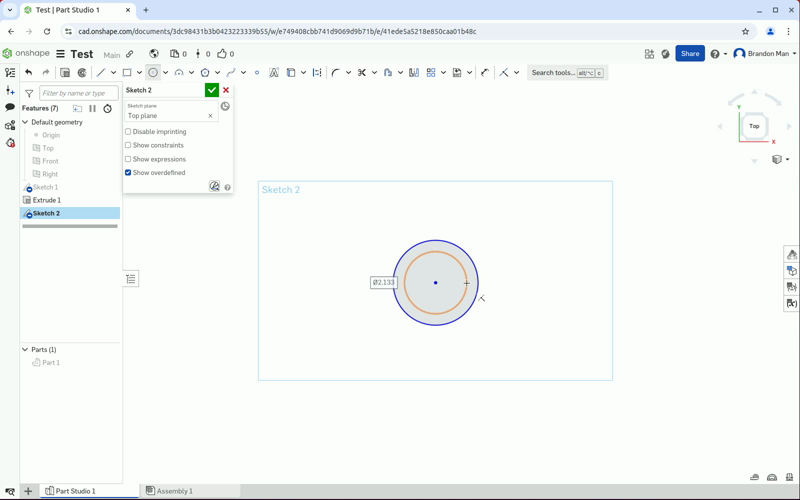
scroll(-6)
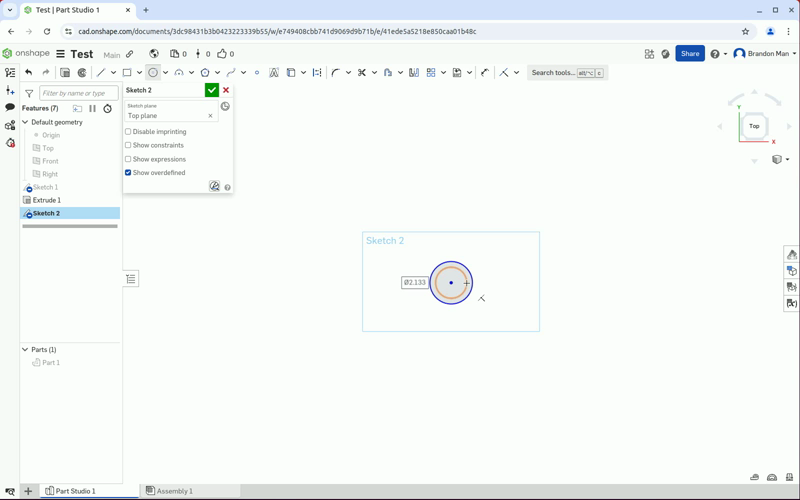
scroll(-6)
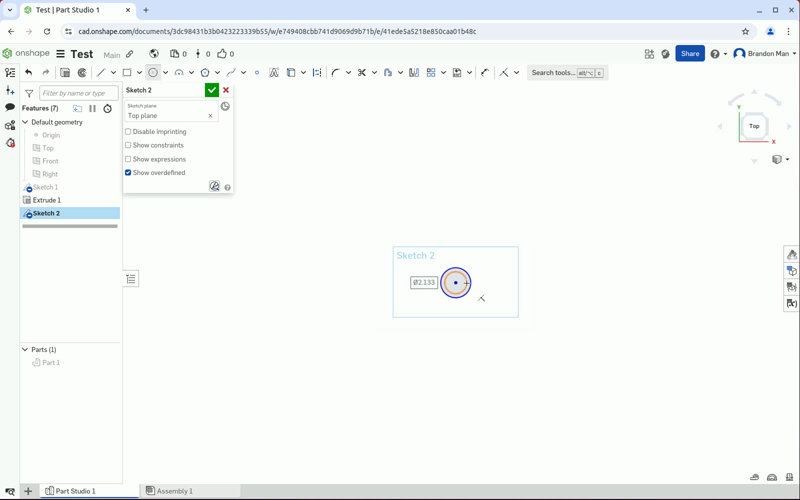
scroll(-6)
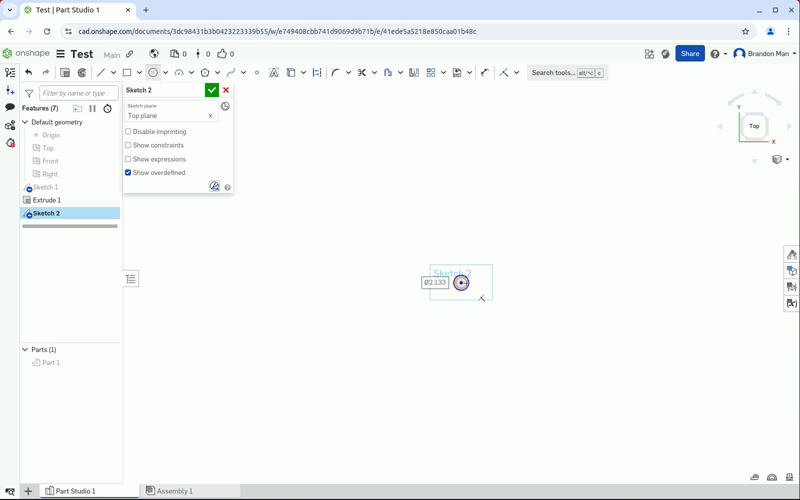
key(esc)
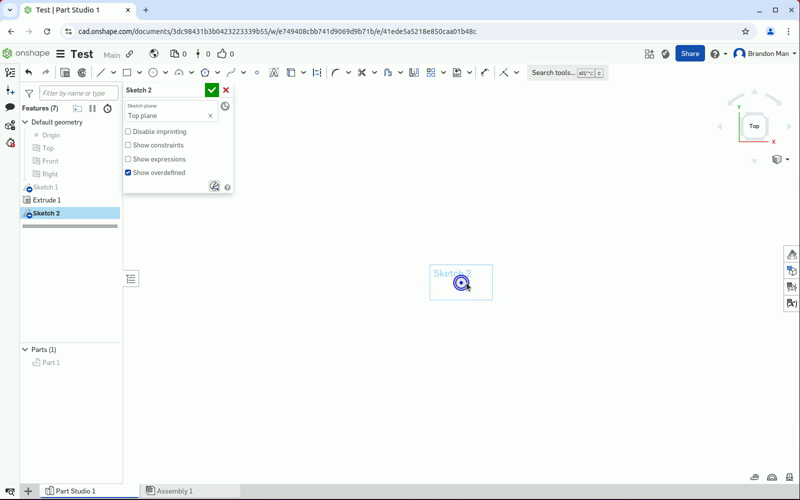
mouse_move(462, 276)
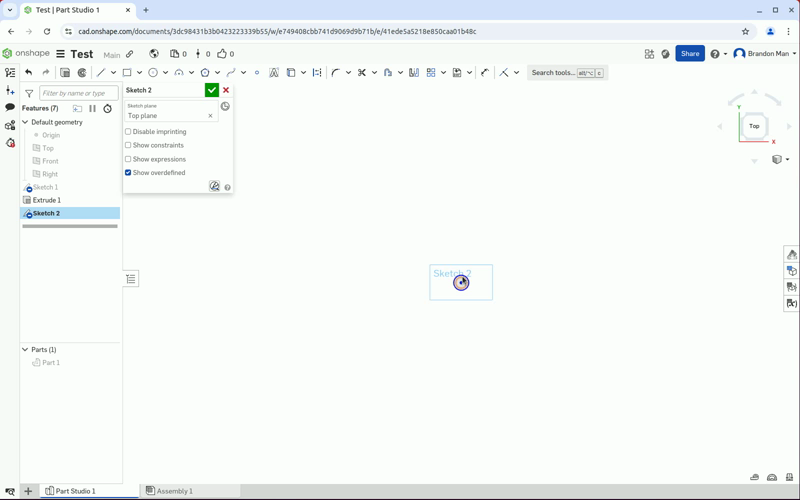
scroll(6)
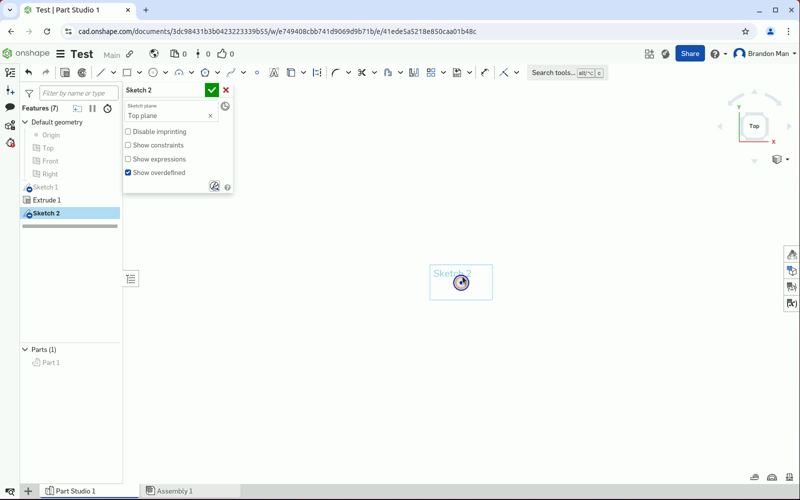
scroll(6)
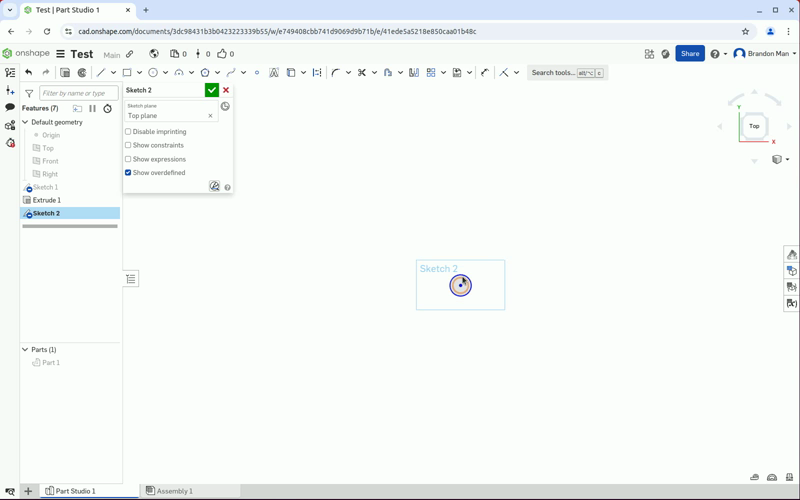
scroll(6)
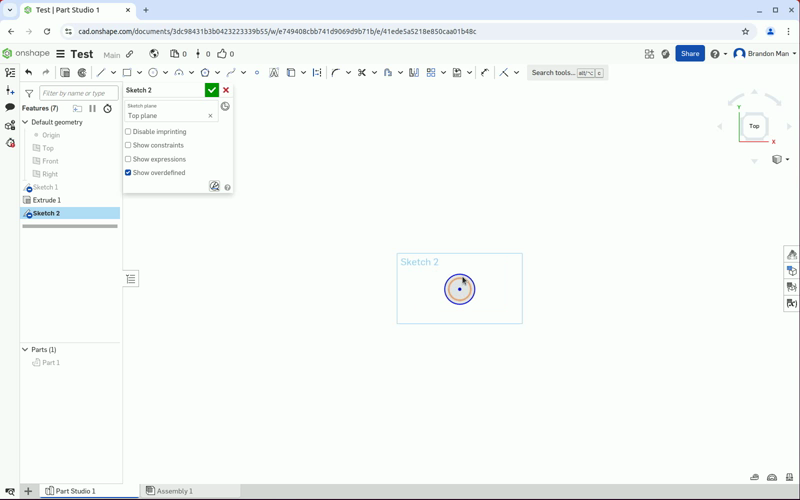
scroll(6)
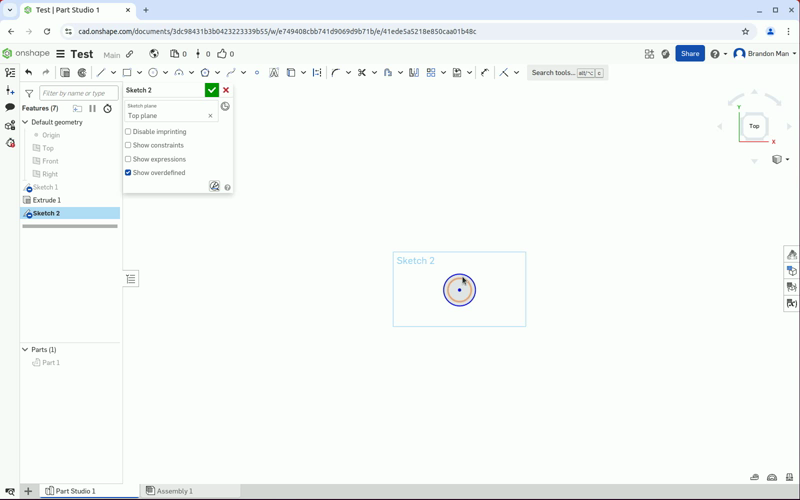
scroll(6)
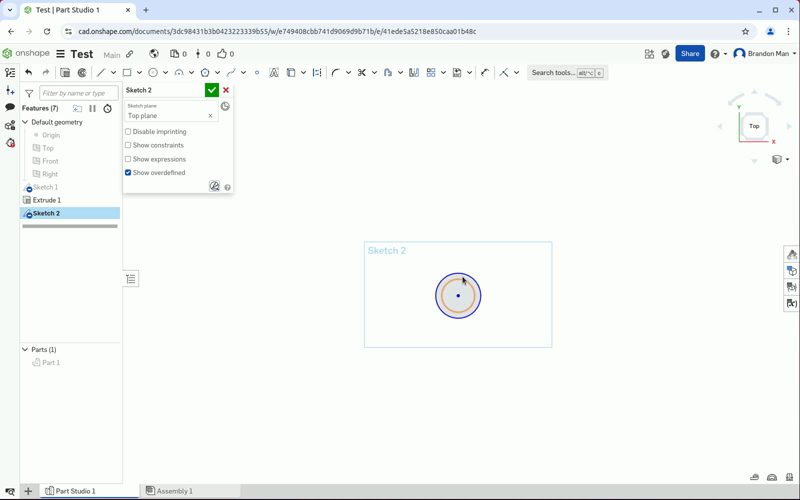
scroll(6)
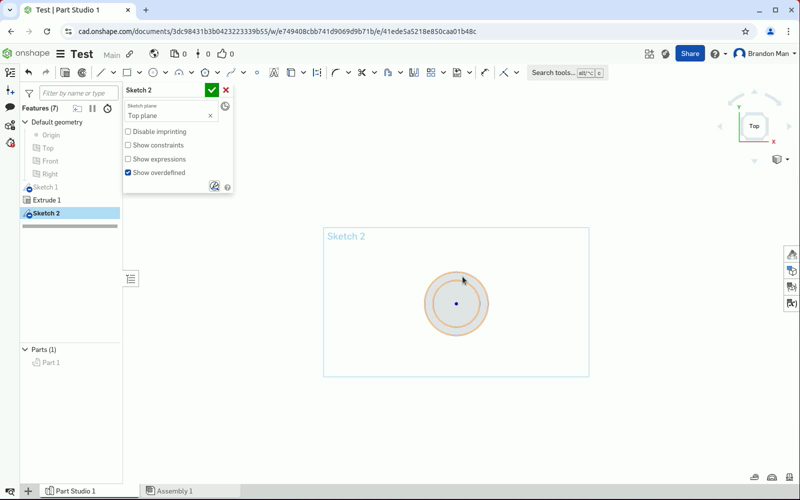
scroll(6)
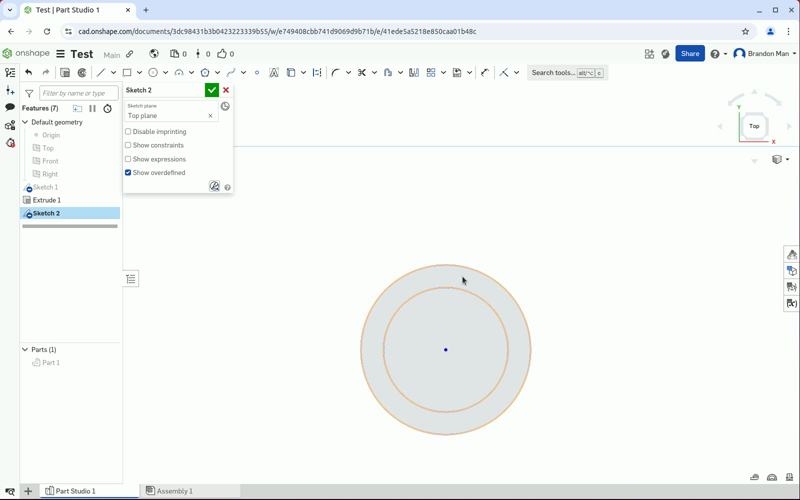
click(462, 276)
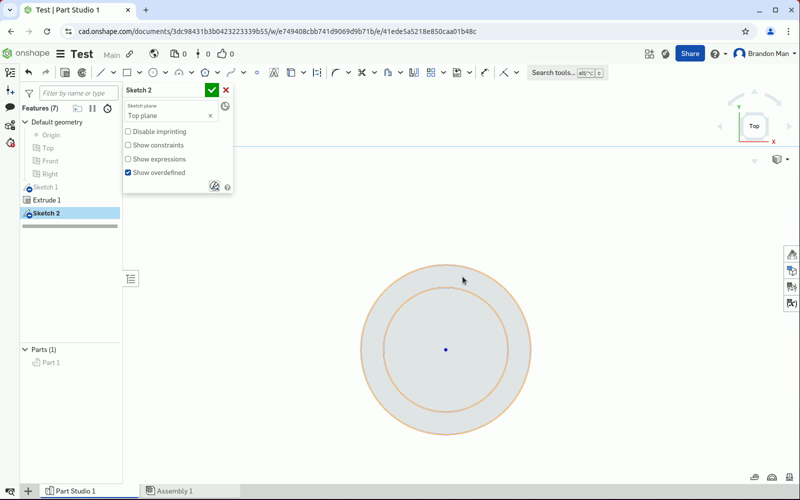
scroll(-6)
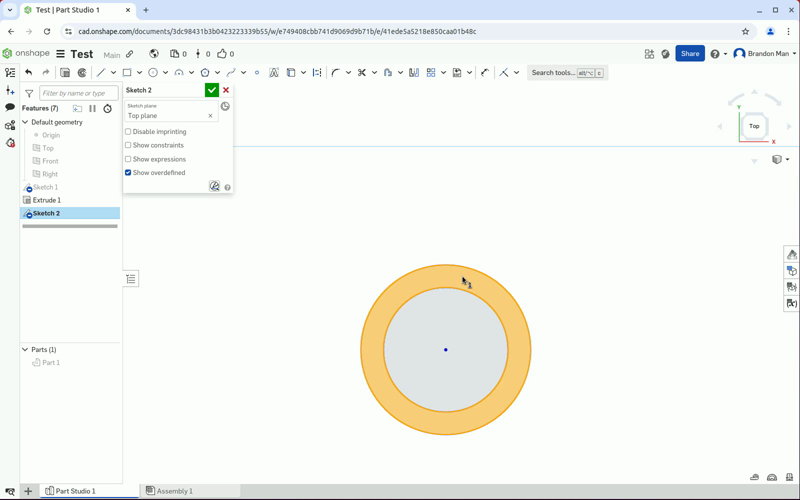
scroll(-6)
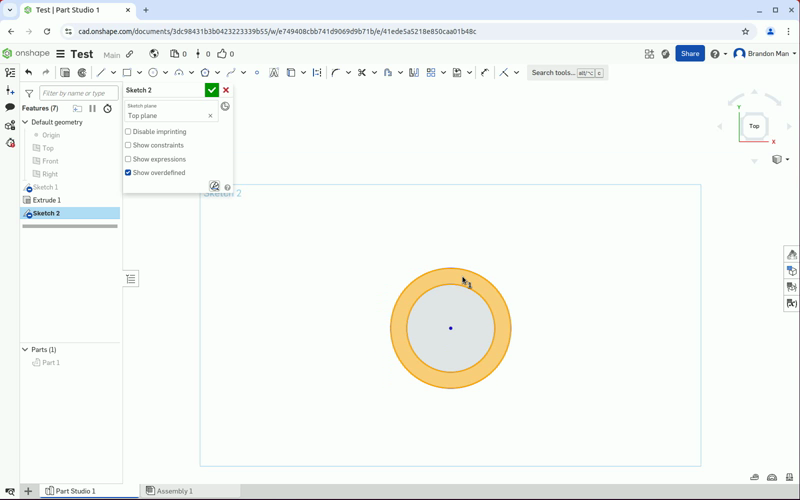
scroll(-6)
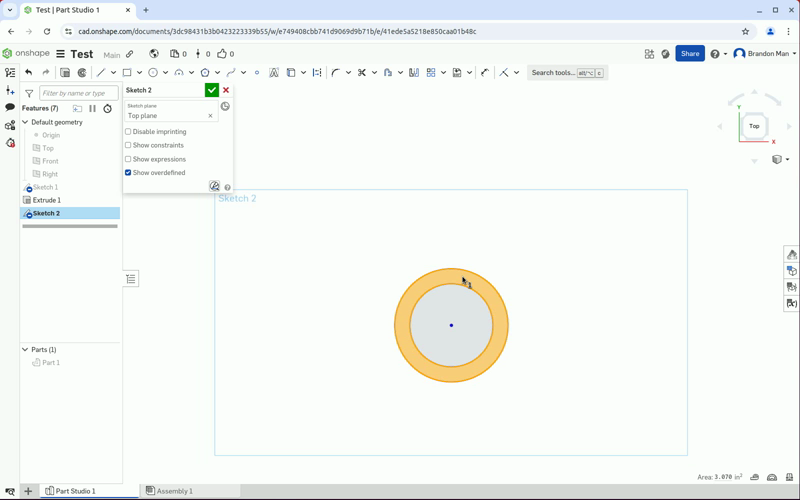
scroll(-6)
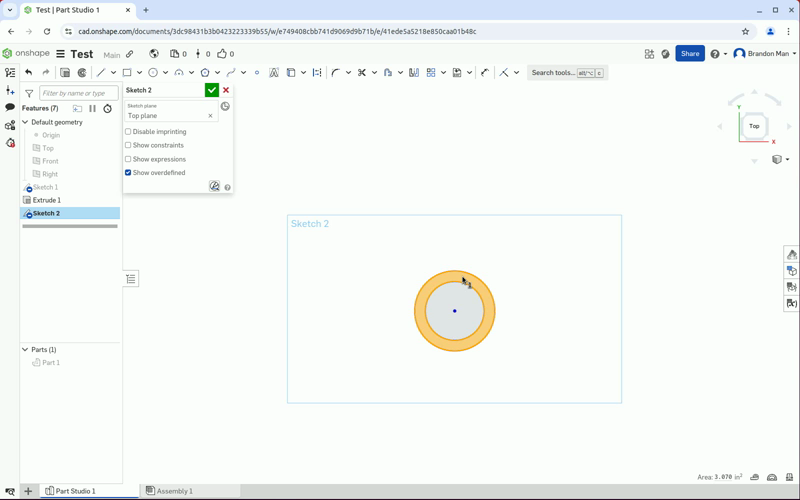
scroll(-6)
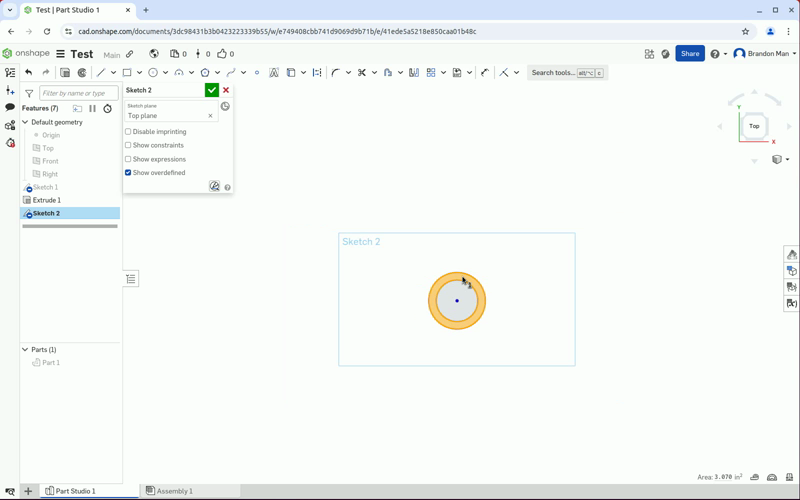
scroll(-6)
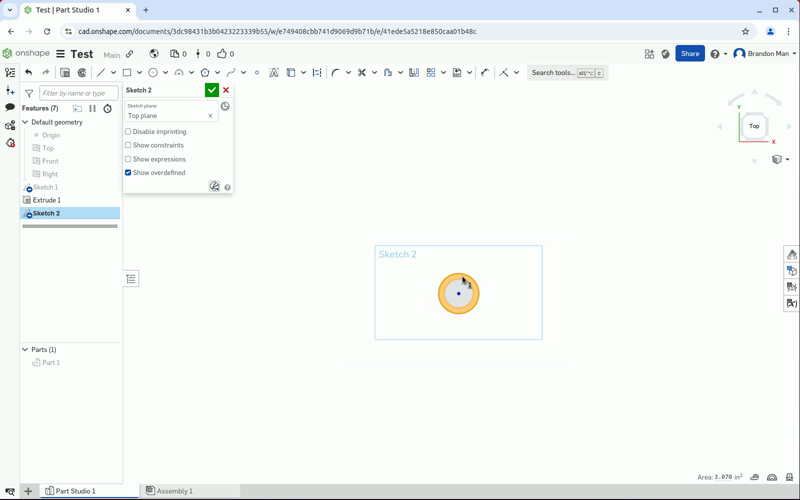
scroll(-6)
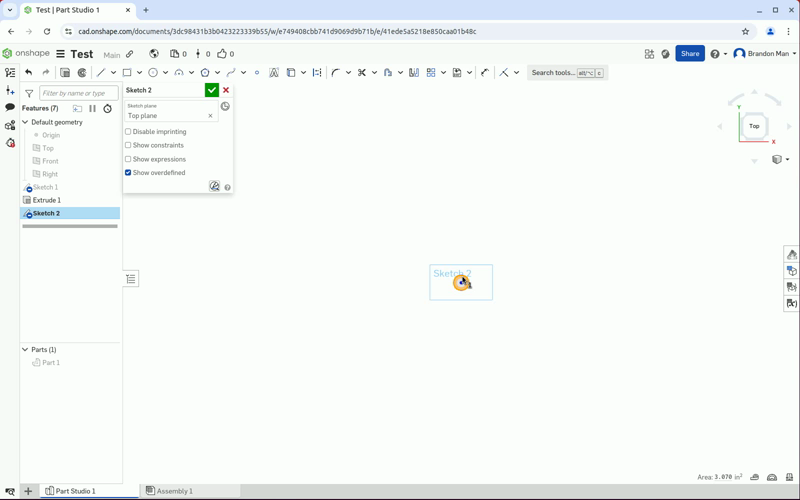
mouse_move(73, 352)
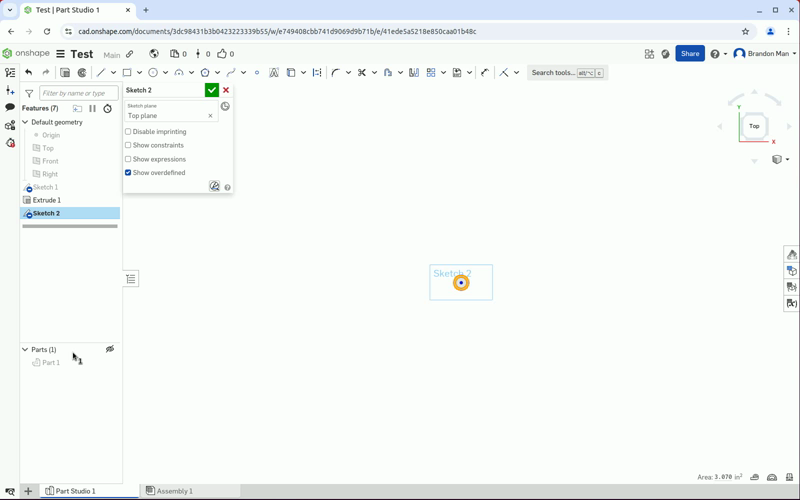
key(shift+y)
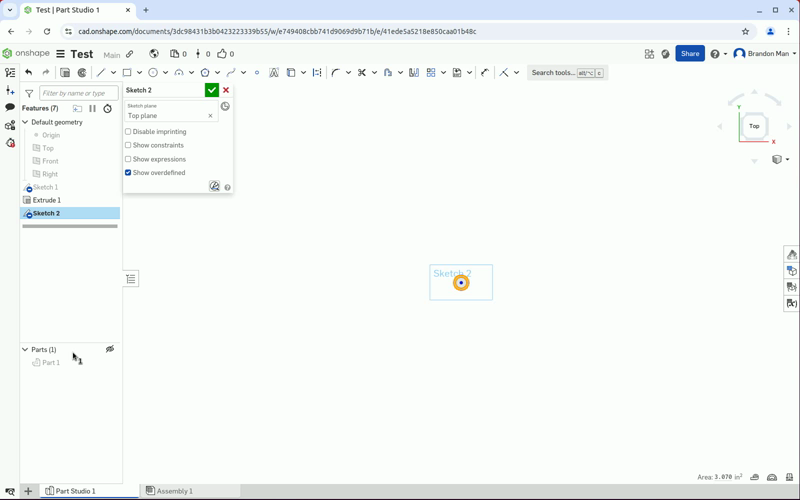
key(shift+e)
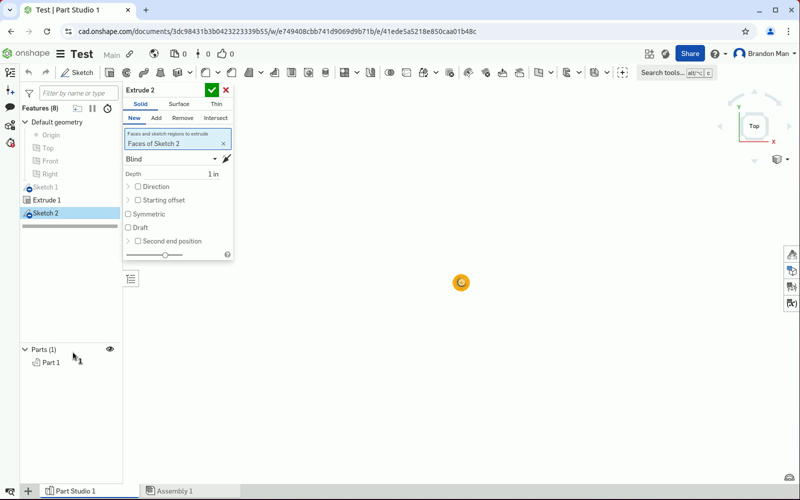
mouse_move(143, 106)
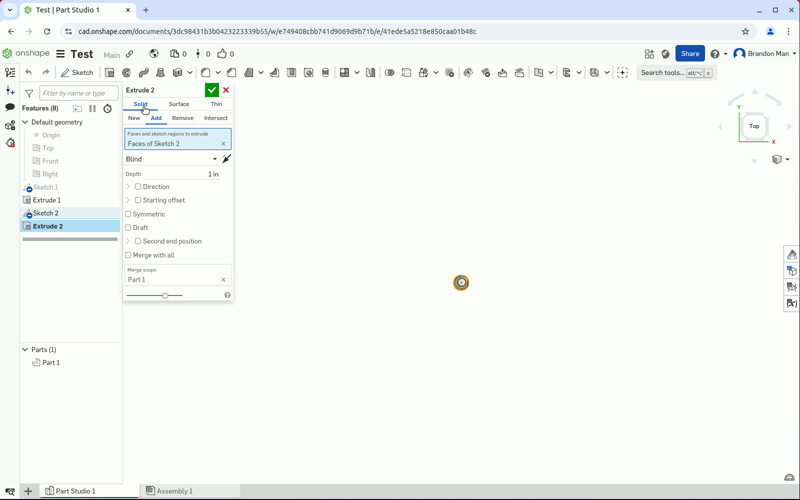
click(143, 106)
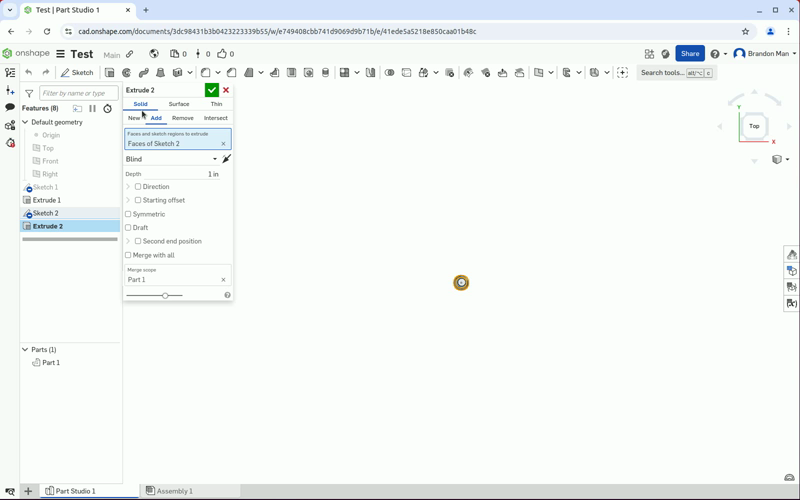
mouse_move(137, 120)
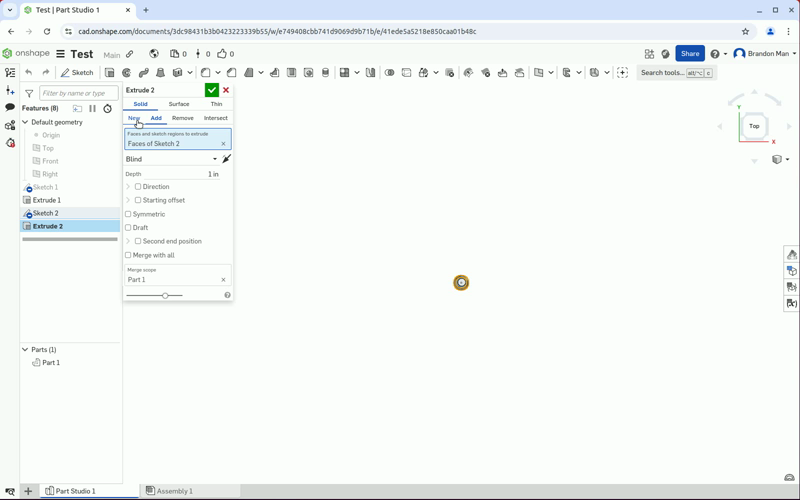
click(137, 120)
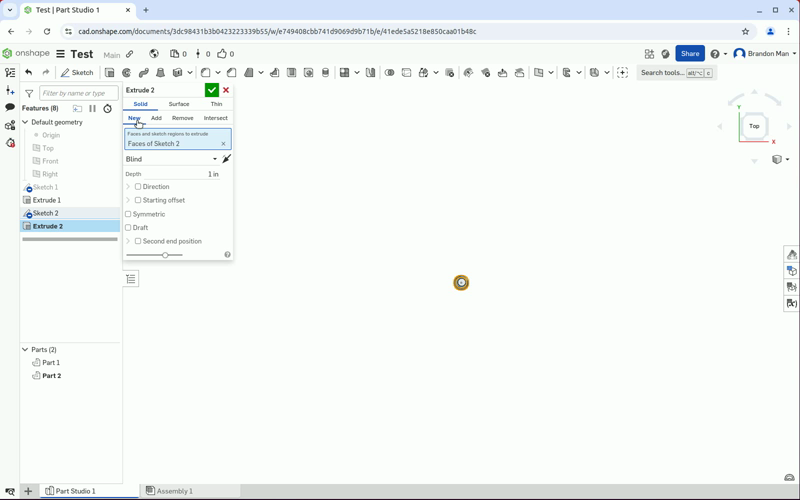
key(tab, 4)
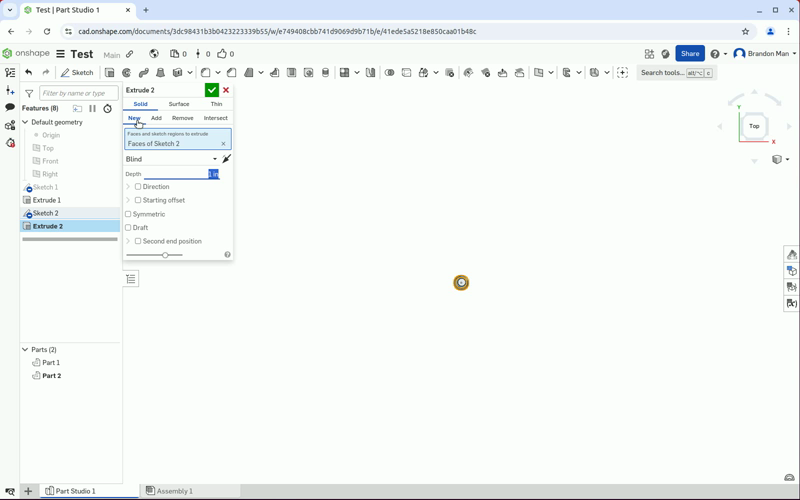
text(23.108)
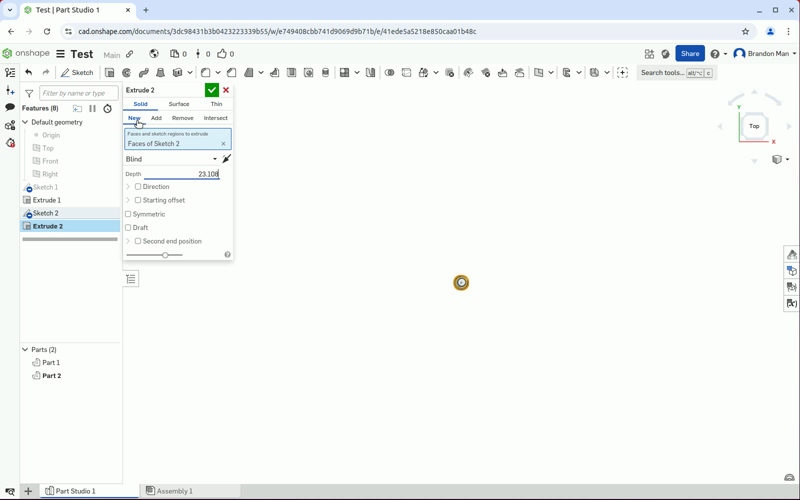
key(enter)
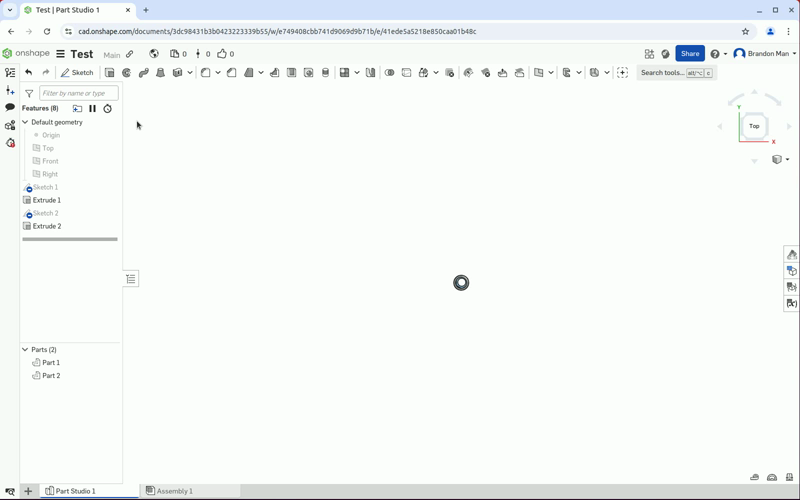
key(shift+h)
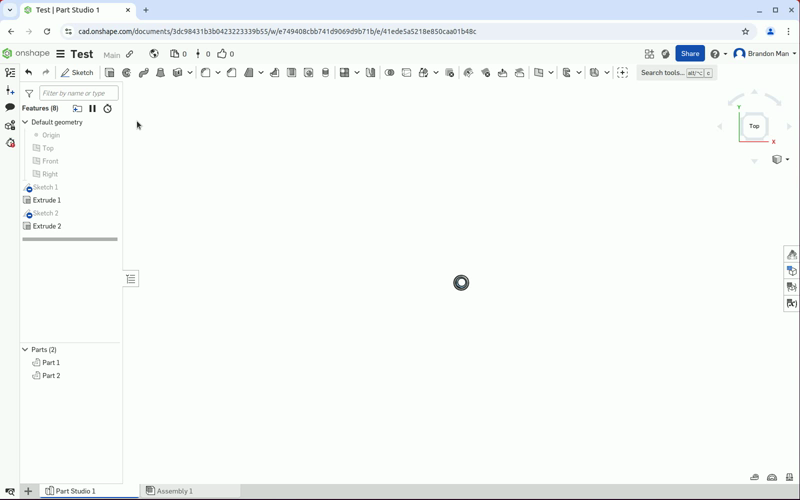
key(shift+h)
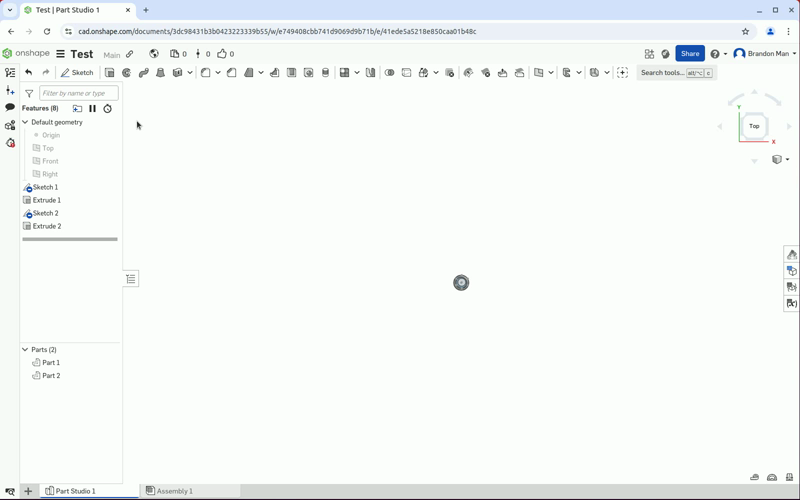
key(shift+7)
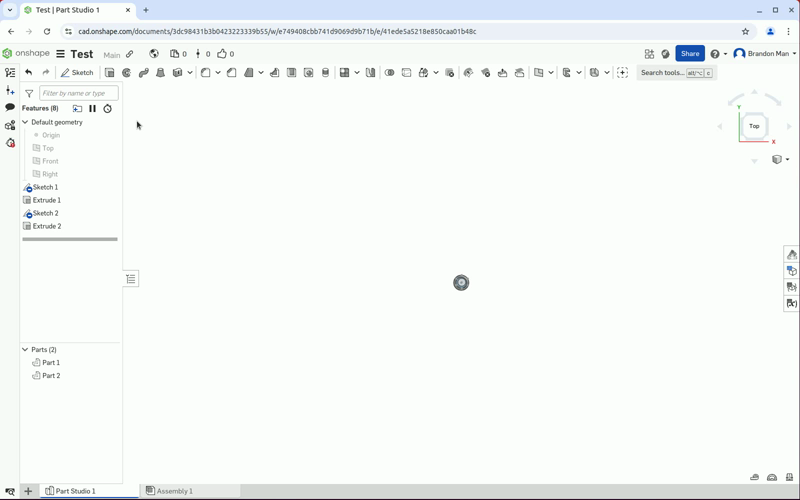
key(up, 3)
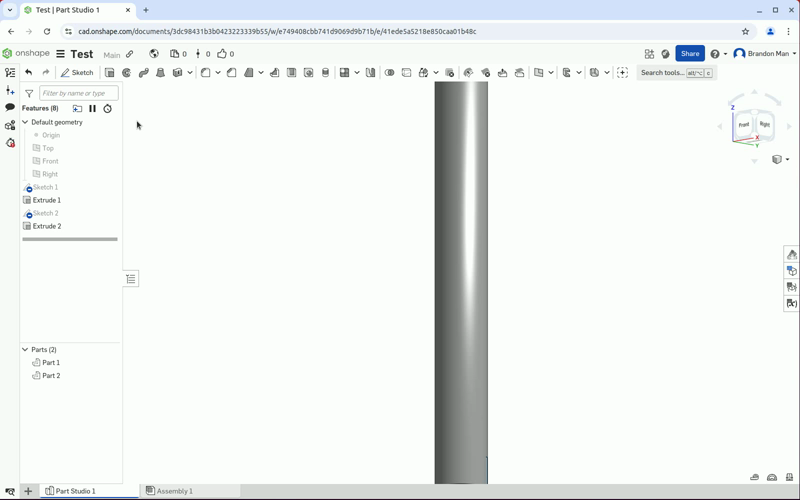
key(left, 3)
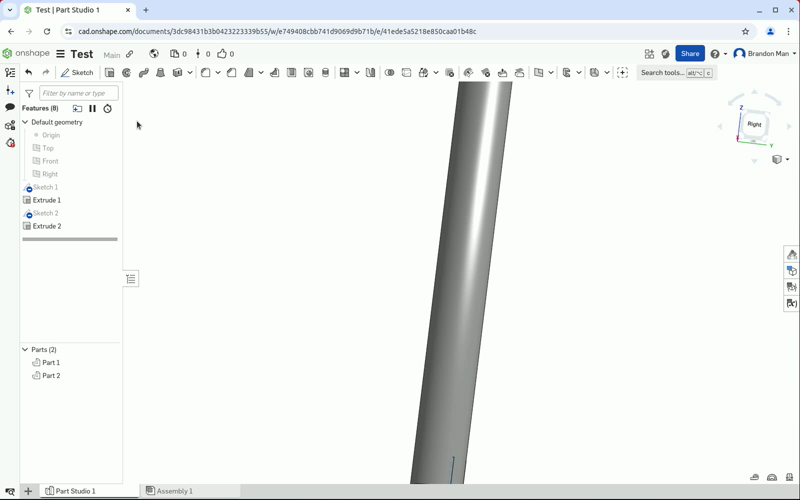
key(right, 3)
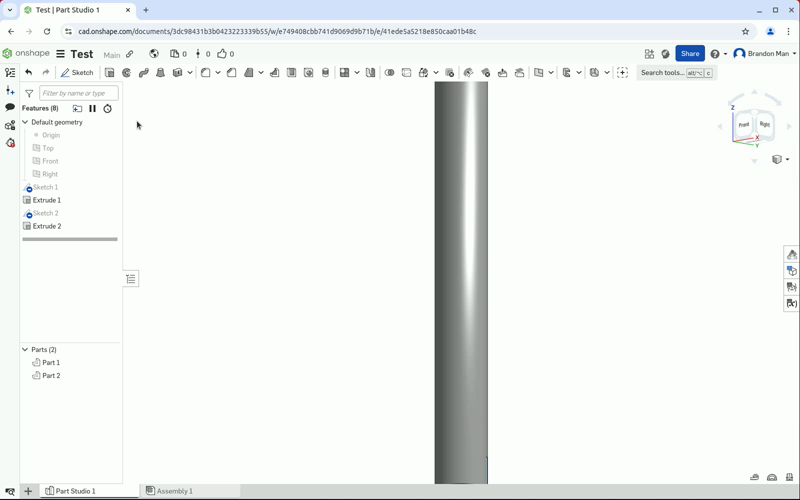
key(down, 3)
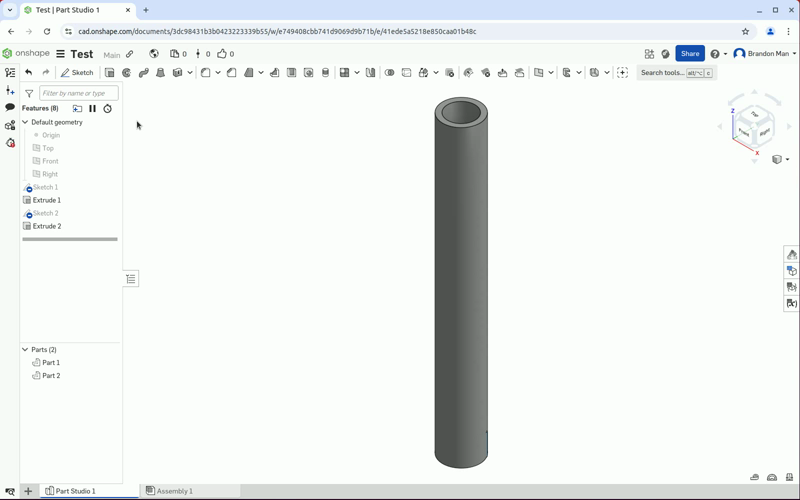
mouse_move(73, 189)
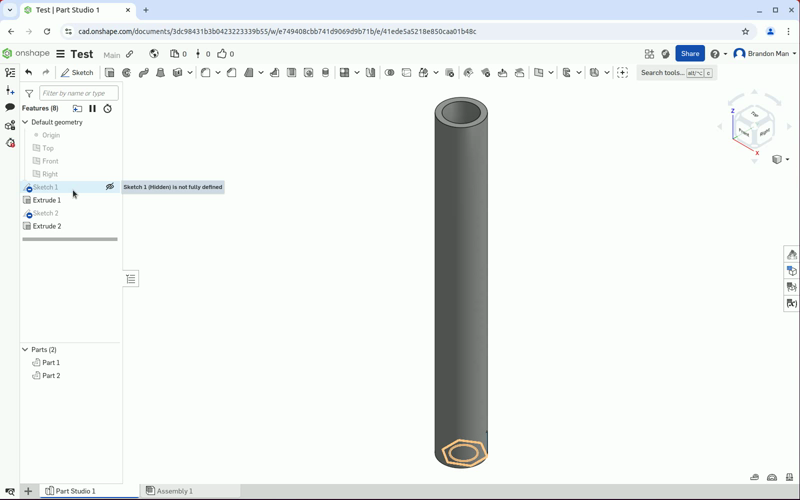
click(73, 189)